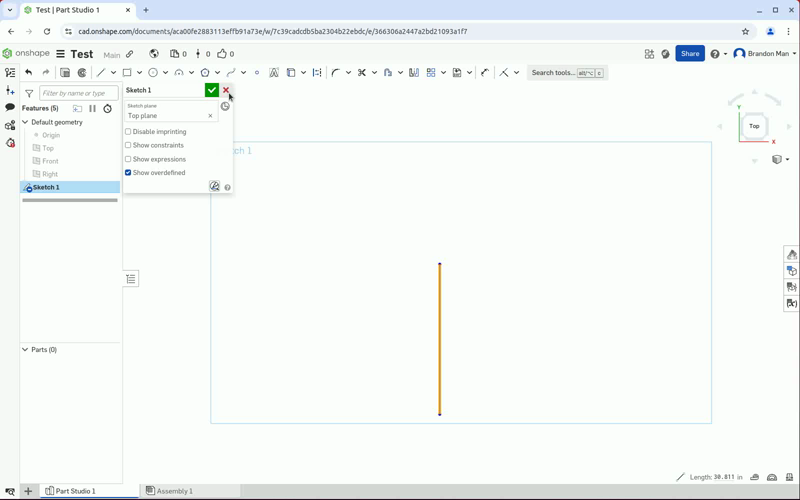
key(shift+h)
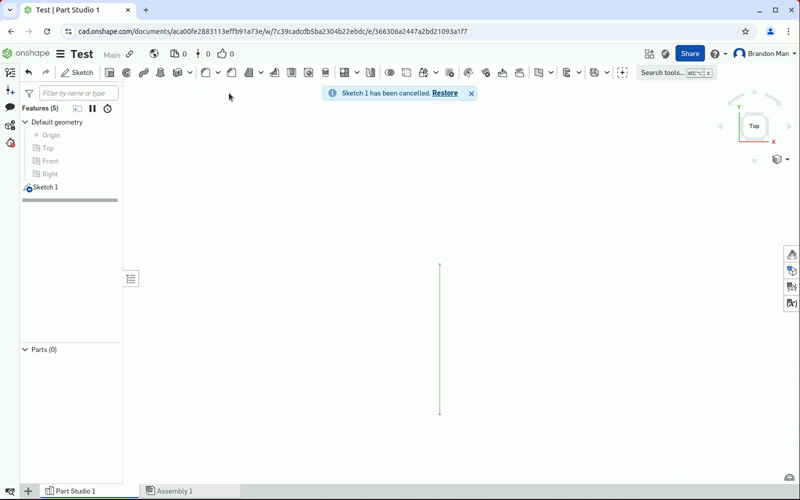
key(shift+s)
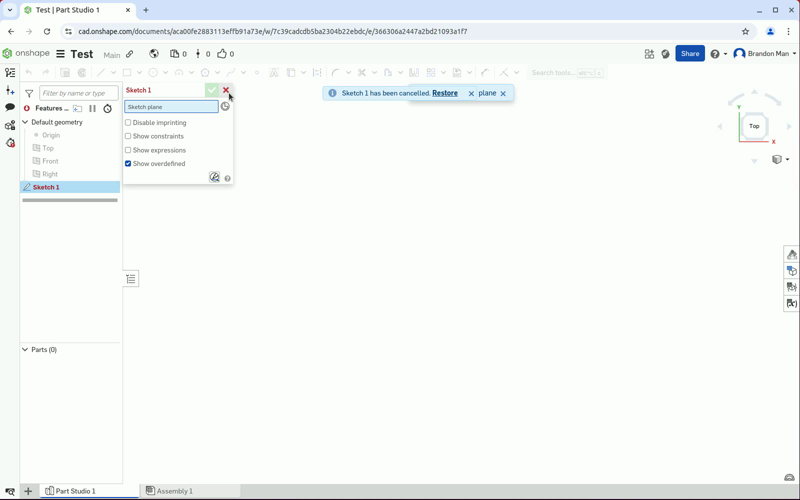
mouse_move(73, 150)
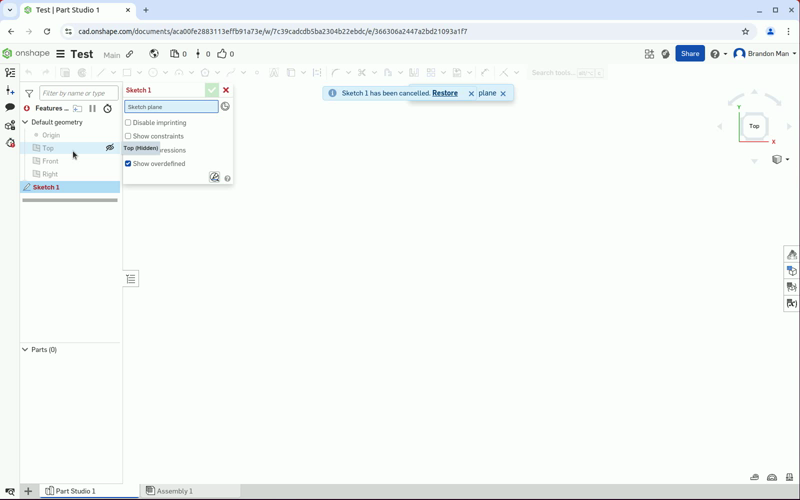
click(73, 150)
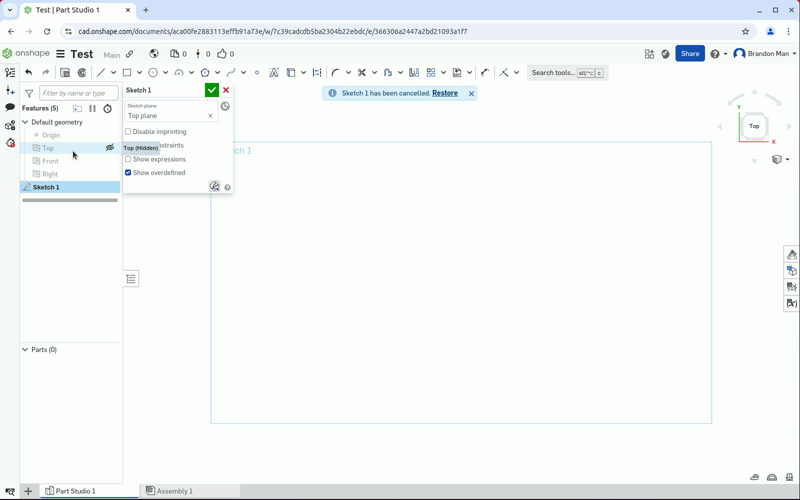
mouse_move(73, 352)
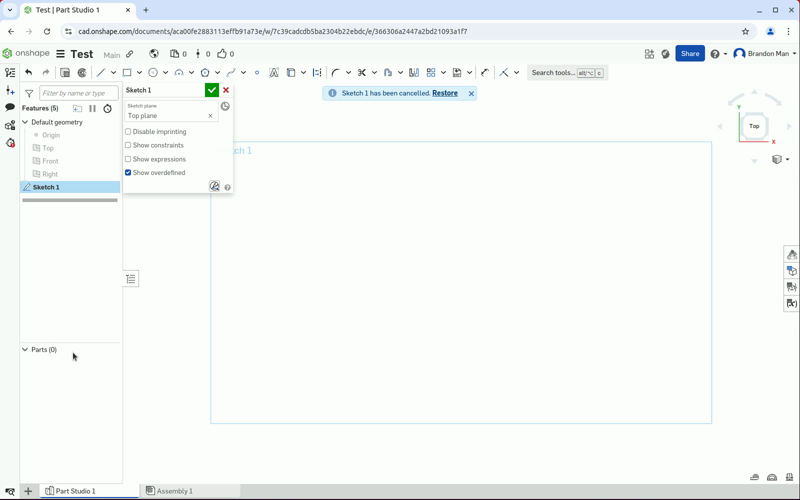
key(y)
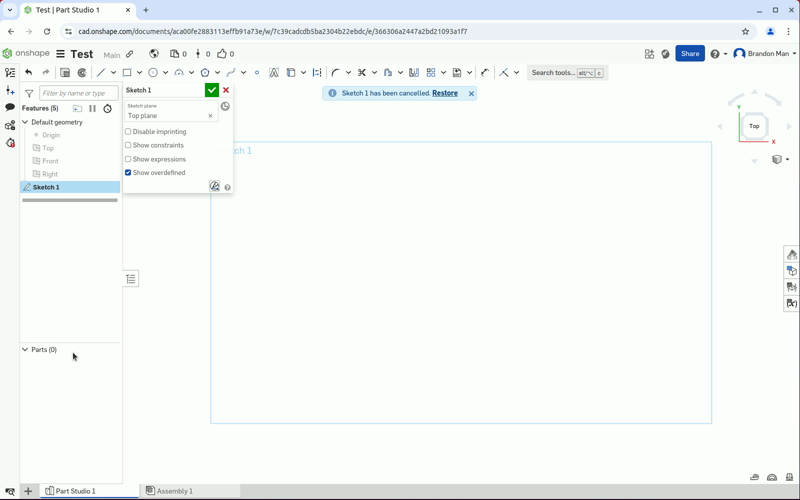
key(c)
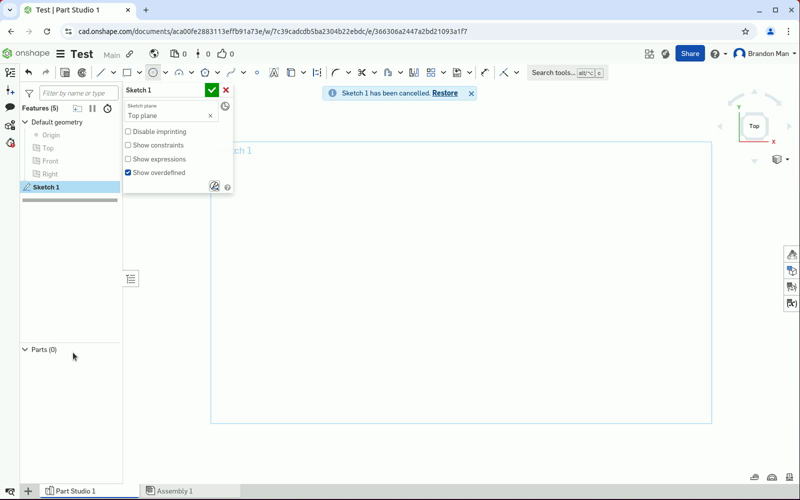
key_down(shift)
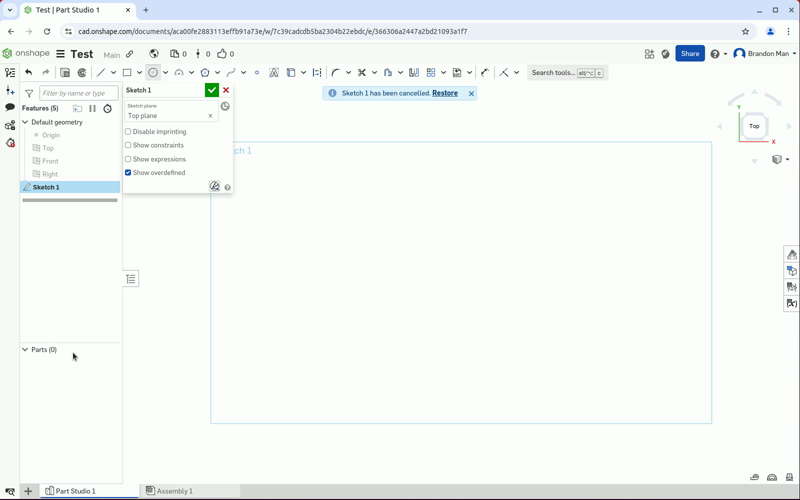
mouse_move(461, 282)
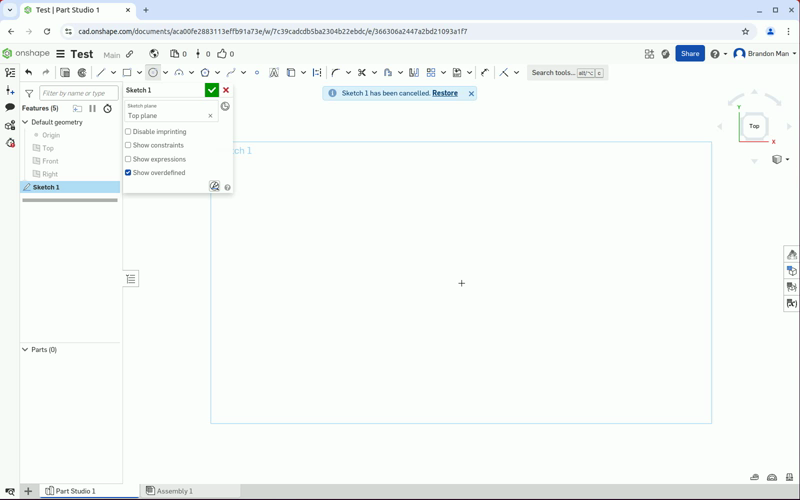
click(461, 282)
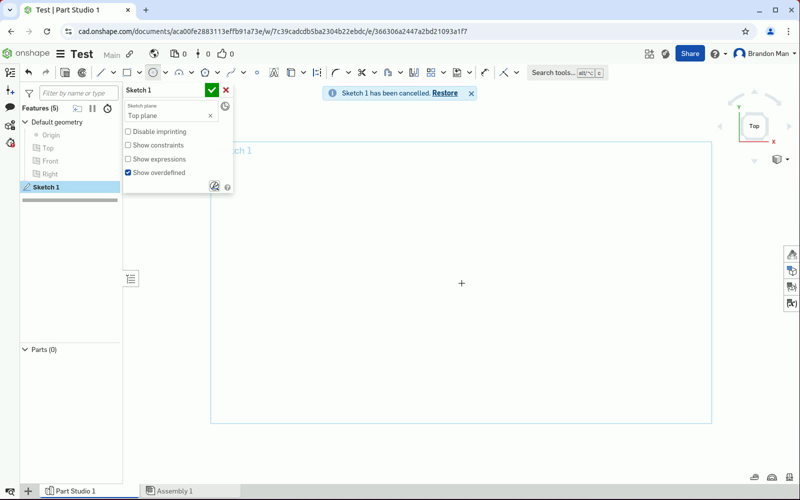
key_up(shift)
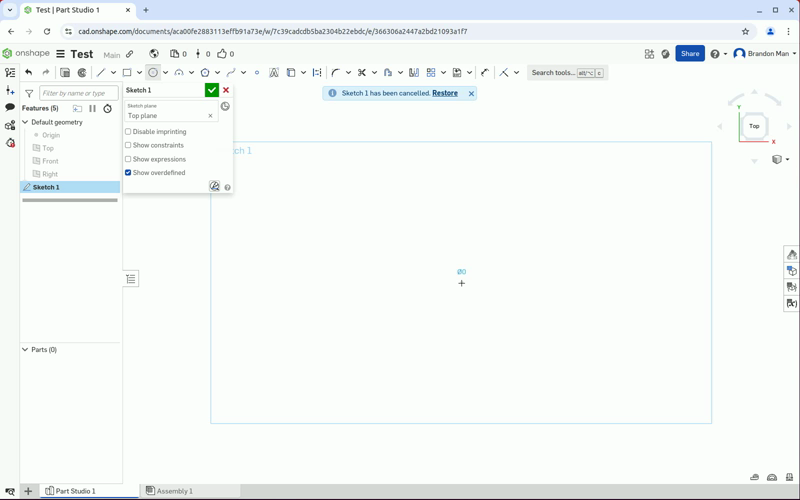
mouse_move(480, 282)
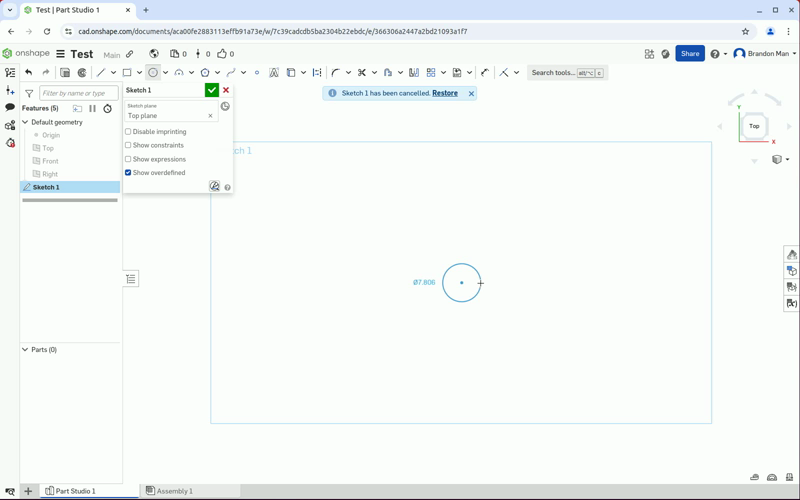
click(480, 282)
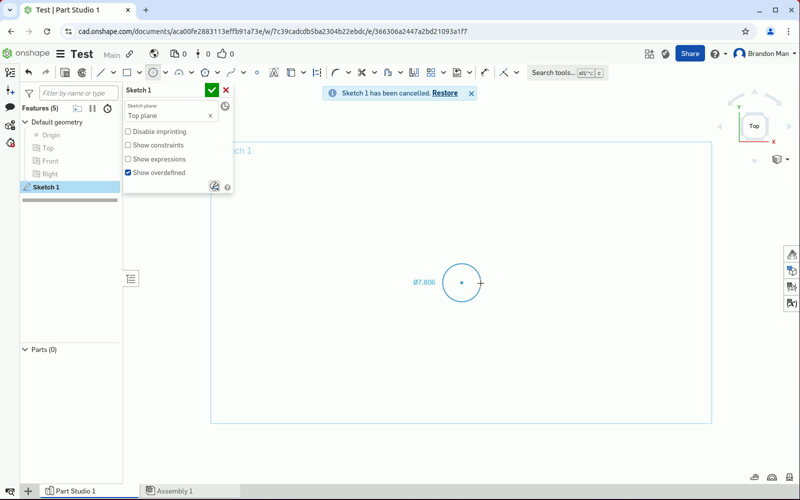
key(esc)
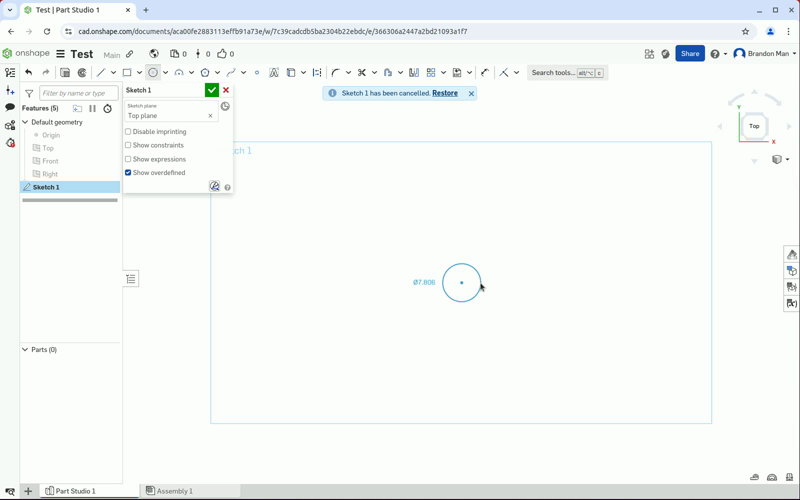
mouse_move(467, 275)
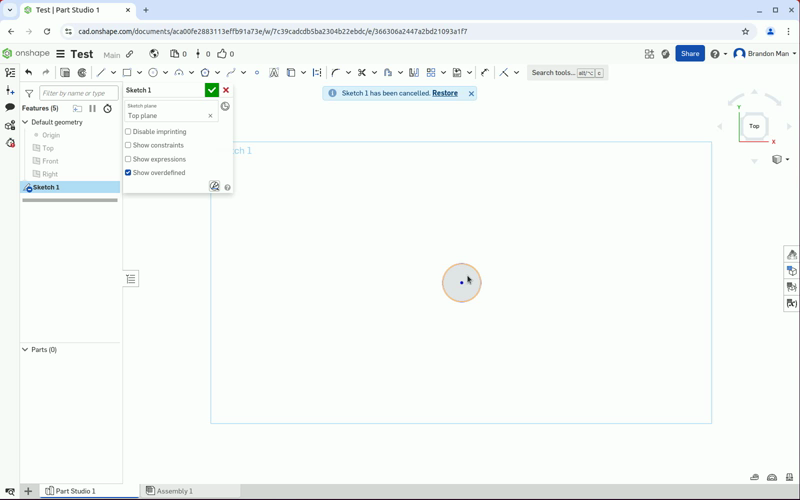
scroll(6)
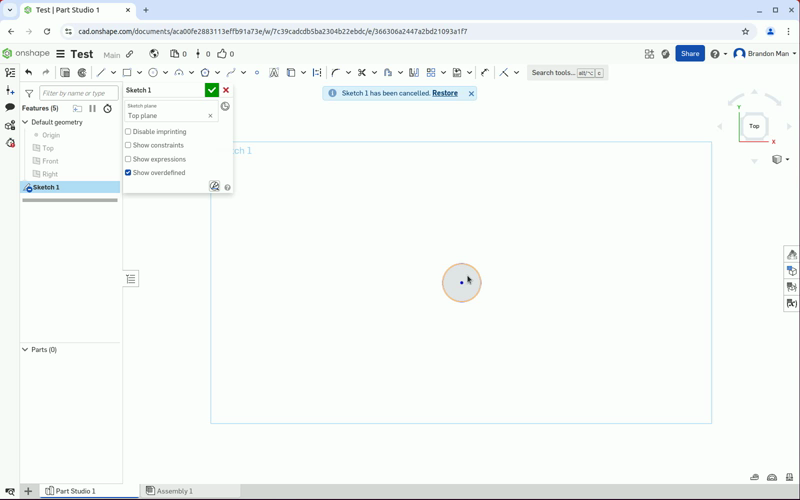
scroll(6)
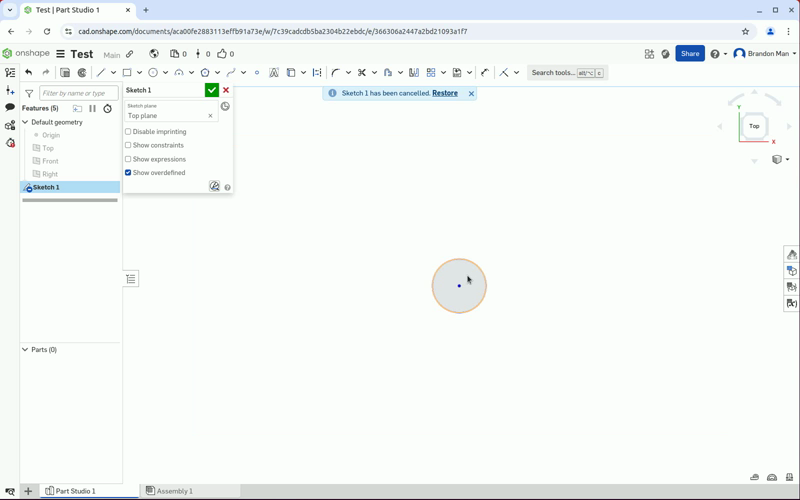
scroll(6)
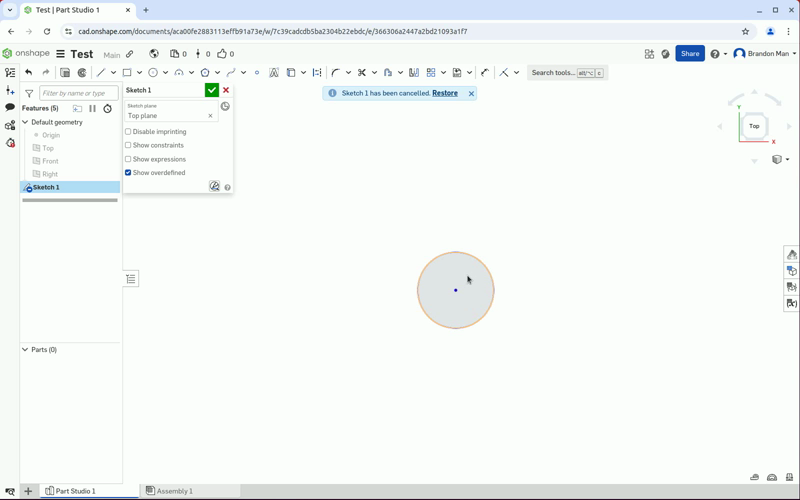
scroll(6)
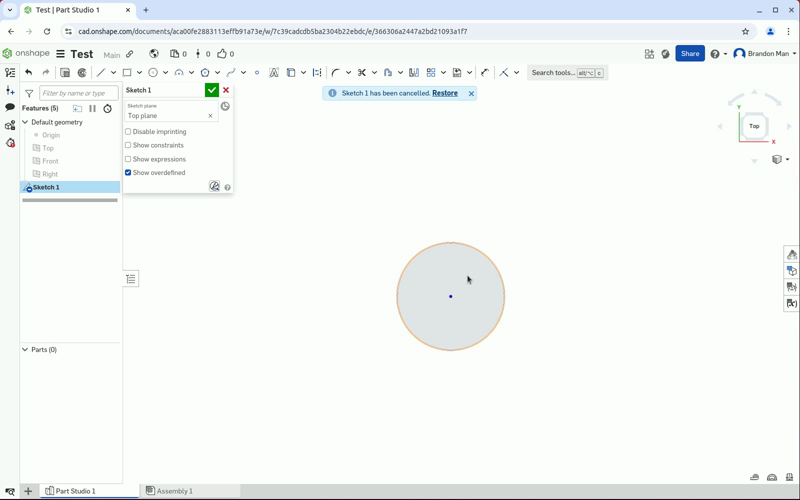
scroll(6)
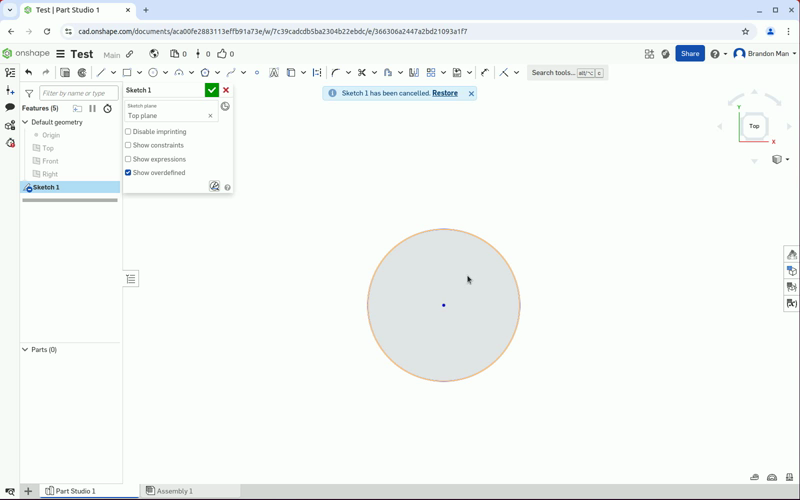
scroll(6)
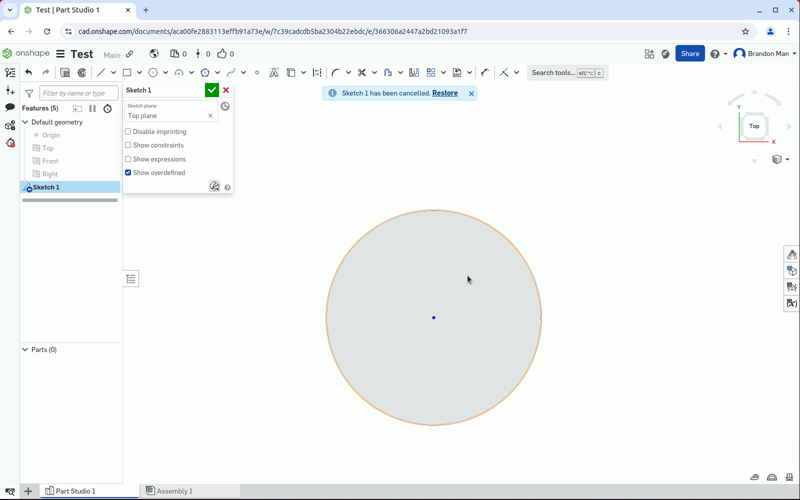
scroll(6)
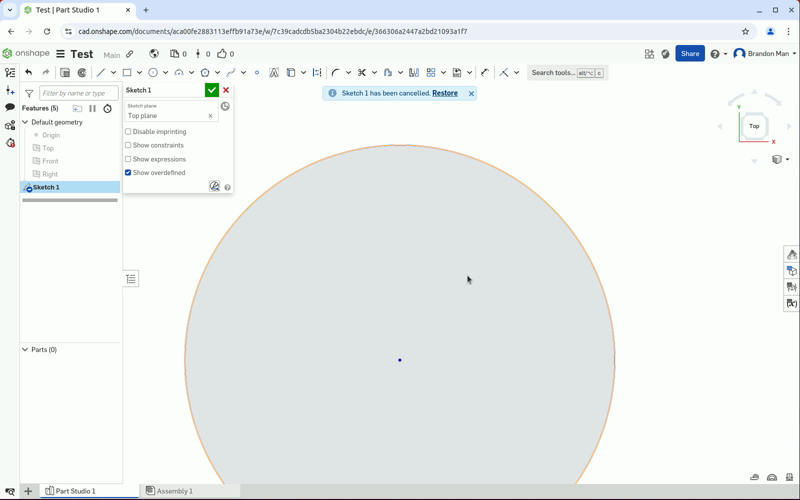
click(467, 275)
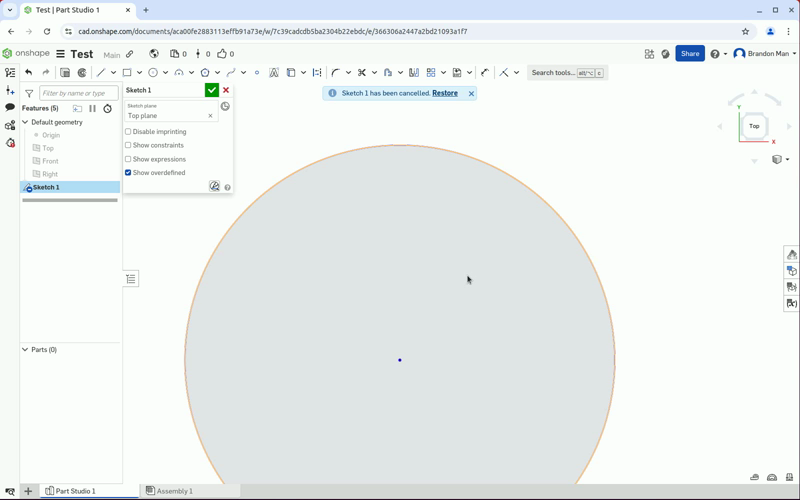
scroll(-6)
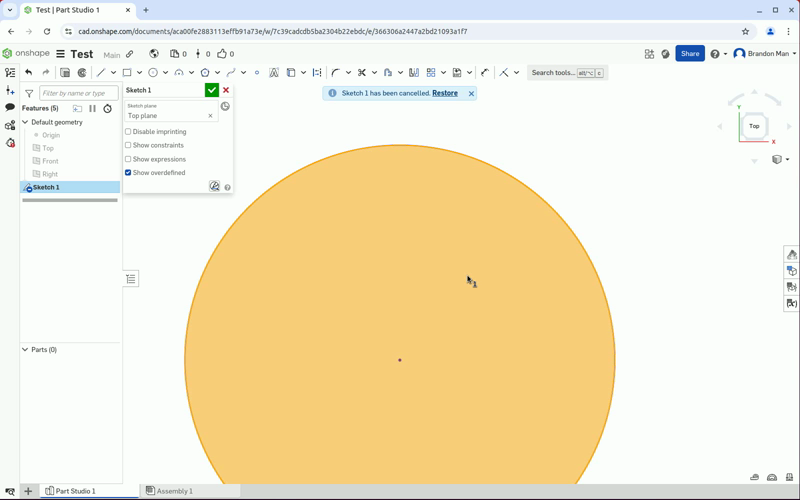
scroll(-6)
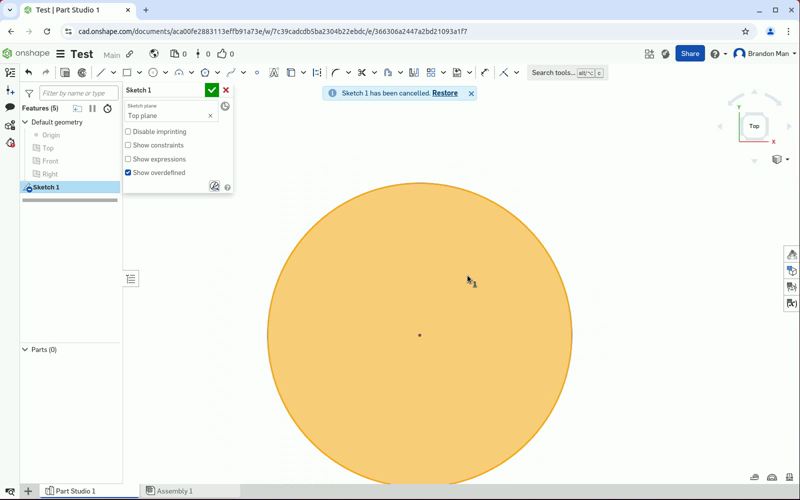
scroll(-6)
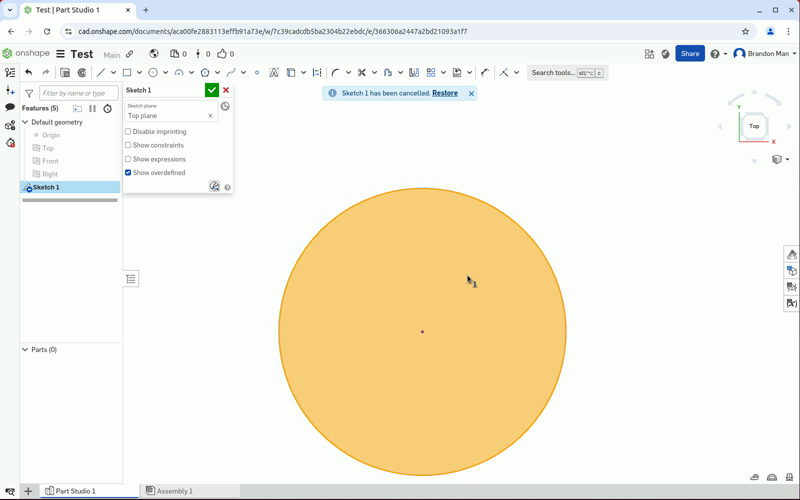
scroll(-6)
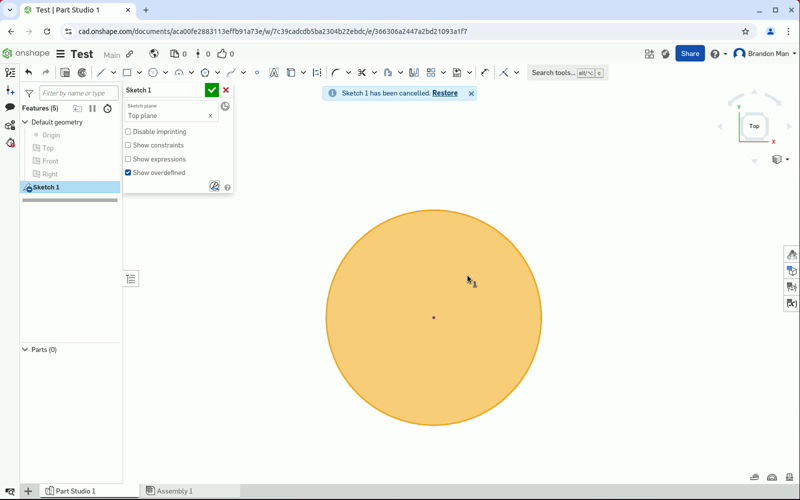
scroll(-6)
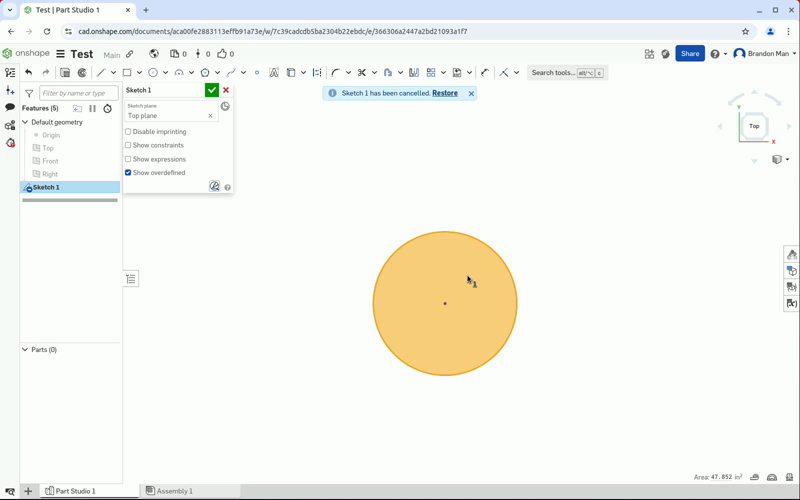
scroll(-6)
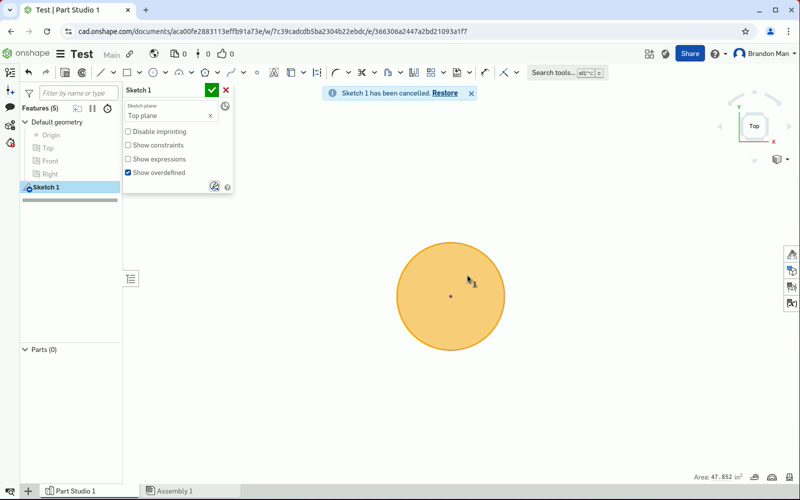
scroll(-6)
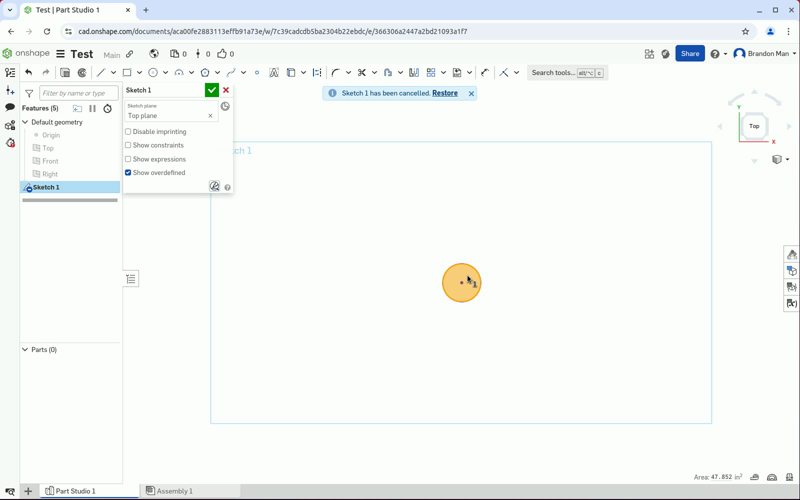
mouse_move(73, 352)
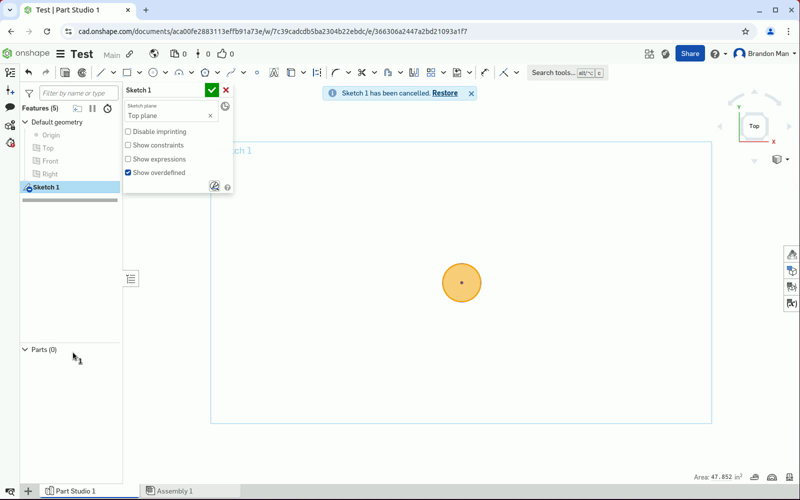
key(shift+y)
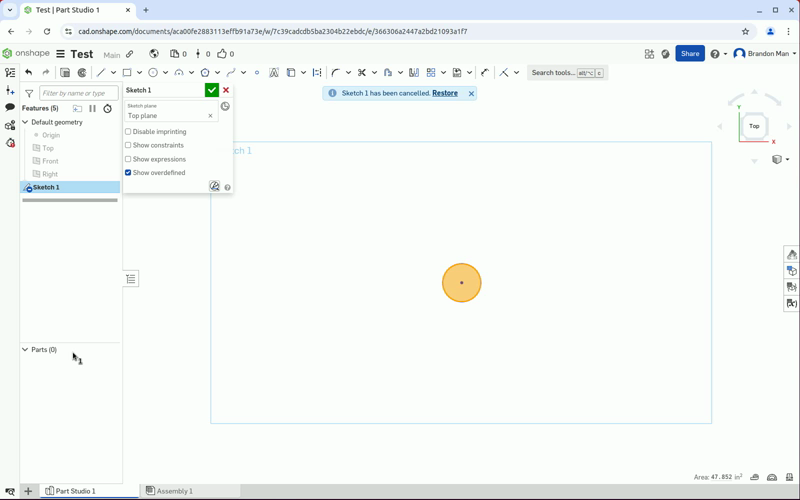
key(shift+e)
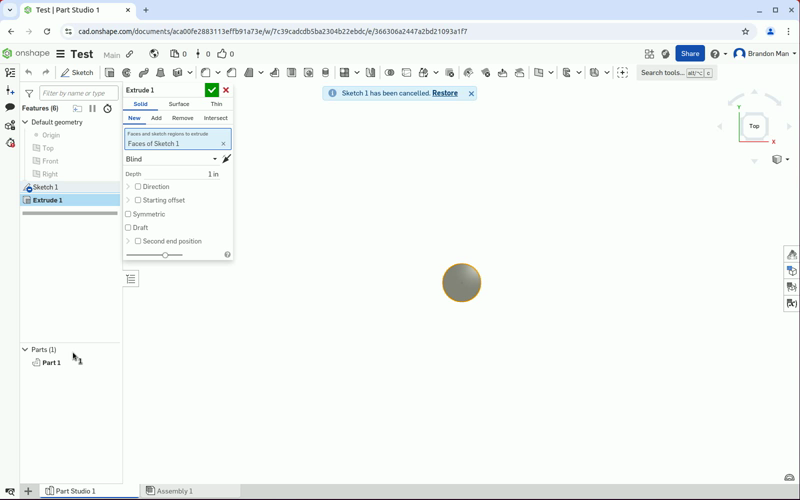
mouse_move(143, 106)
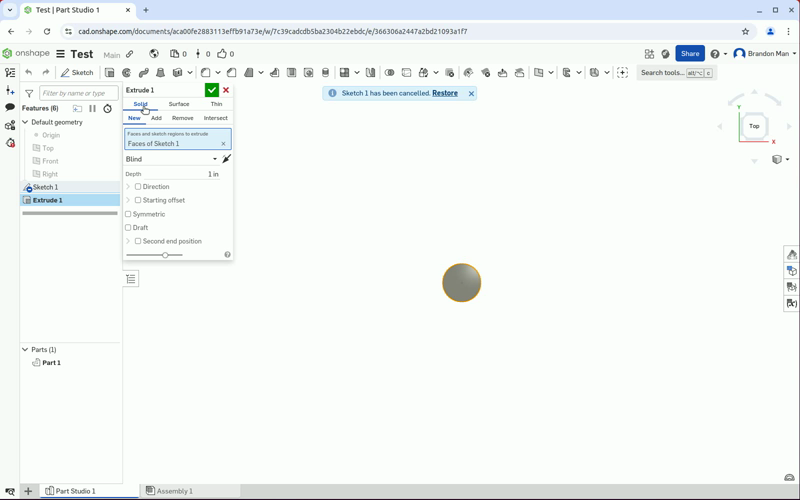
click(143, 106)
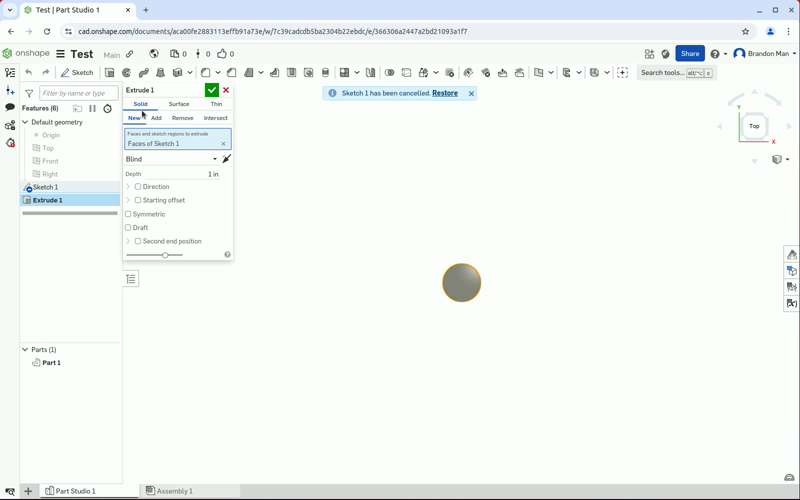
mouse_move(137, 120)
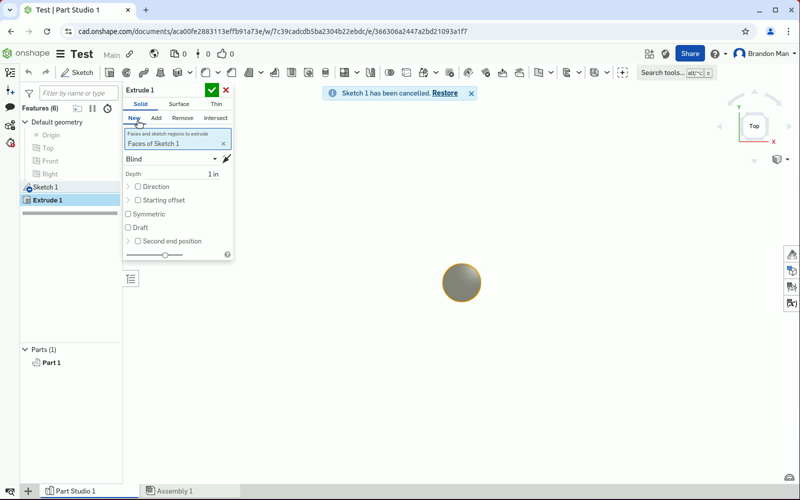
click(137, 120)
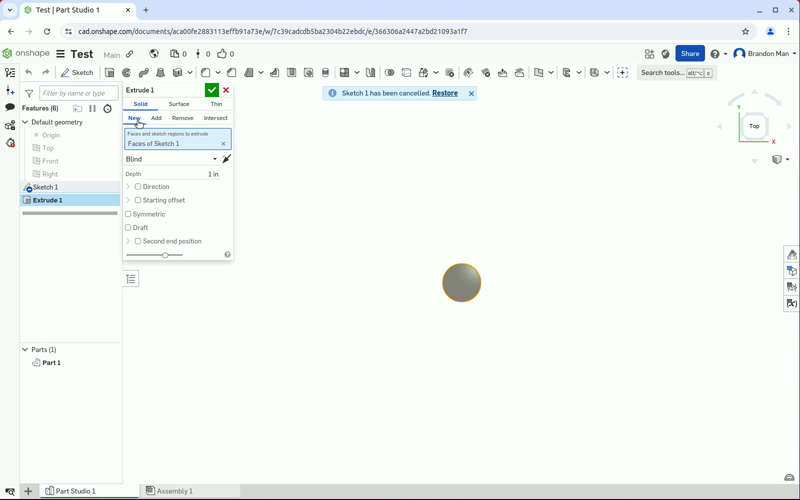
key(tab, 4)
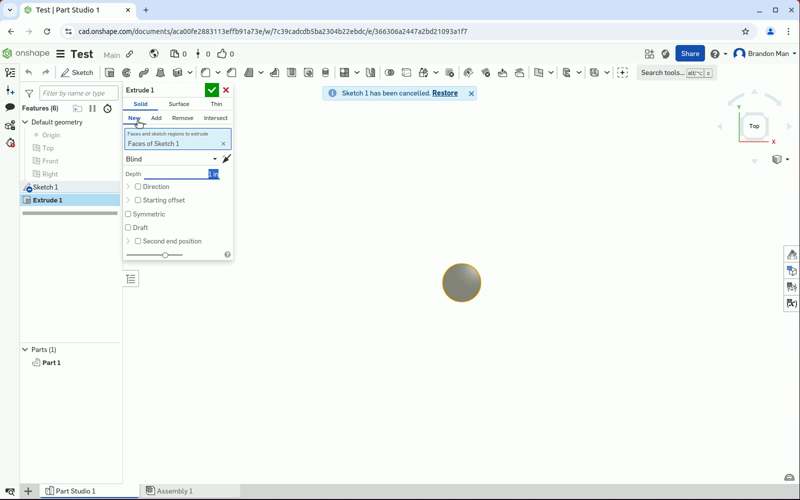
text(0.241)
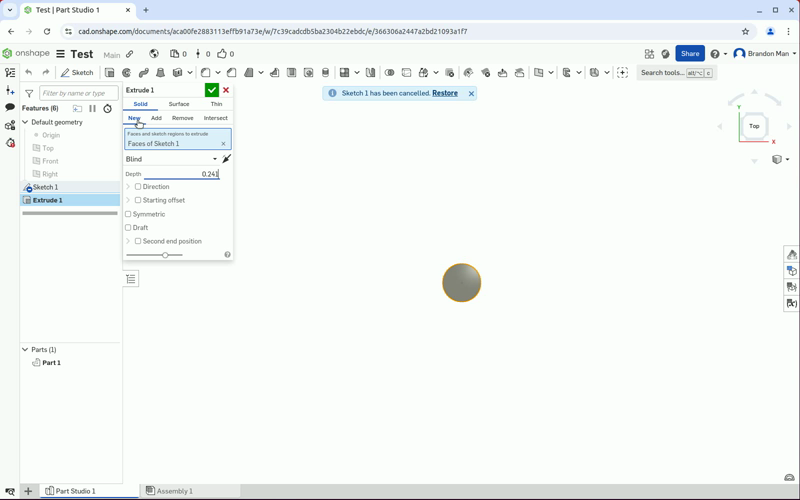
key(enter)
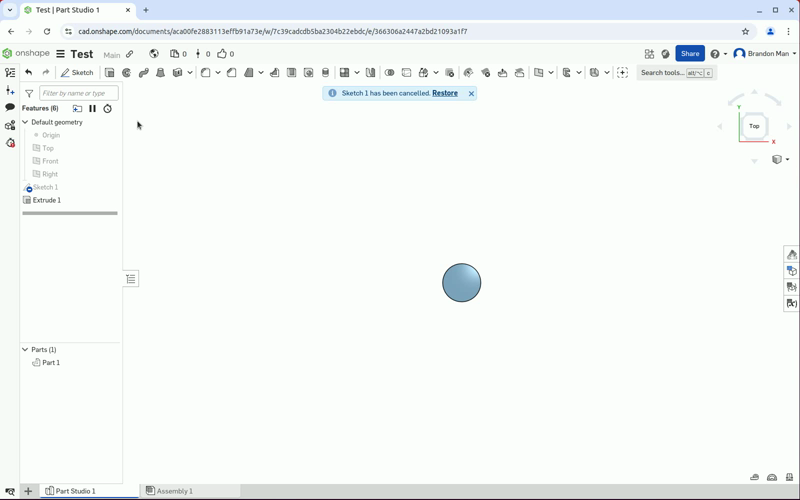
key(shift+h)
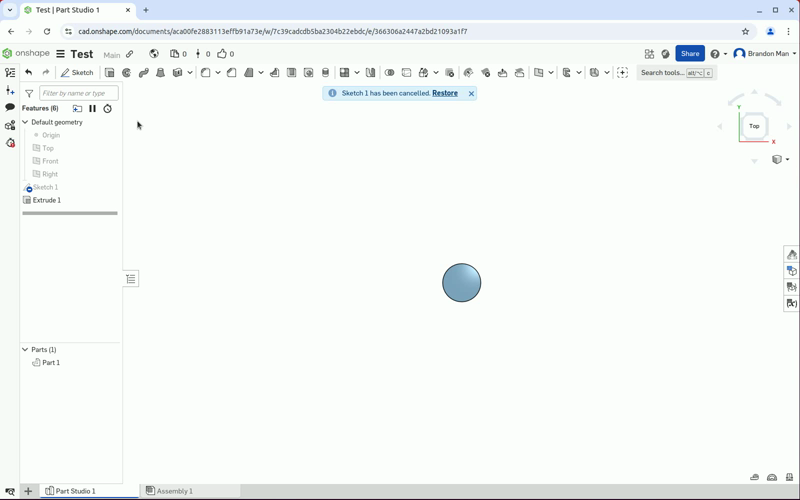
key(shift+h)
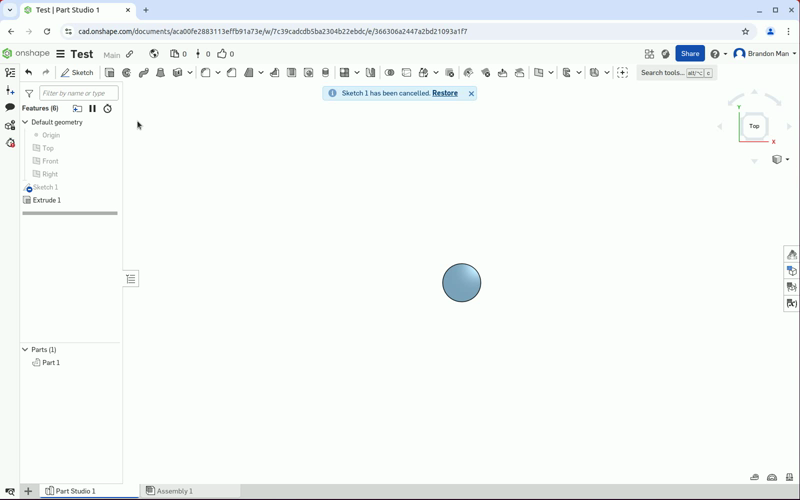
mouse_move(73, 189)
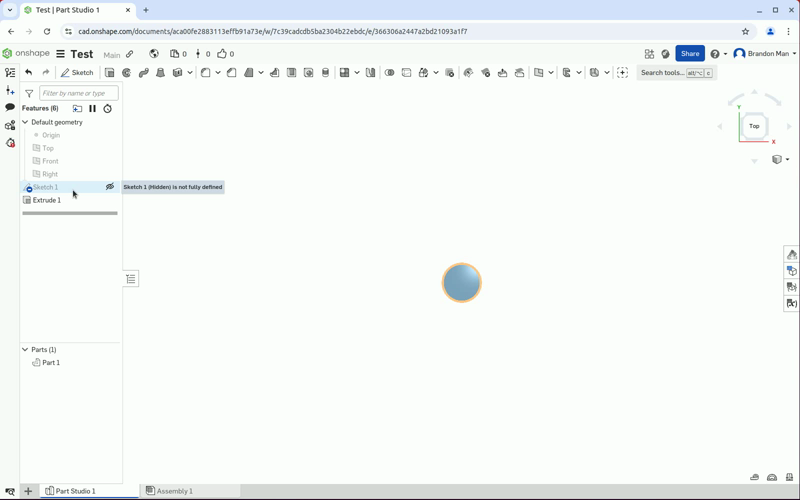
click(73, 189)
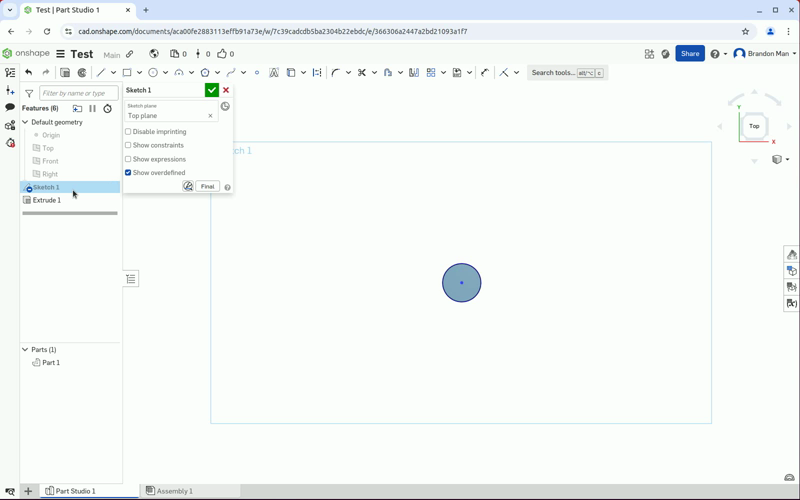
mouse_move(229, 92)
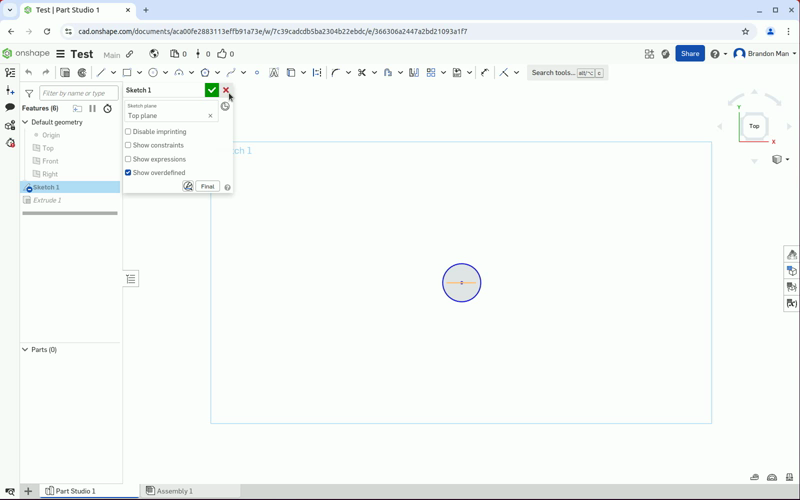
click(229, 92)
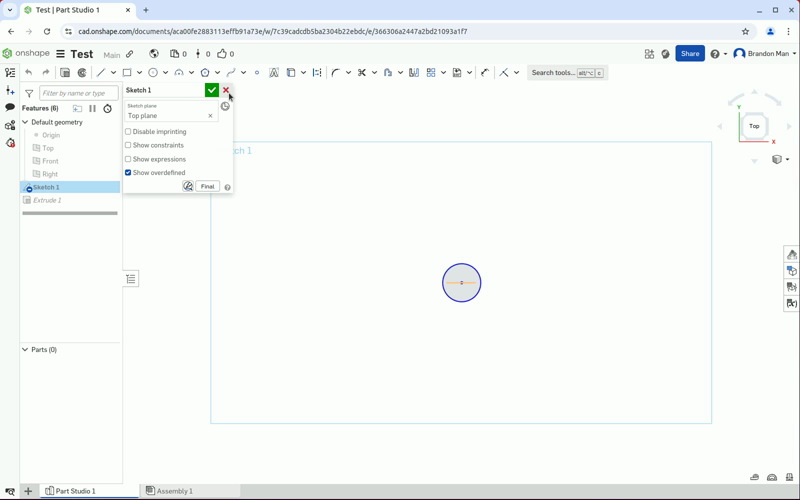
key(shift+s)
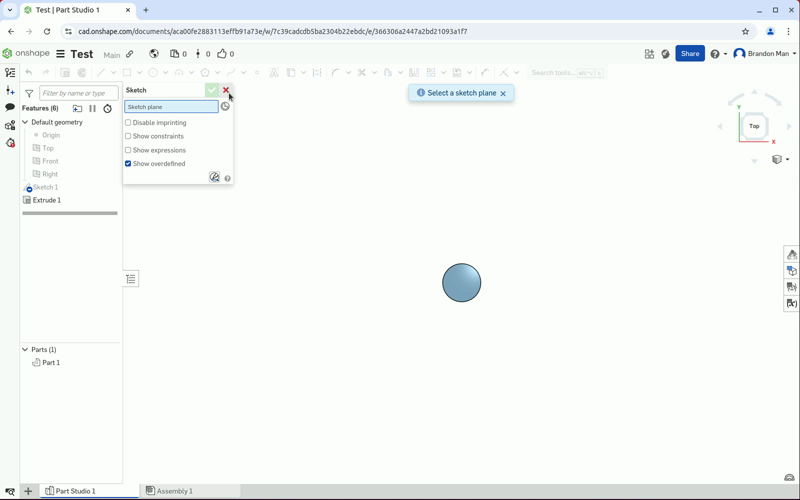
mouse_move(73, 150)
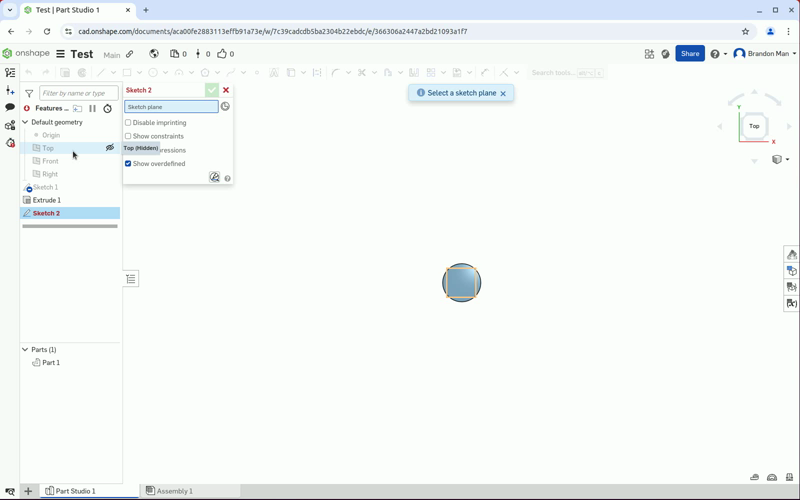
click(73, 150)
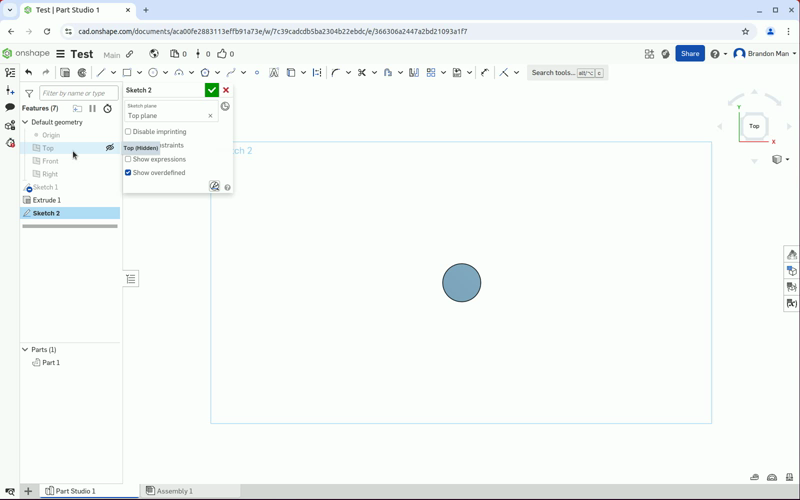
mouse_move(73, 352)
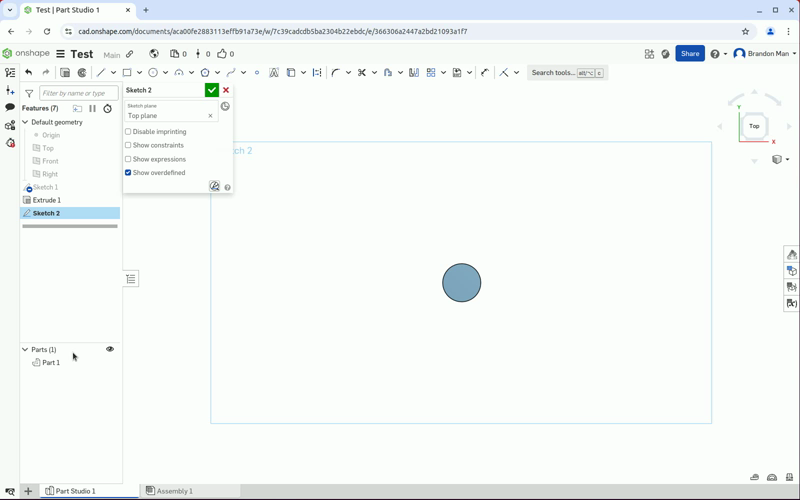
key(y)
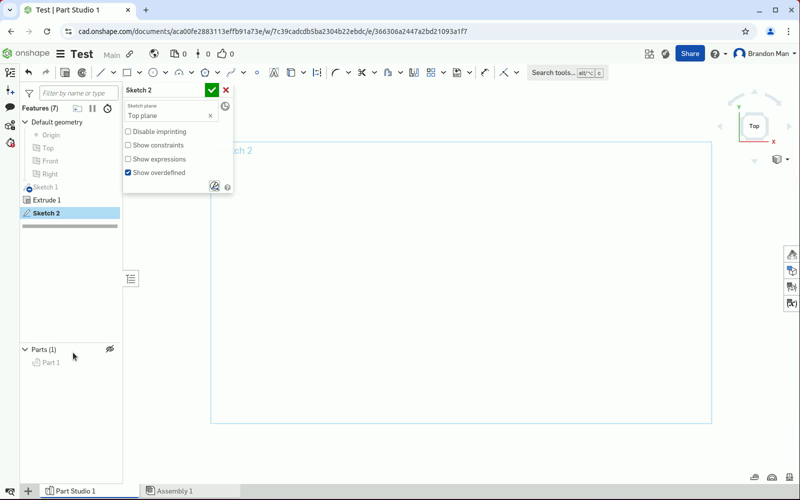
key(l)
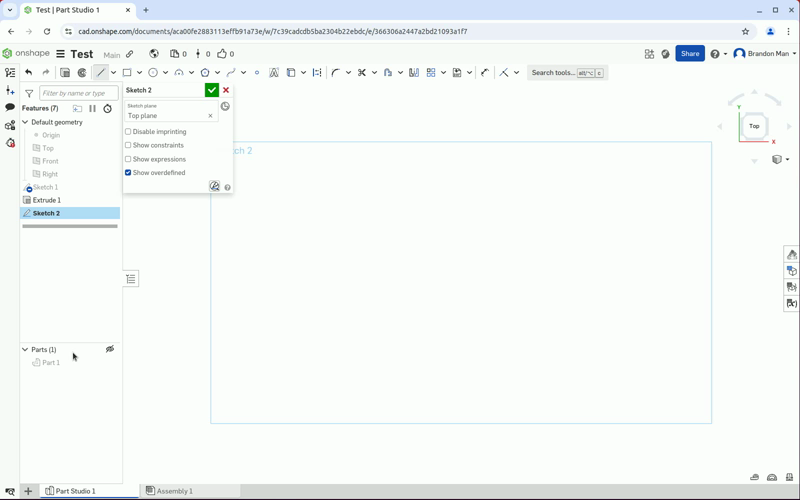
key_down(shift)
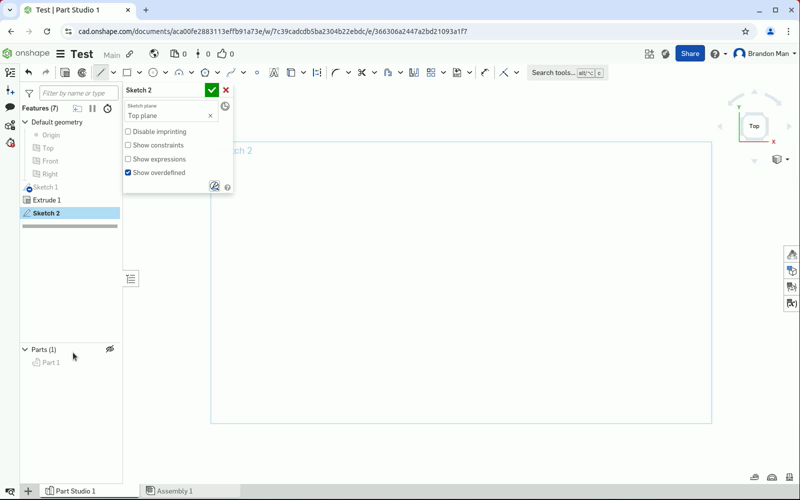
mouse_move(390, 311)
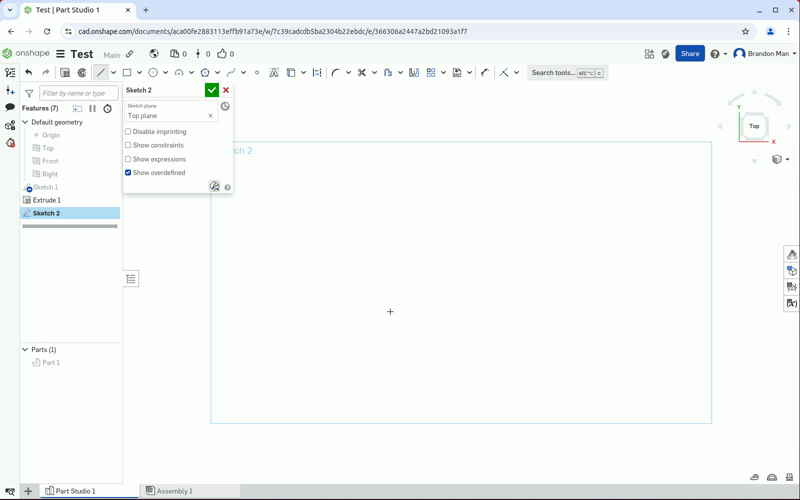
click(390, 311)
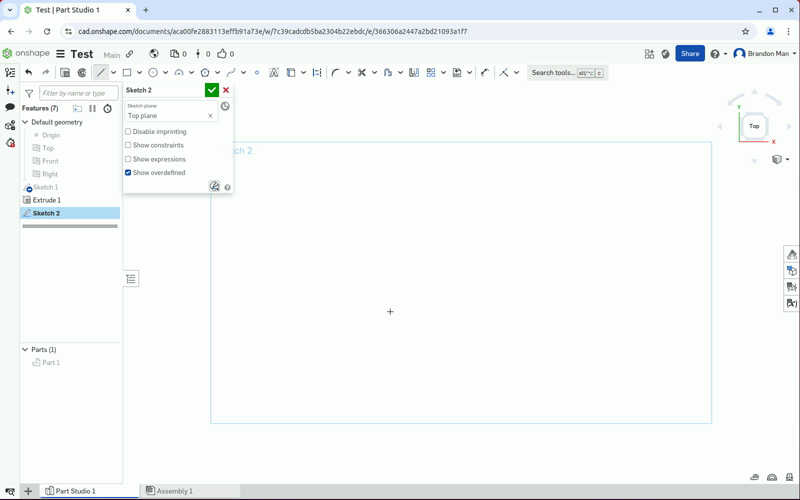
key_up(shift)
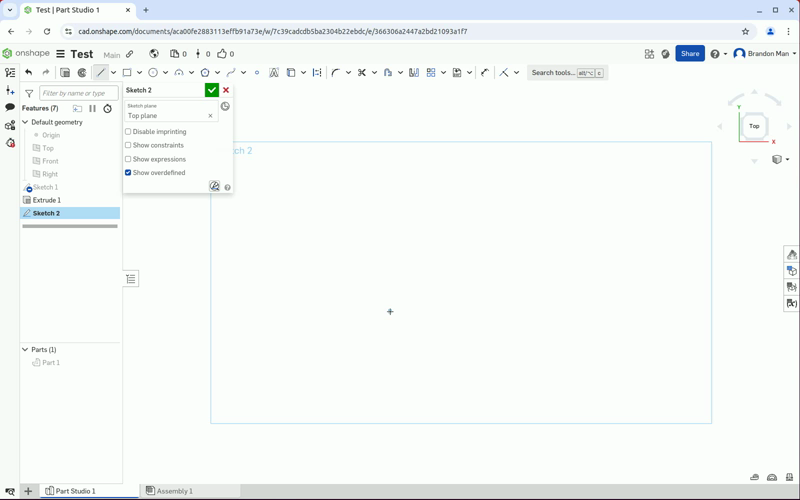
key_down(shift)
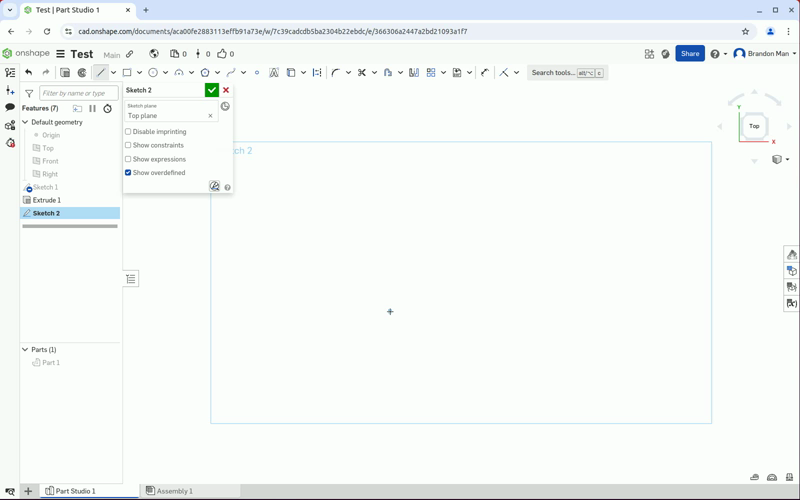
mouse_move(530, 311)
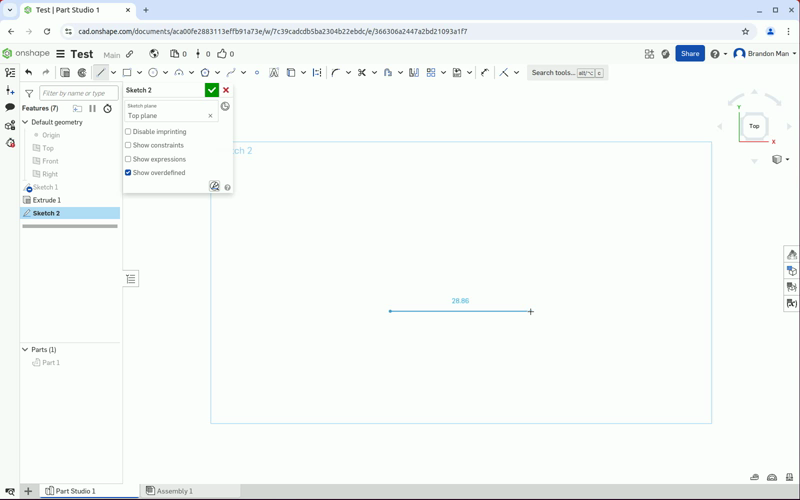
click(530, 311)
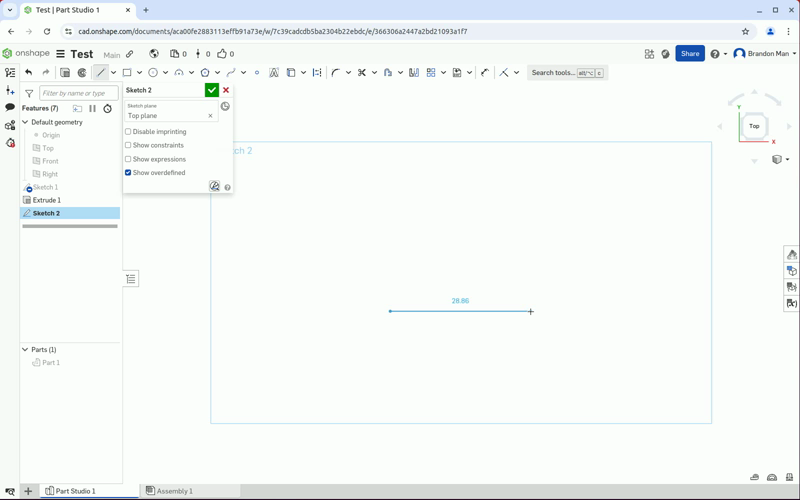
key_up(shift)
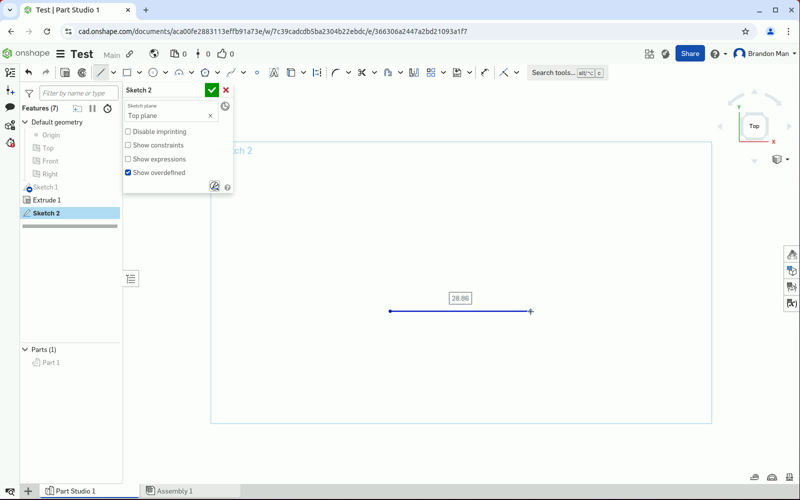
key_down(shift)
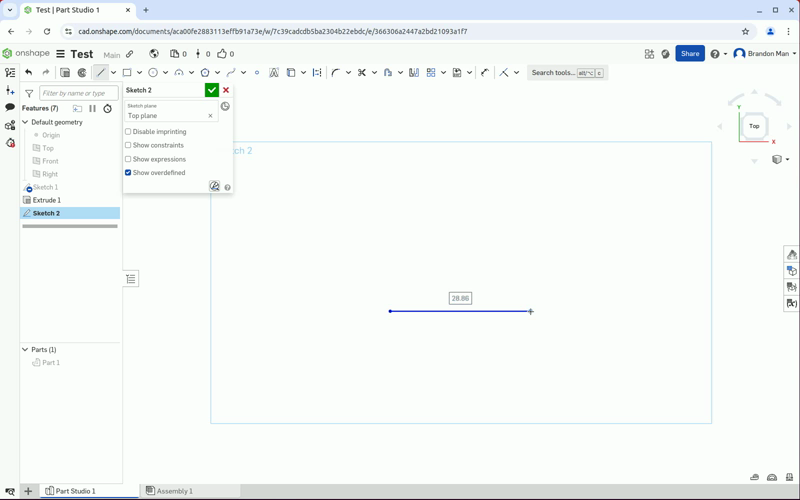
mouse_move(560, 311)
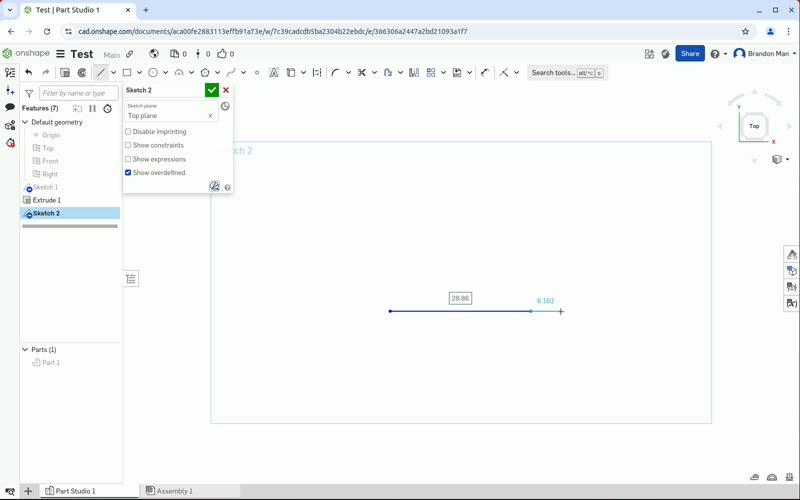
mouse_move(530, 252)
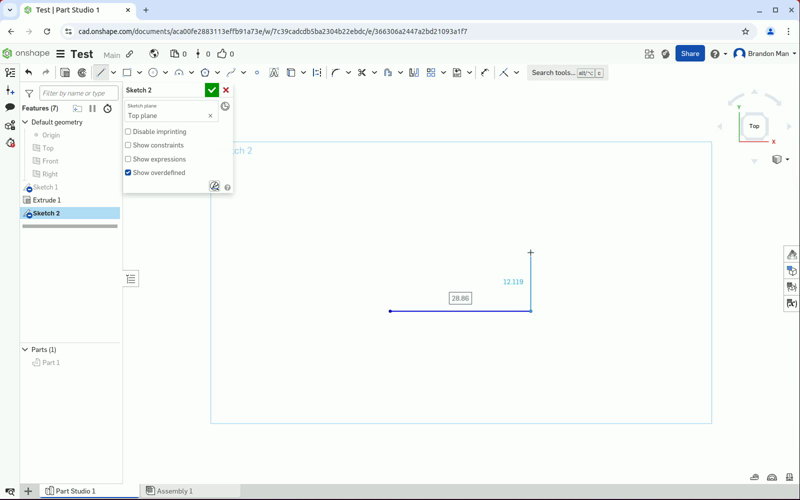
click(530, 252)
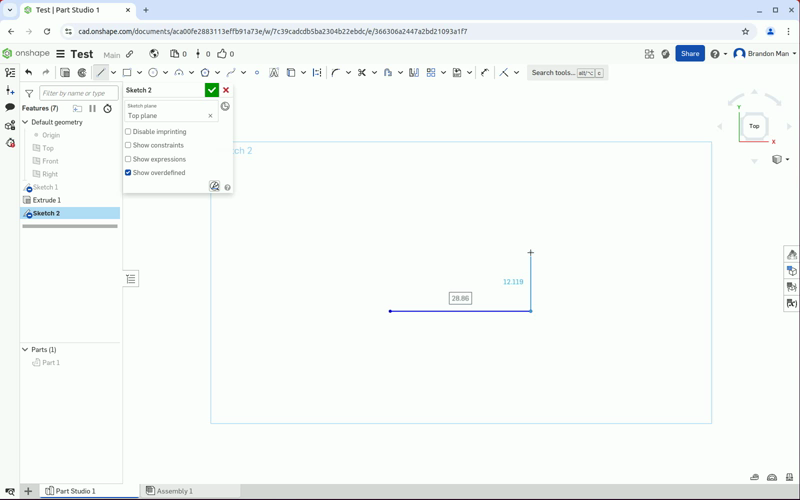
key_up(shift)
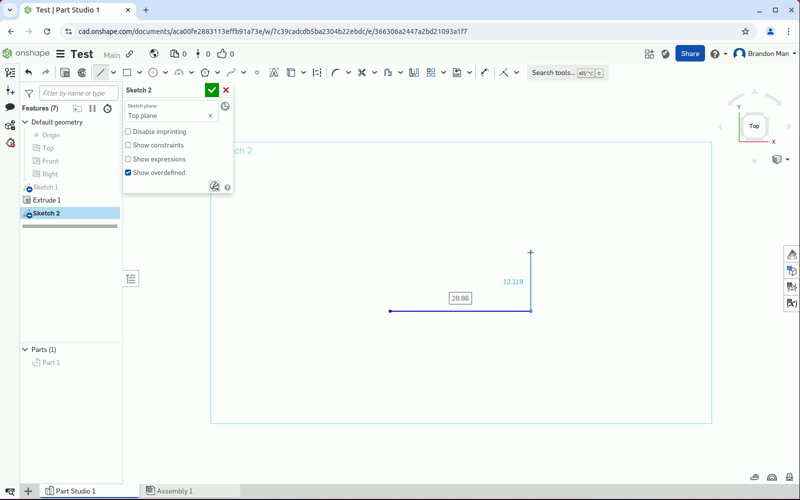
key_down(shift)
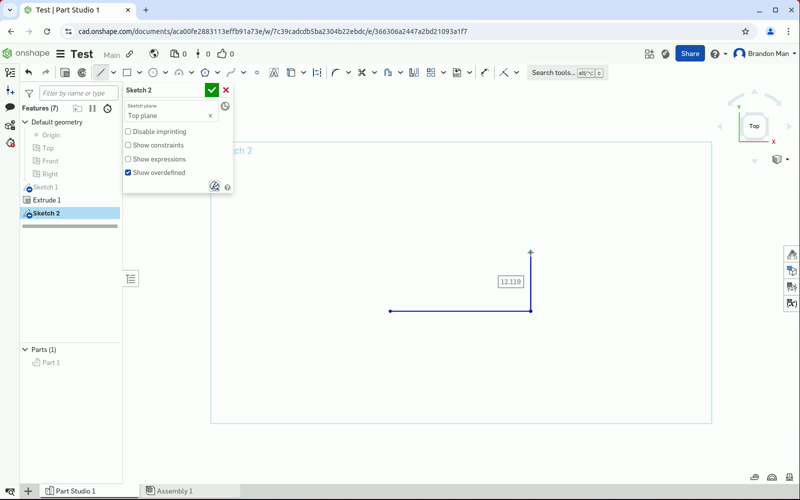
mouse_move(530, 191)
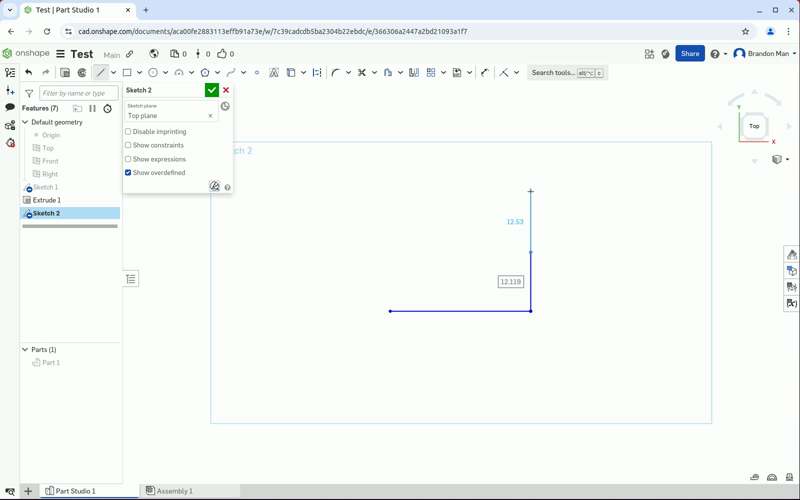
click(530, 191)
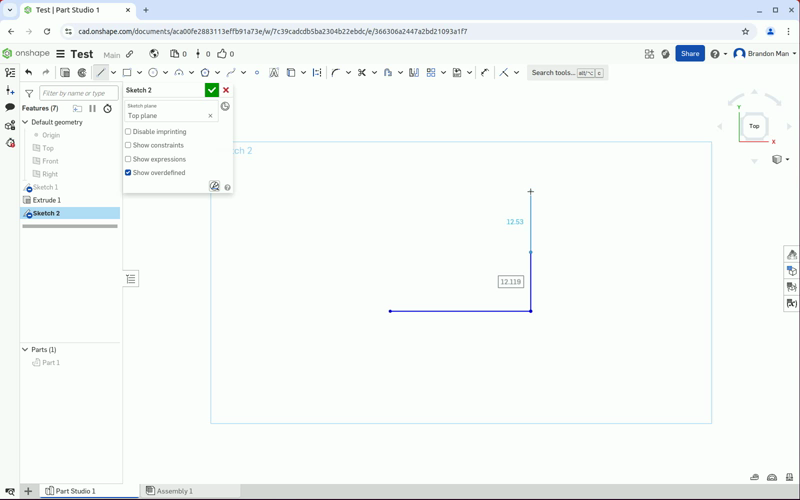
key_up(shift)
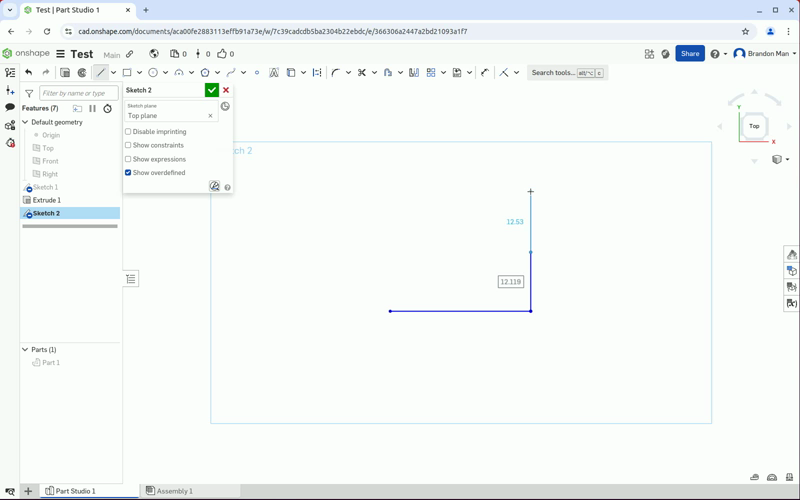
key_down(shift)
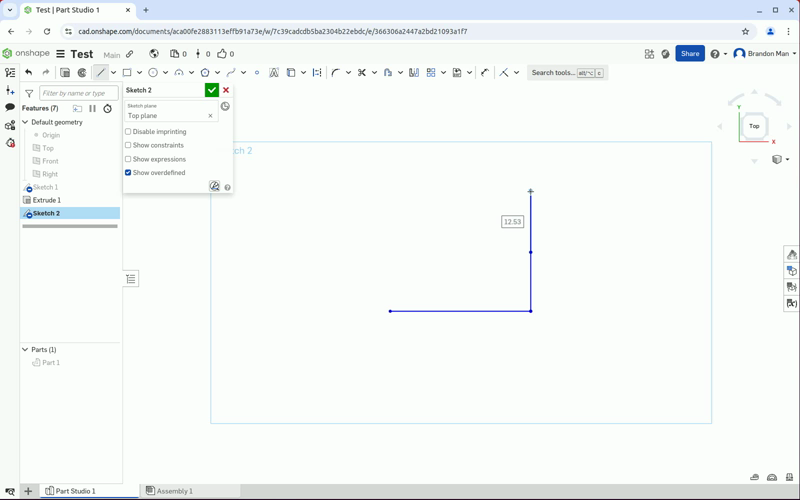
mouse_move(390, 191)
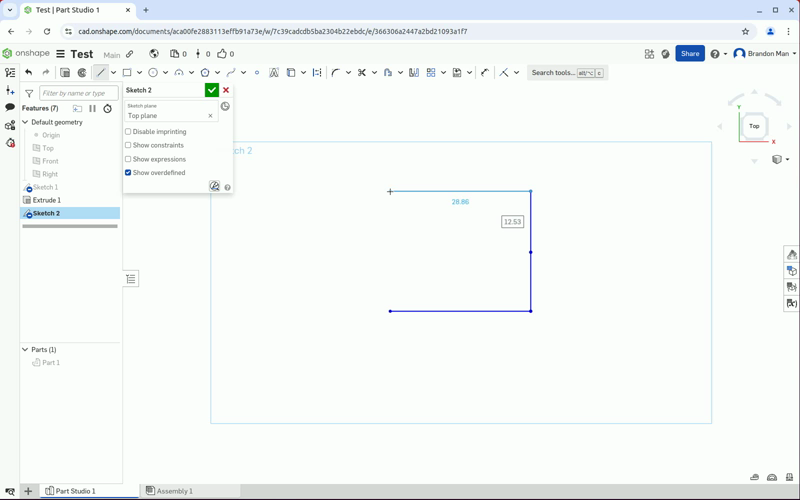
click(390, 191)
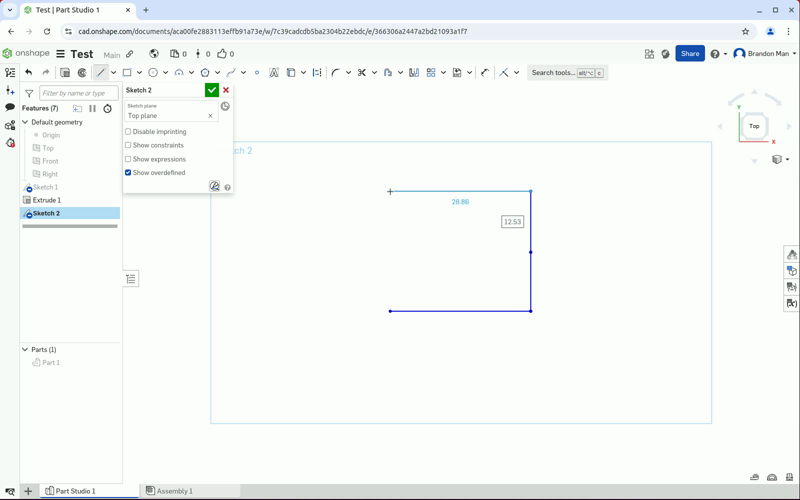
key_up(shift)
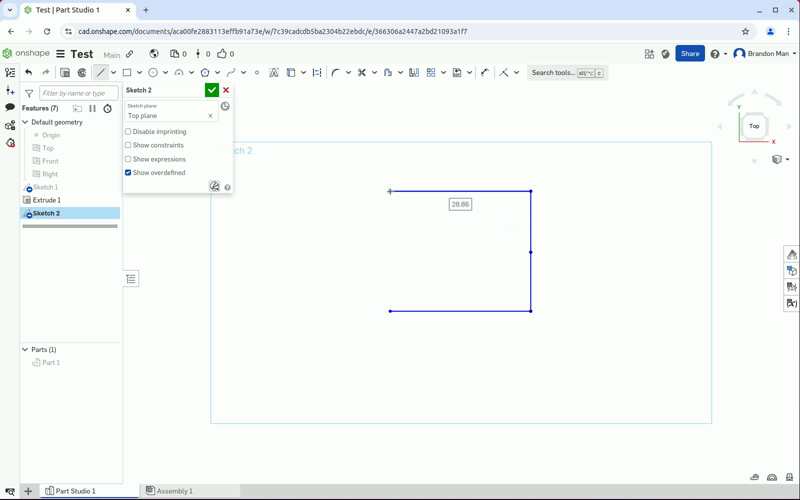
key_down(shift)
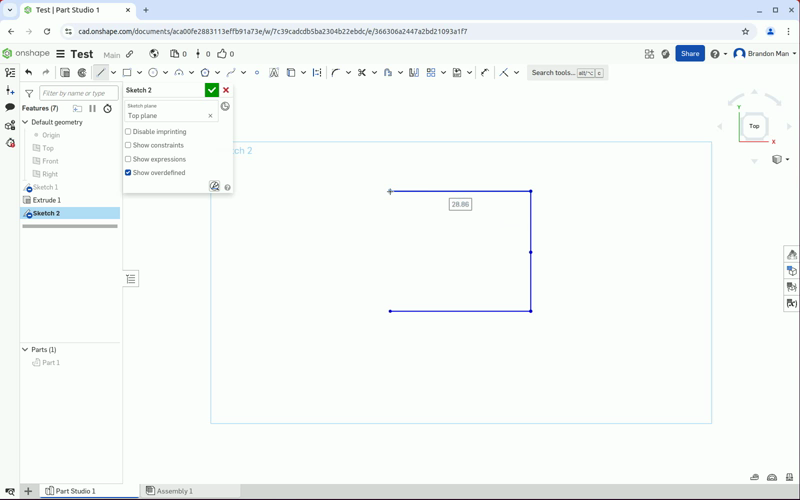
mouse_move(390, 311)
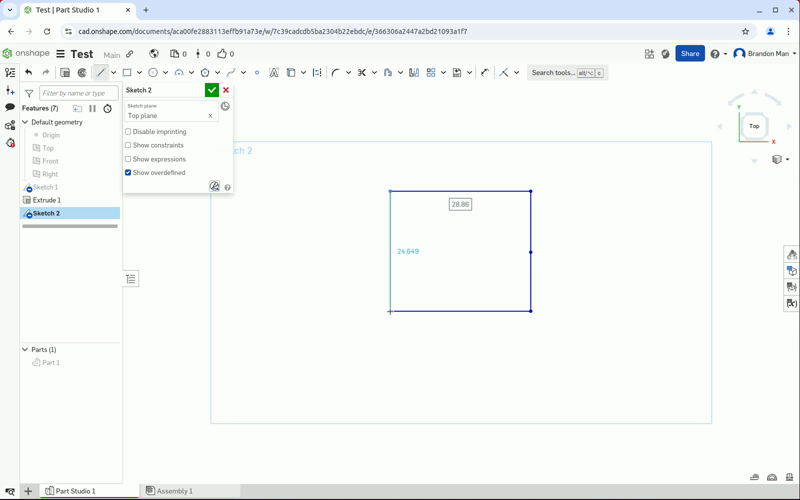
key_up(shift)
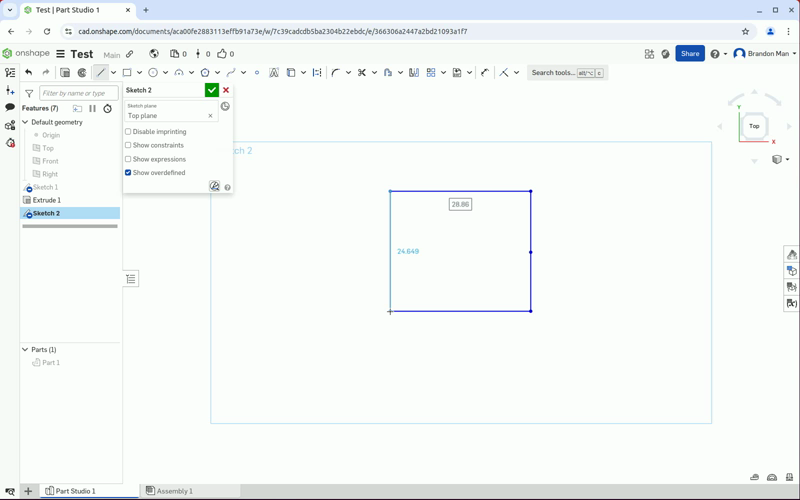
click(390, 311)
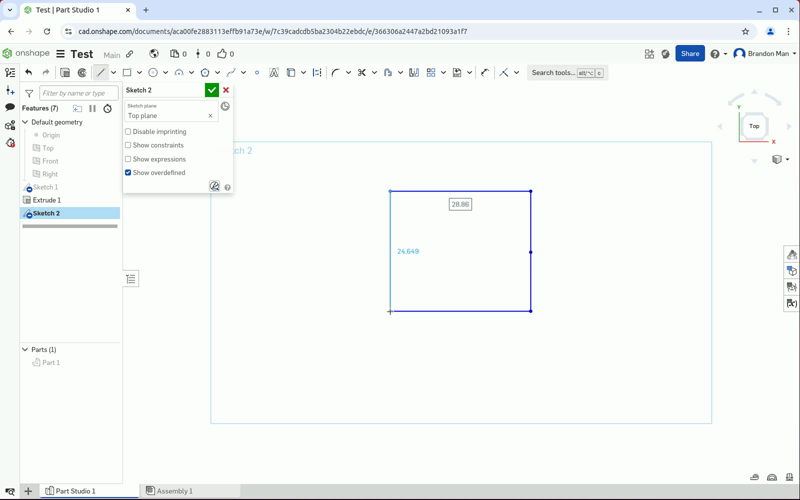
key(esc)
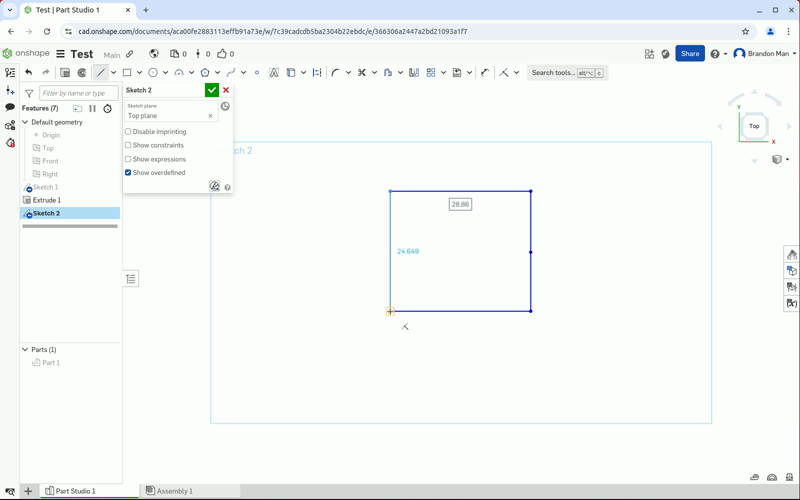
key(c)
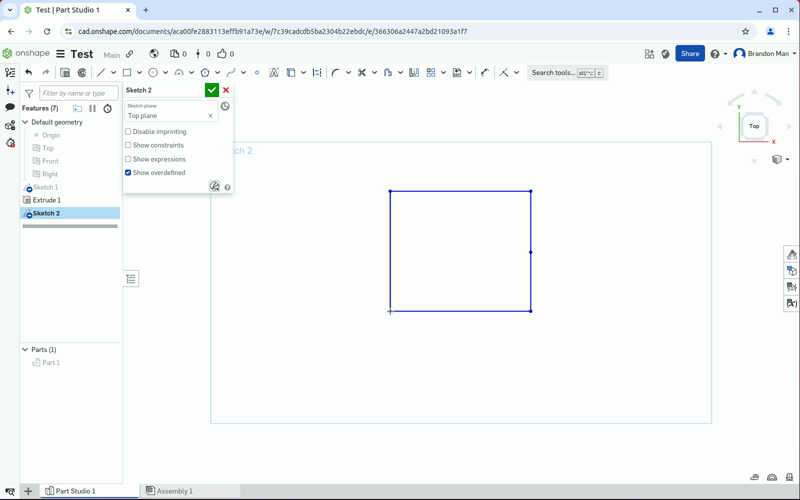
key_down(shift)
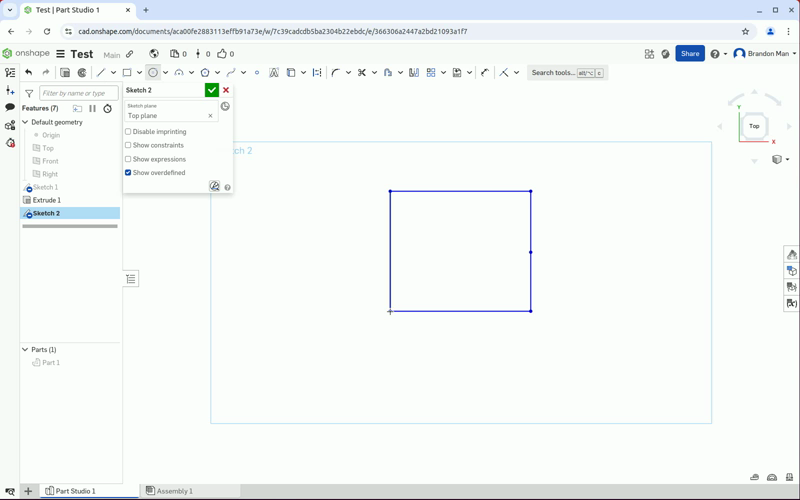
mouse_move(394, 252)
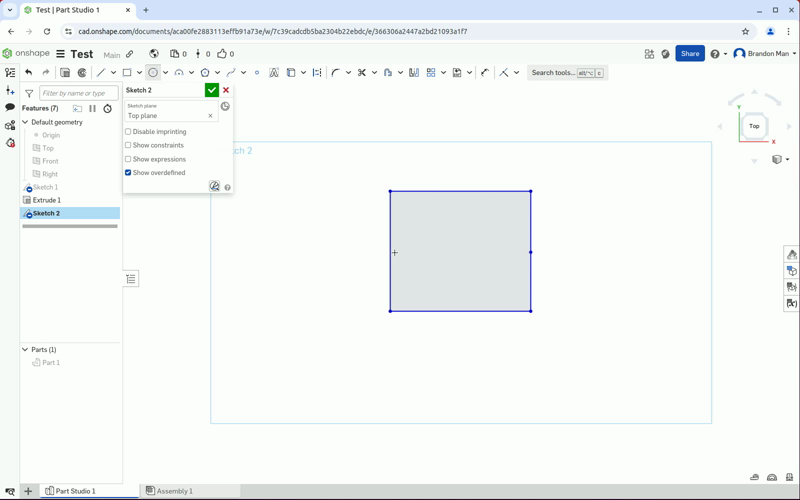
click(394, 252)
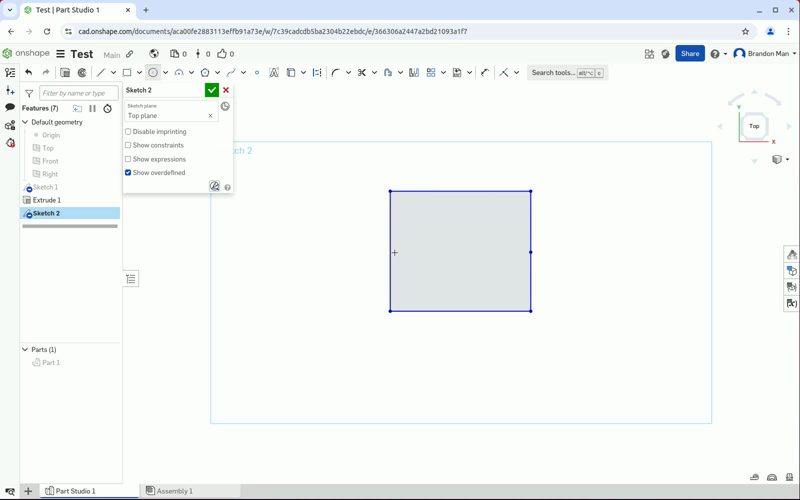
key_up(shift)
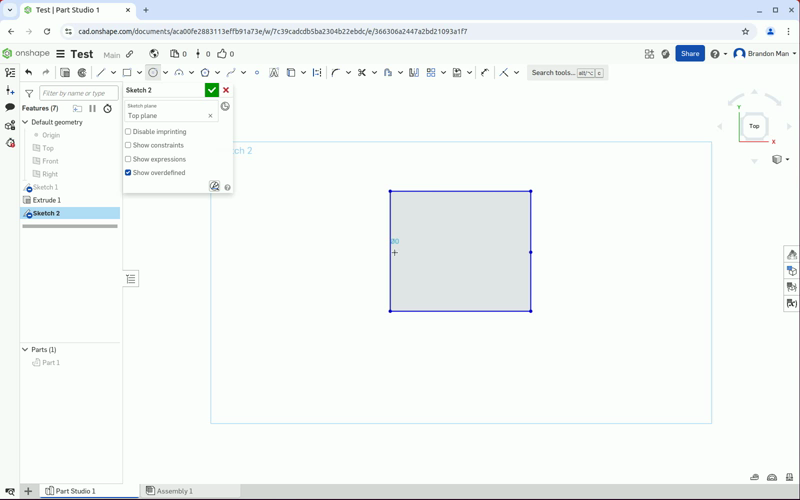
mouse_move(397, 252)
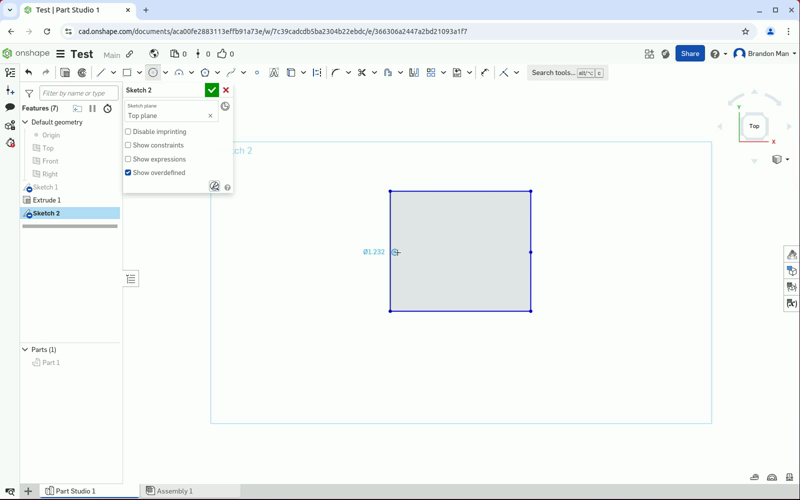
click(397, 252)
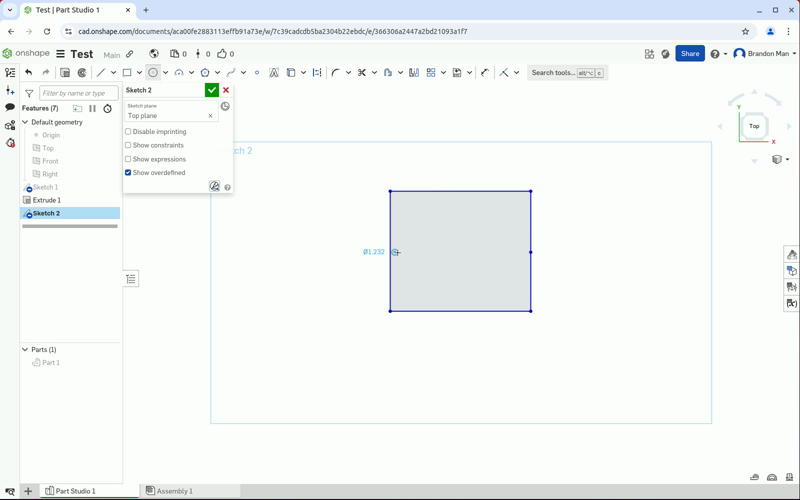
key(esc)
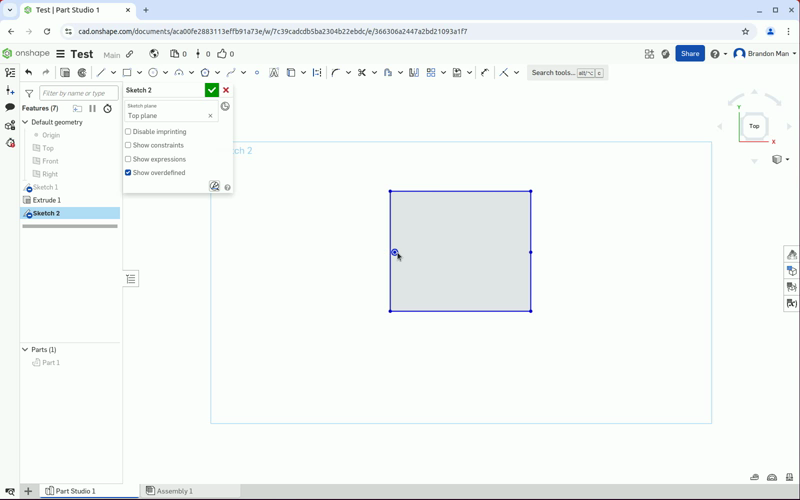
key(c)
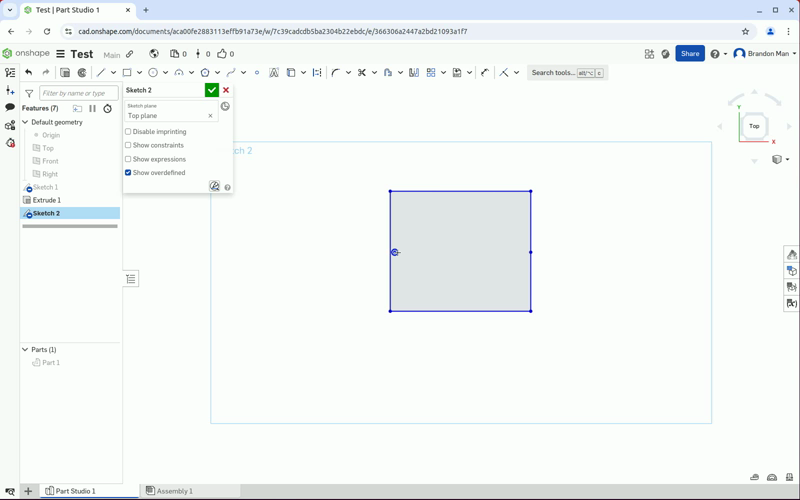
key_down(shift)
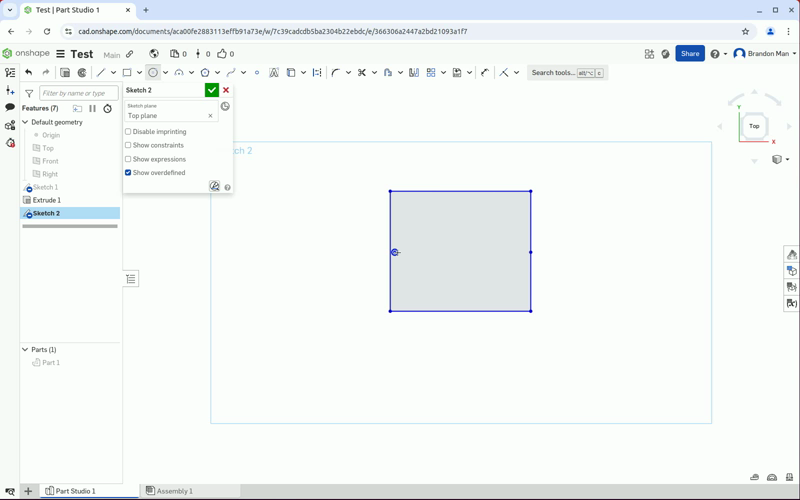
mouse_move(461, 282)
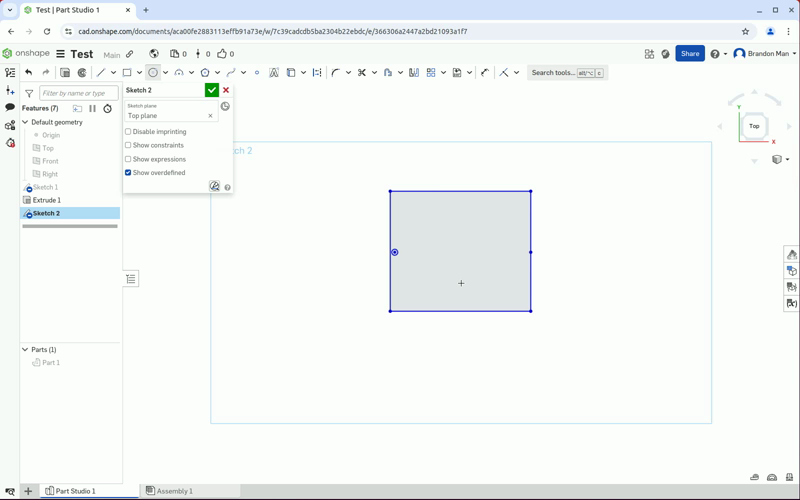
click(461, 282)
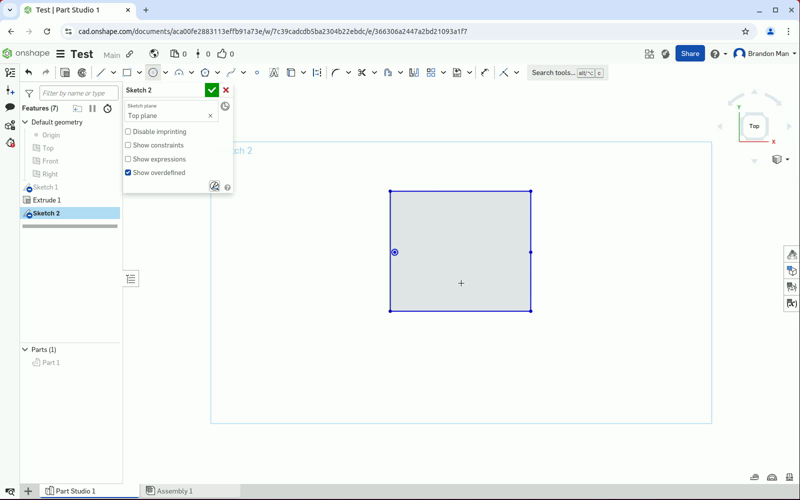
key_up(shift)
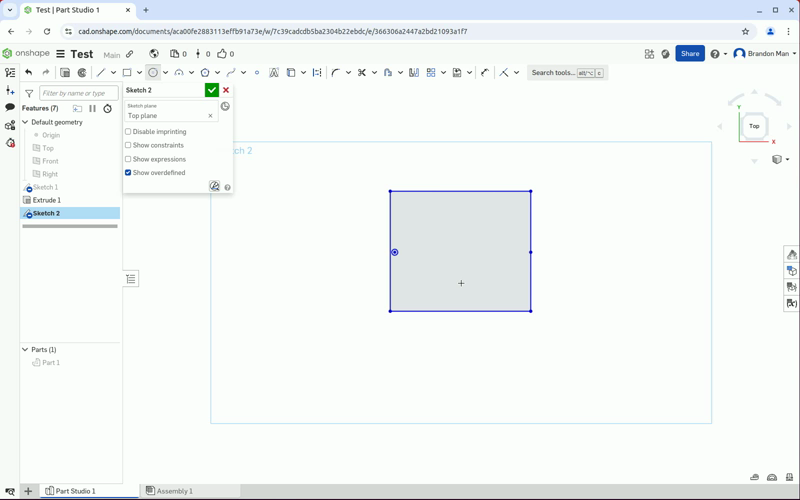
mouse_move(479, 282)
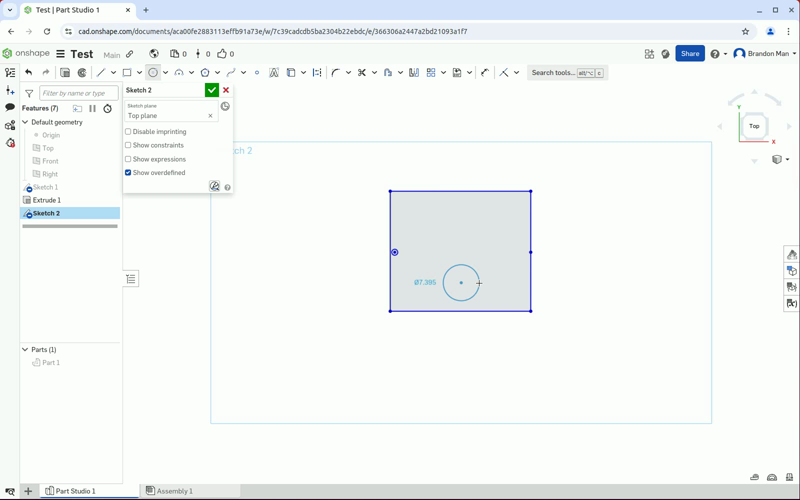
click(479, 282)
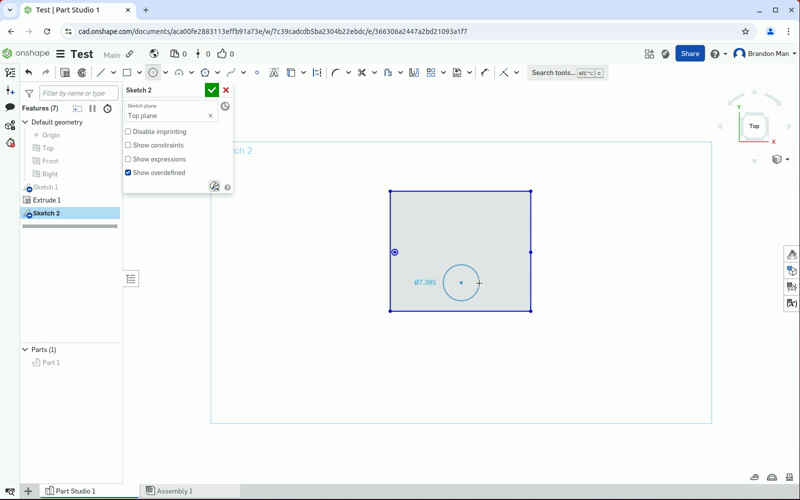
key(esc)
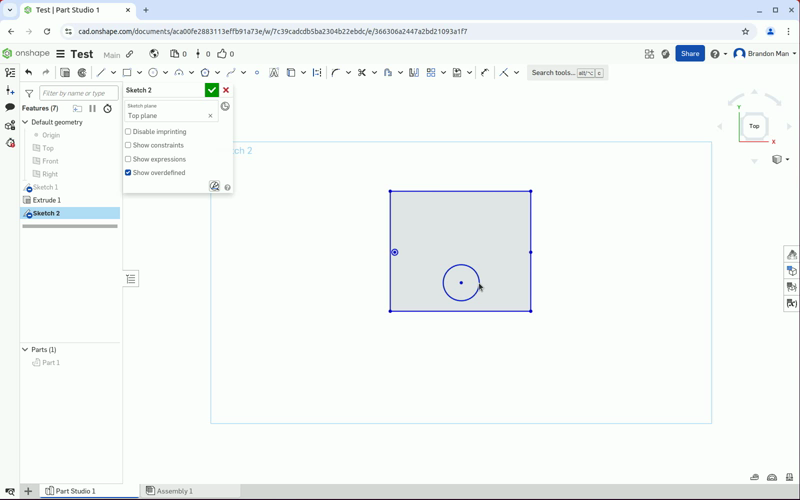
key(a)
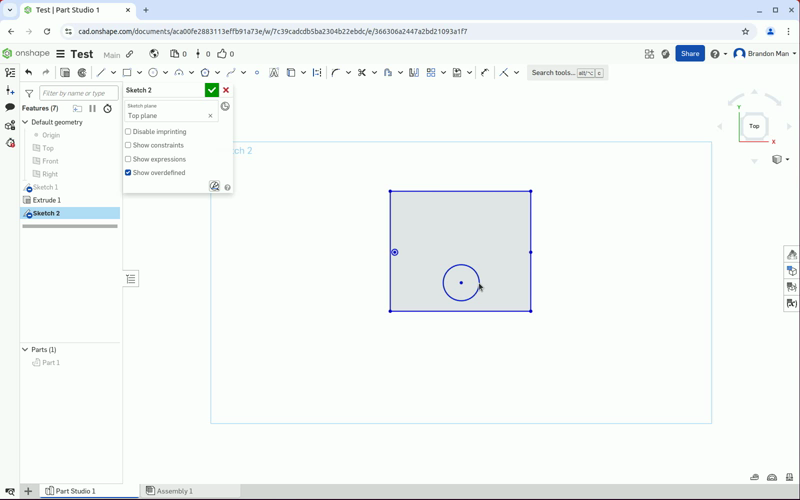
key_down(shift)
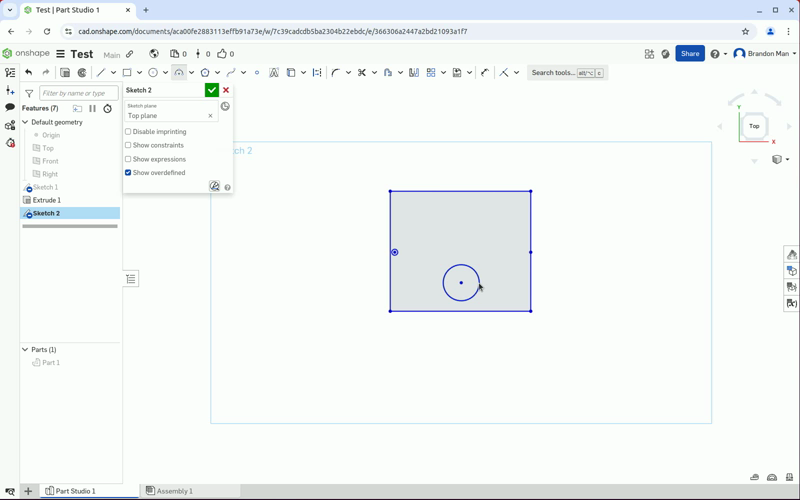
mouse_move(520, 258)
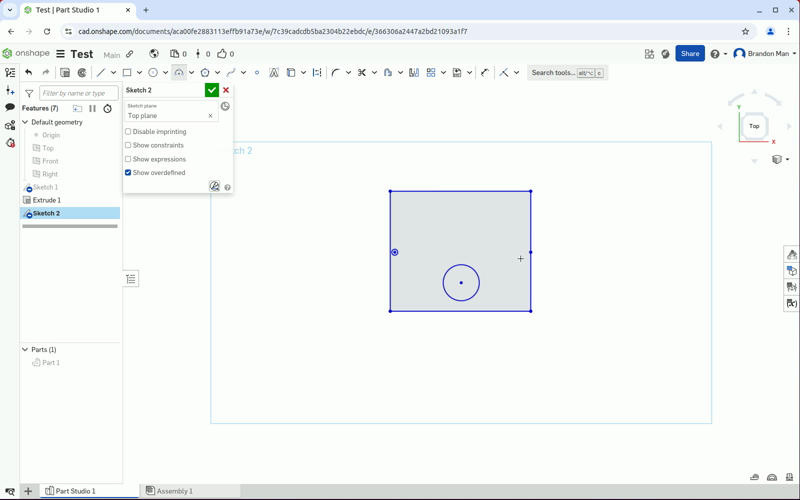
click(520, 258)
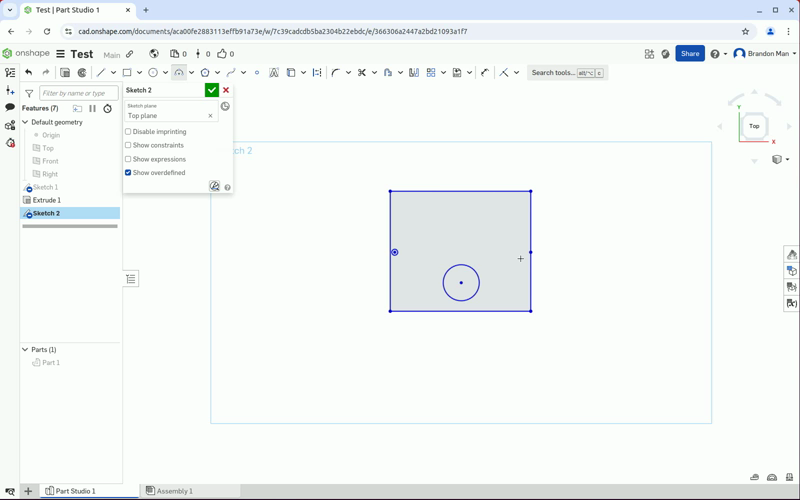
key_up(shift)
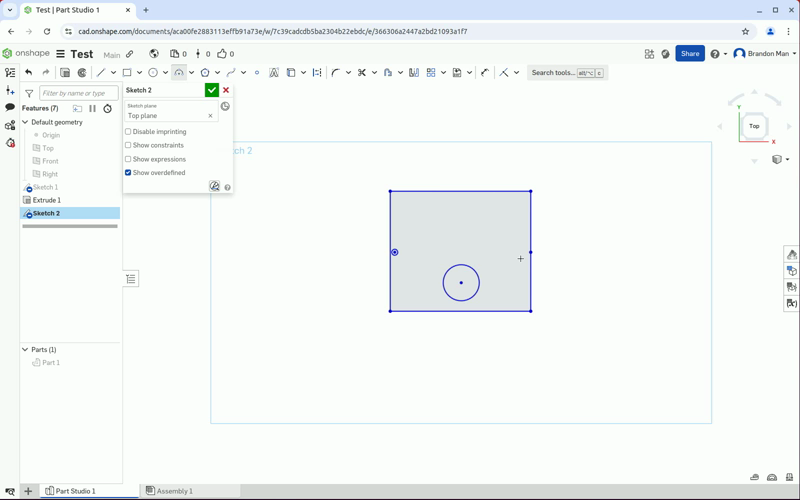
key_down(shift)
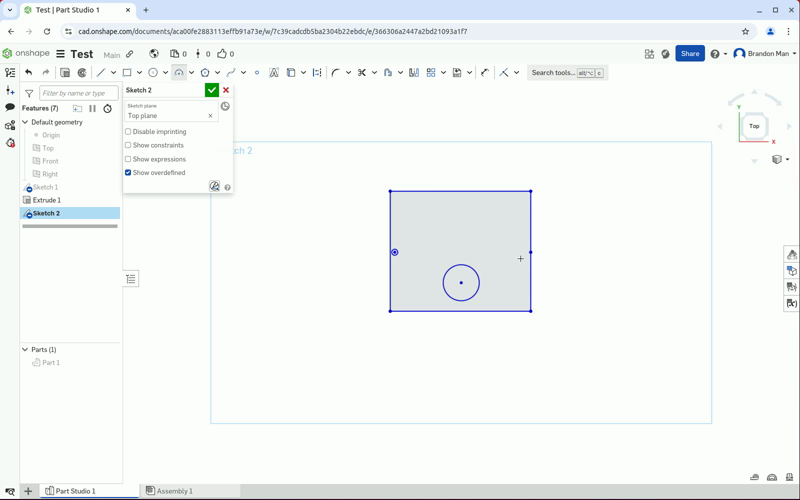
mouse_move(526, 258)
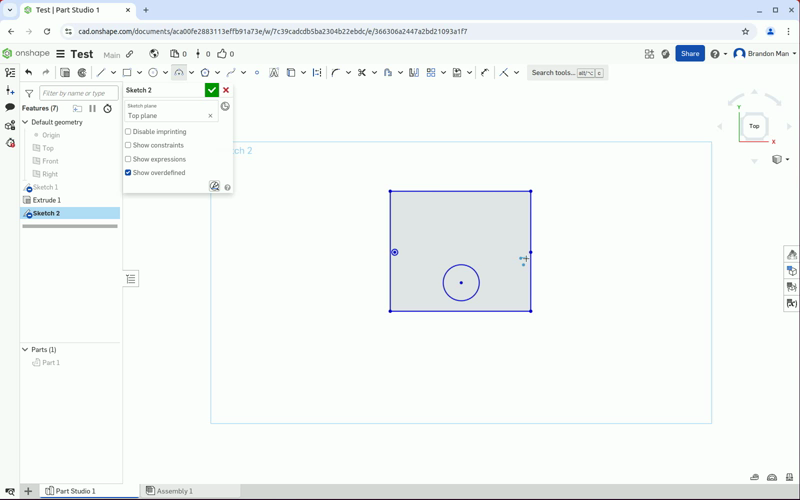
scroll(6)
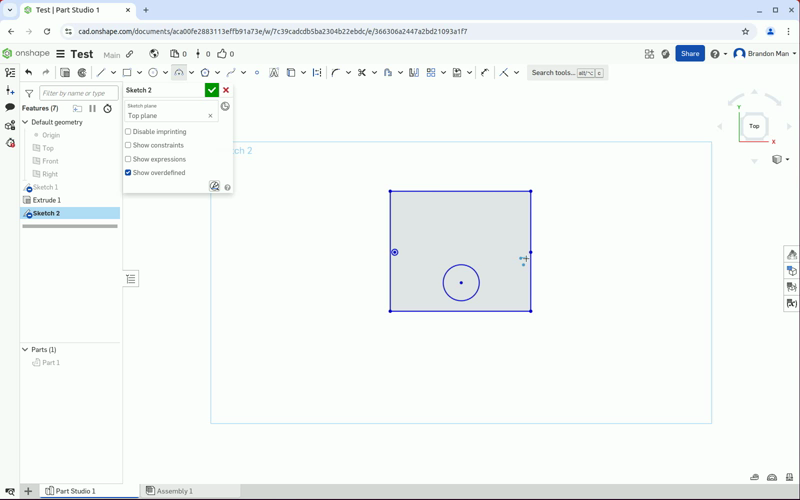
scroll(6)
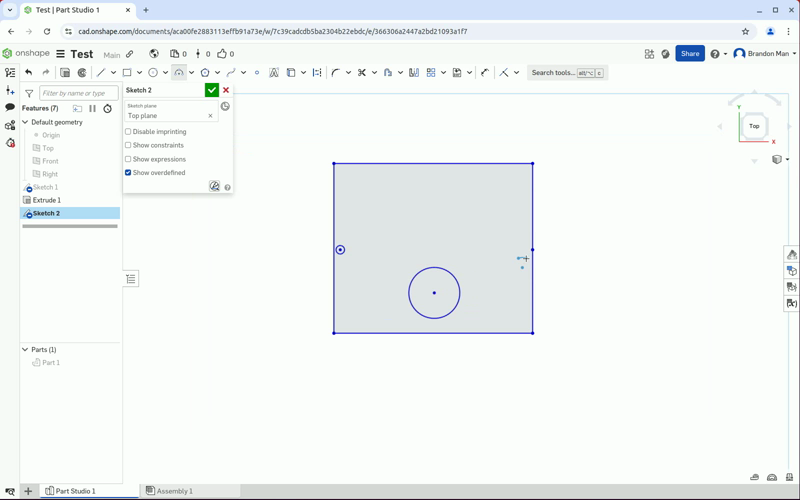
scroll(6)
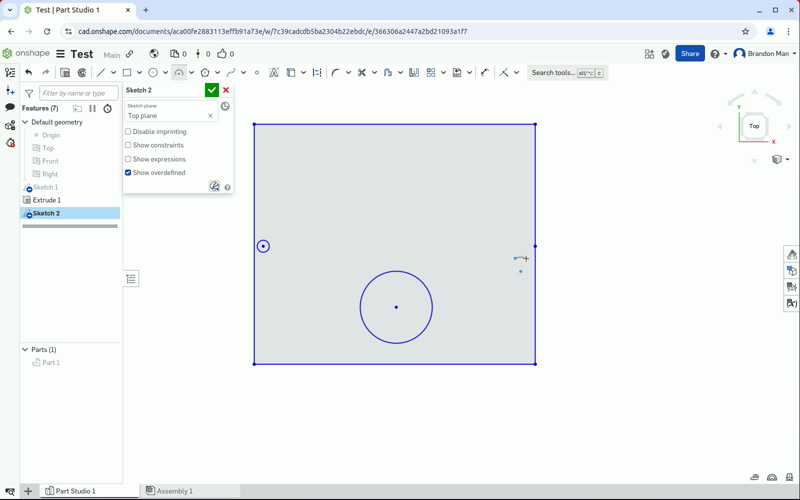
scroll(6)
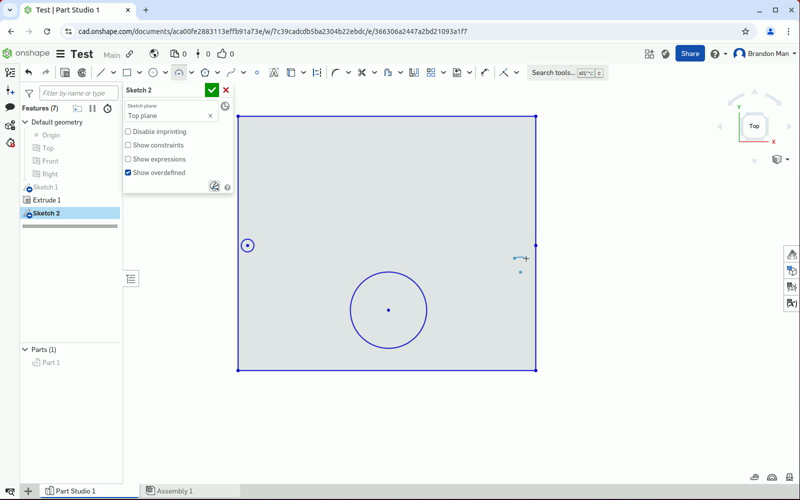
scroll(6)
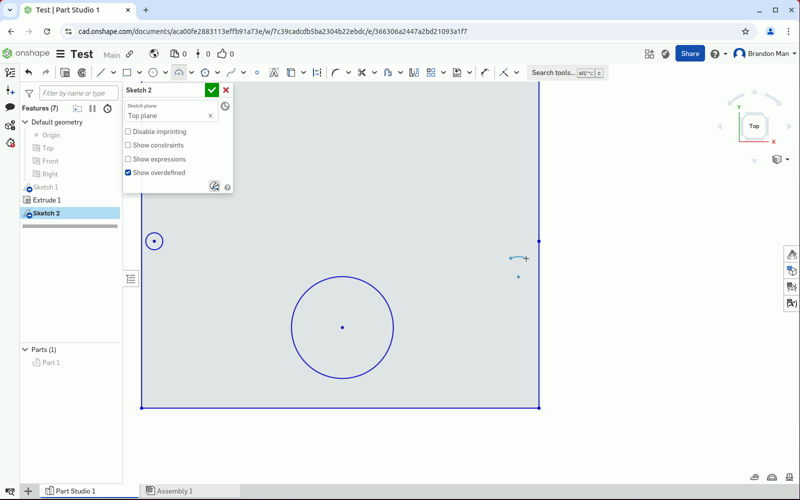
scroll(6)
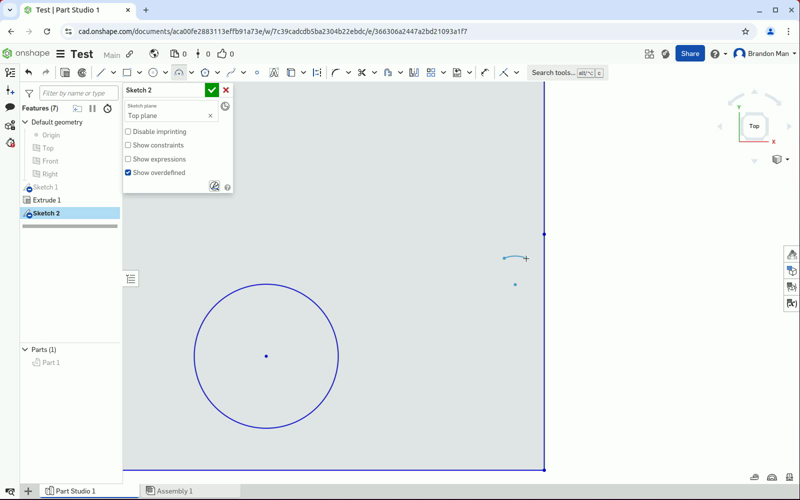
scroll(6)
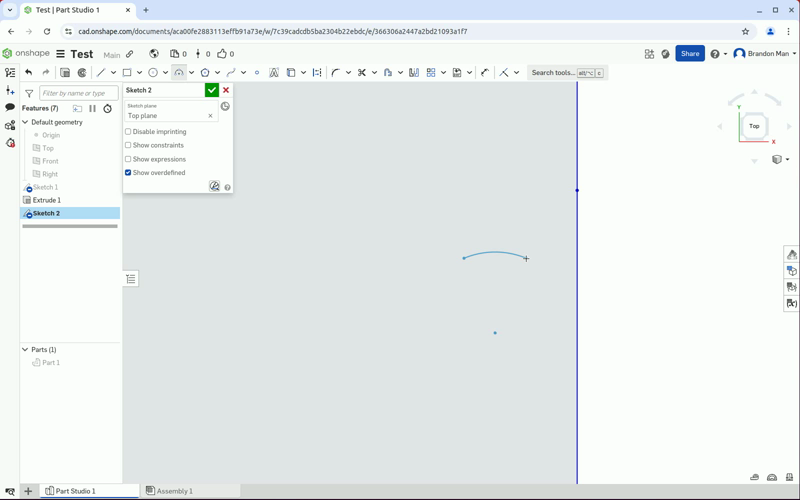
click(526, 258)
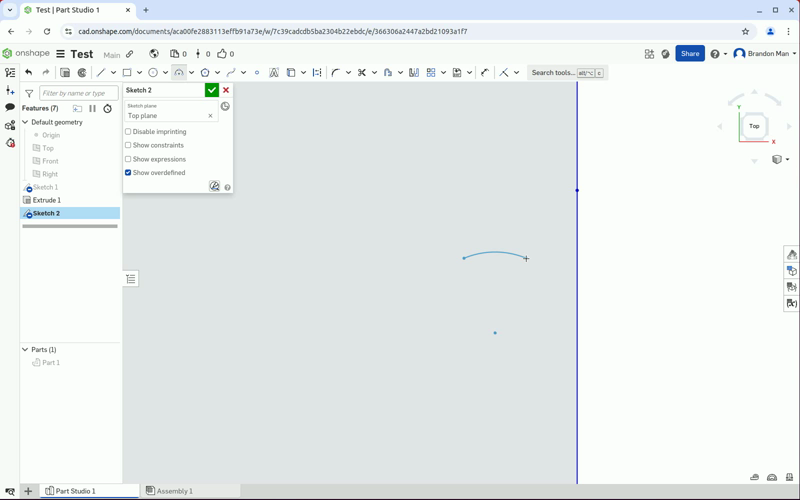
scroll(-6)
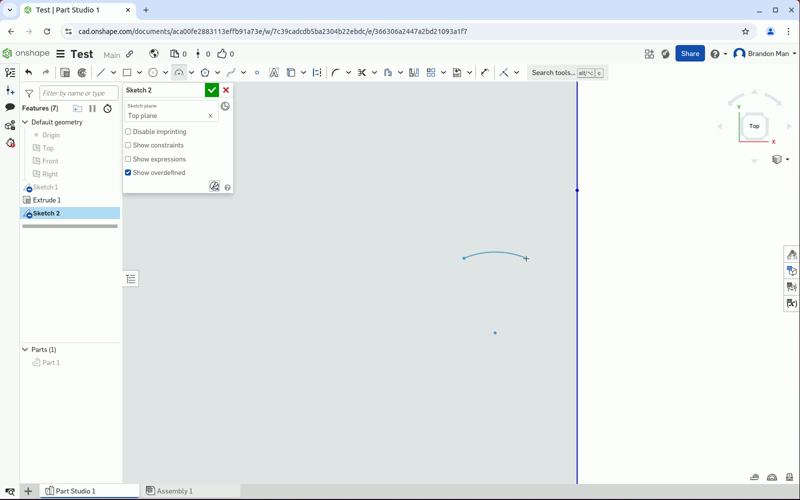
scroll(-6)
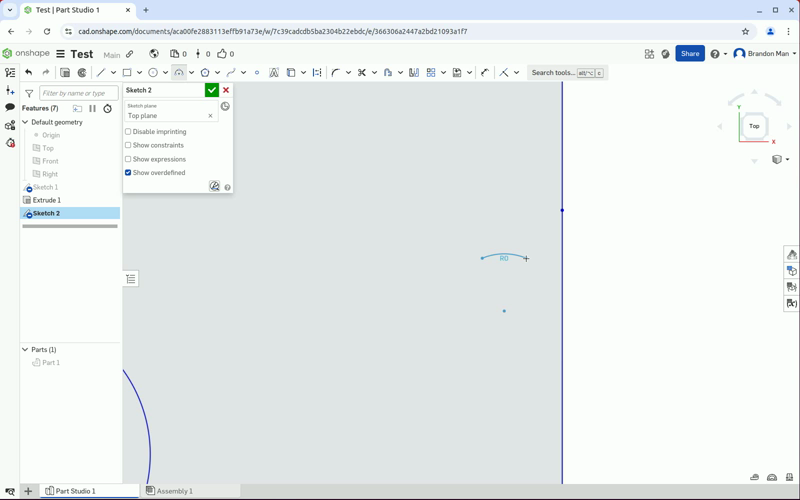
scroll(-6)
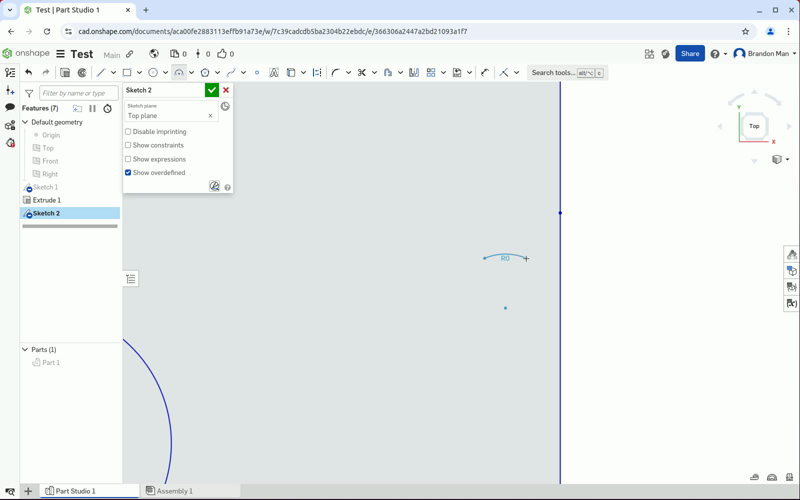
scroll(-6)
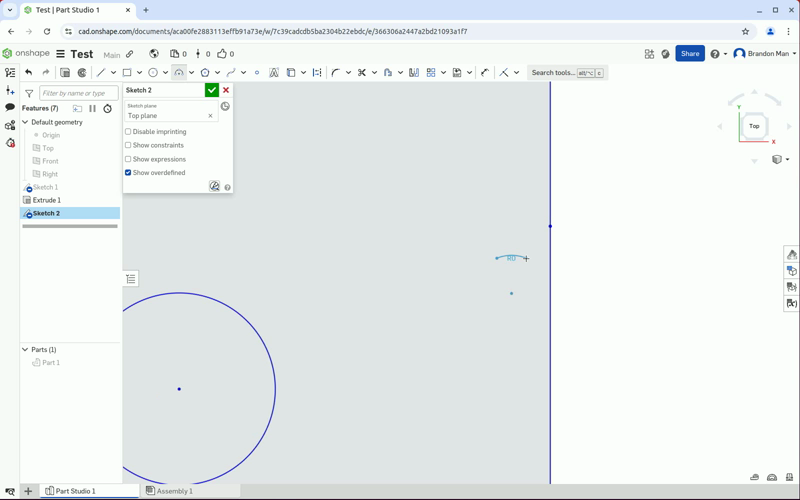
scroll(-6)
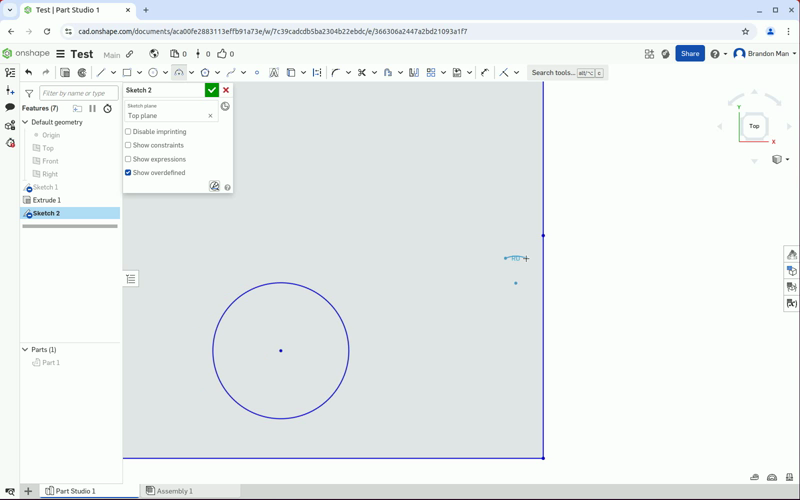
scroll(-6)
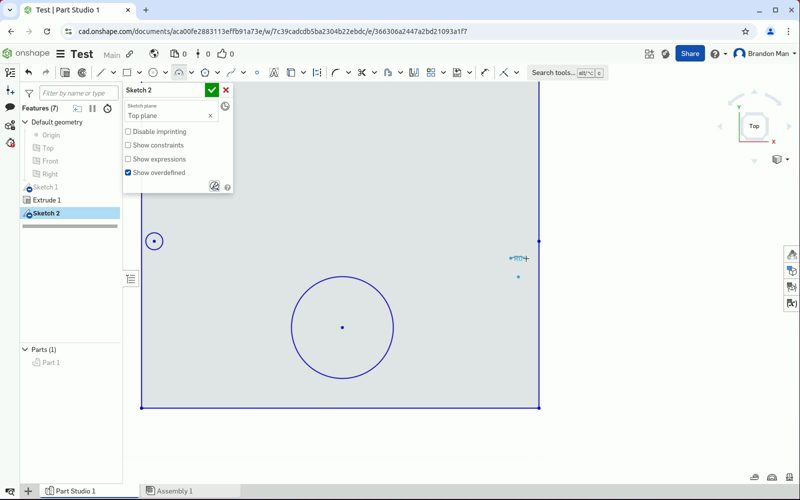
scroll(-6)
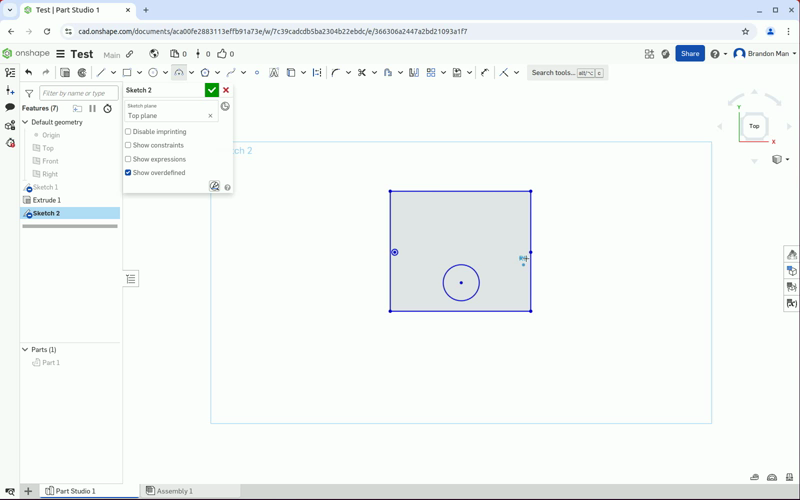
mouse_move(523, 261)
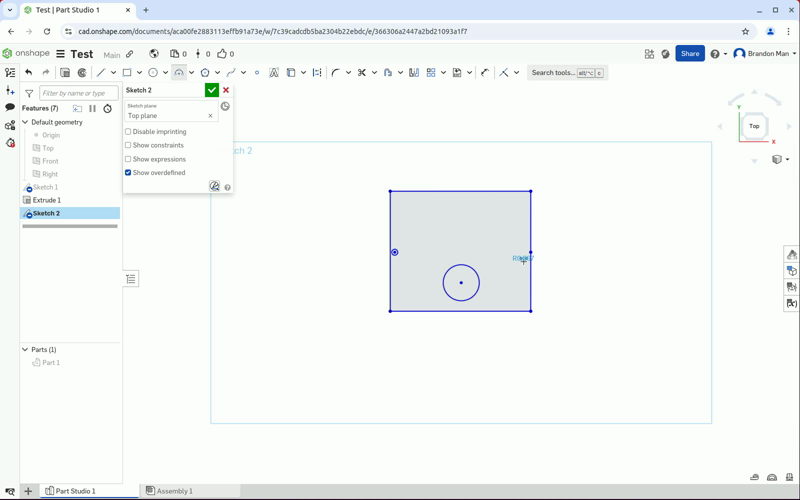
scroll(6)
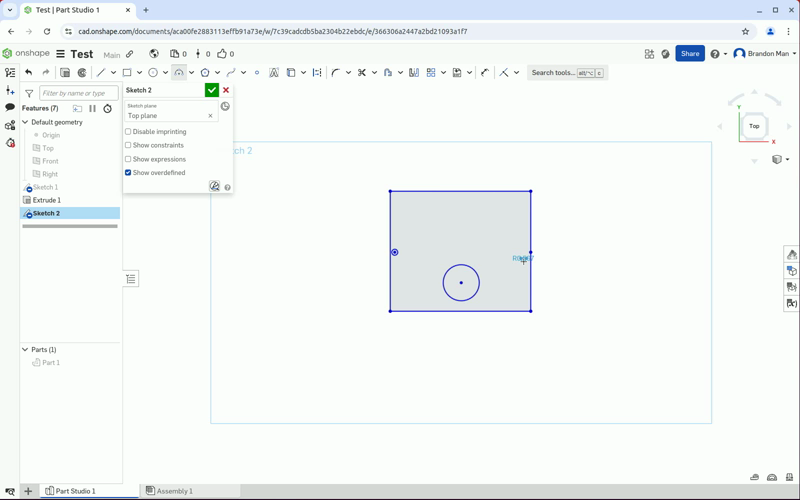
scroll(6)
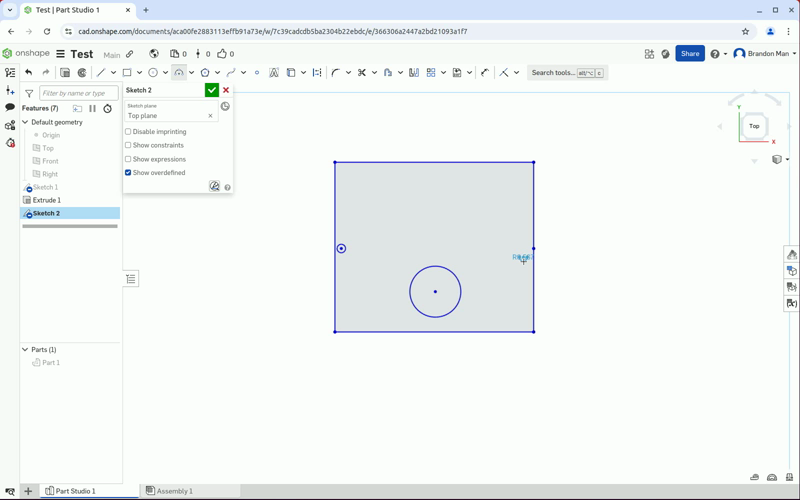
scroll(6)
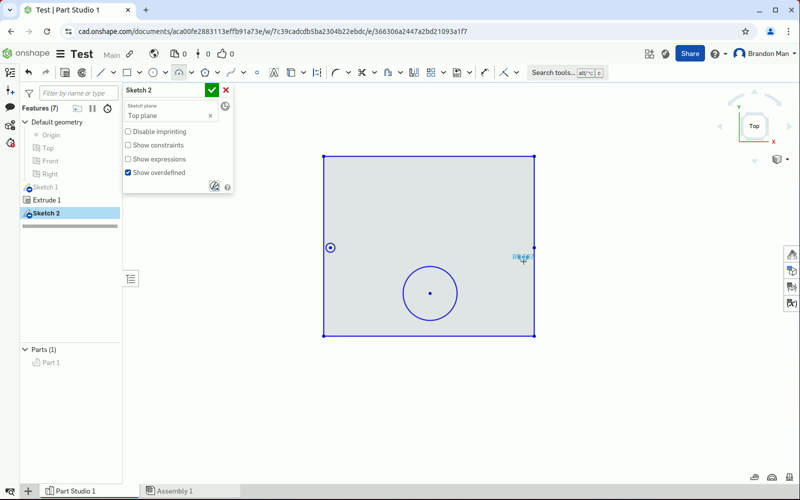
scroll(6)
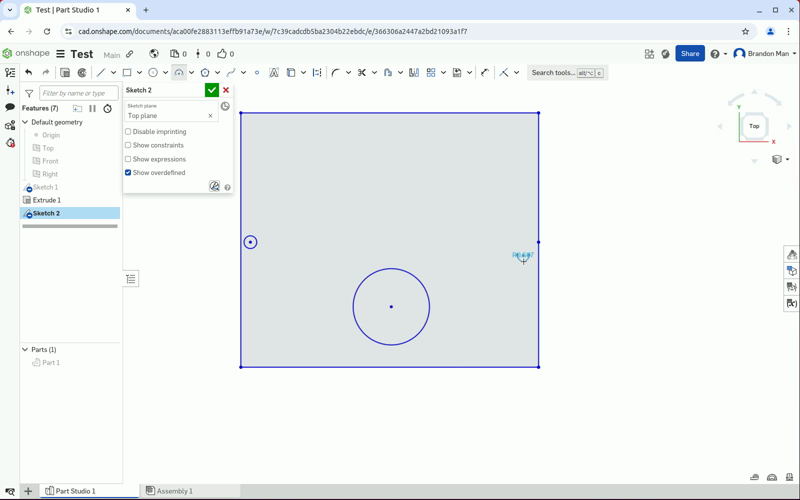
scroll(6)
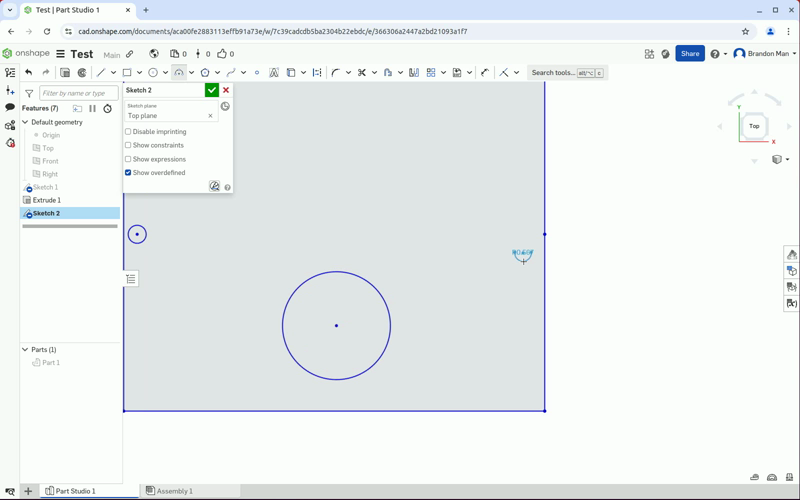
scroll(6)
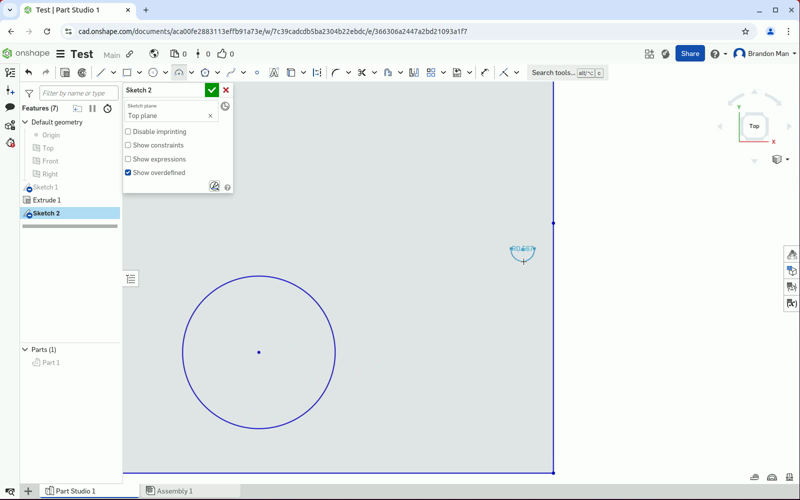
scroll(6)
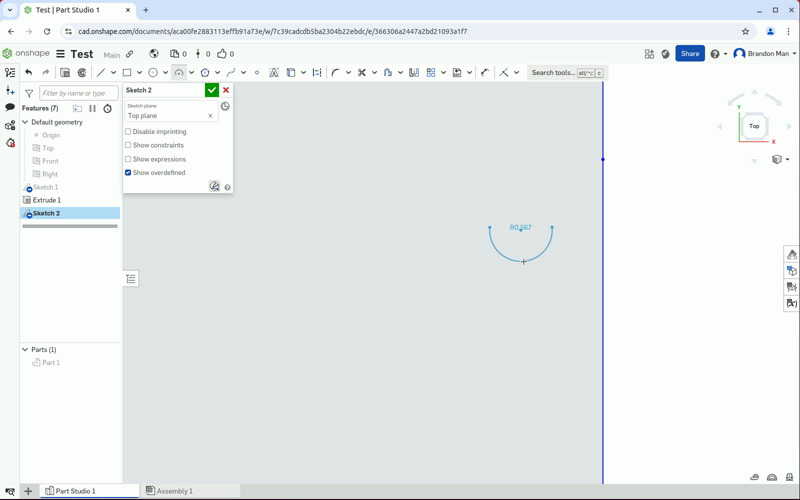
click(523, 261)
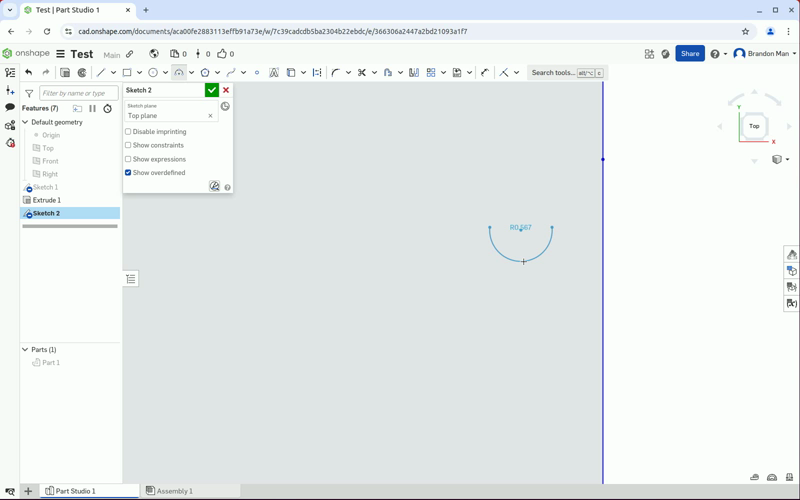
scroll(-6)
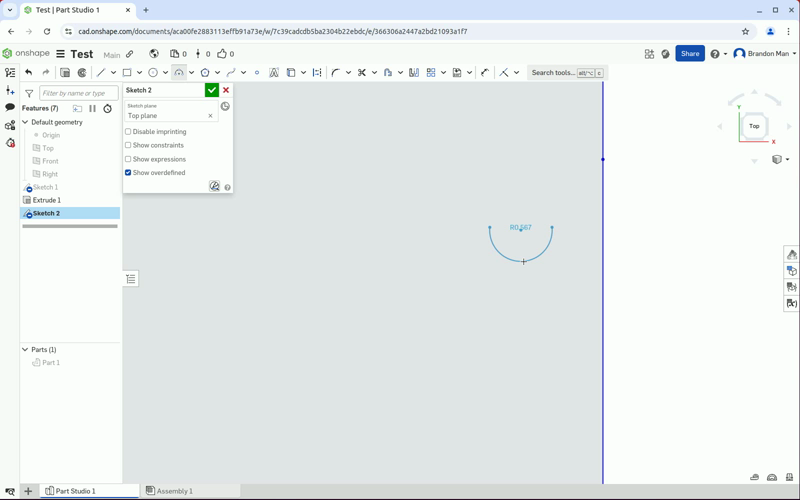
scroll(-6)
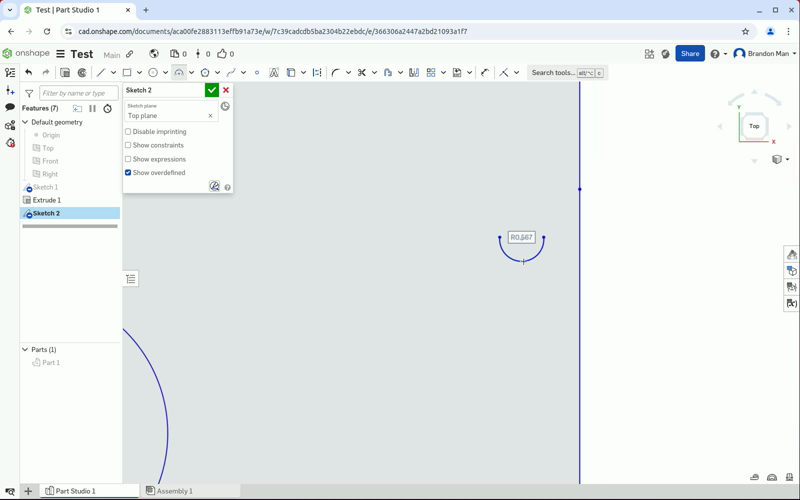
scroll(-6)
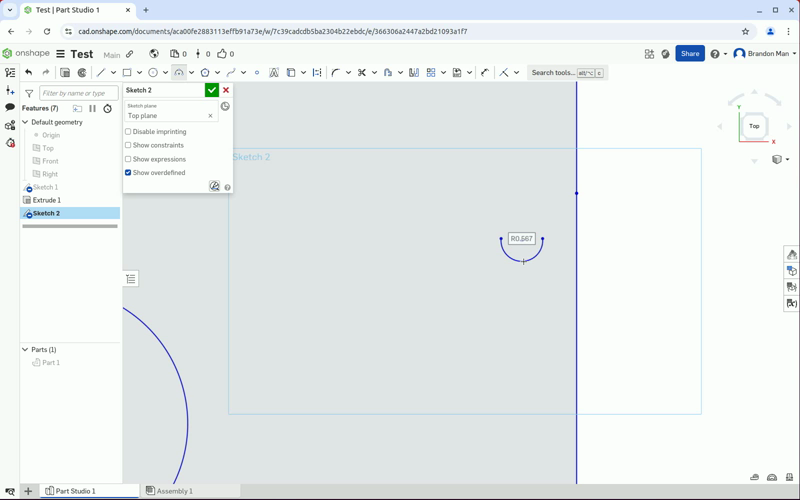
scroll(-6)
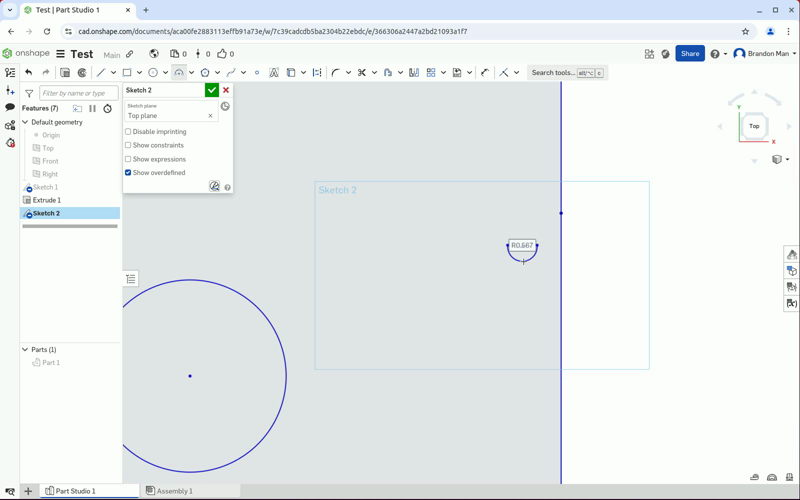
scroll(-6)
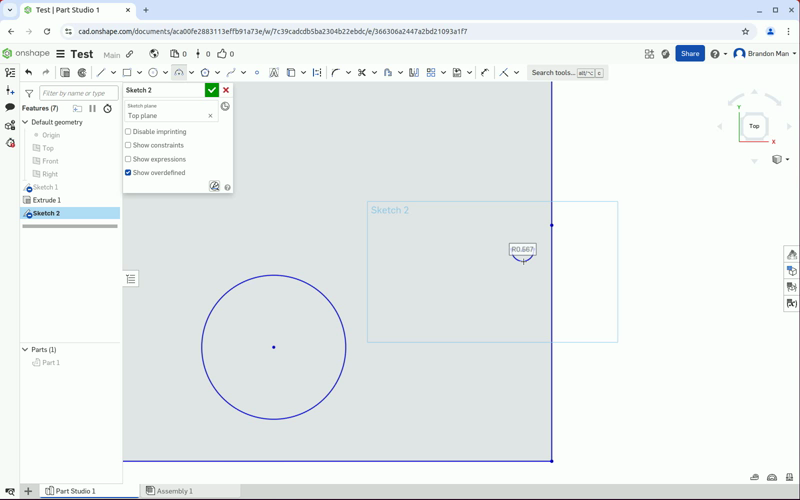
scroll(-6)
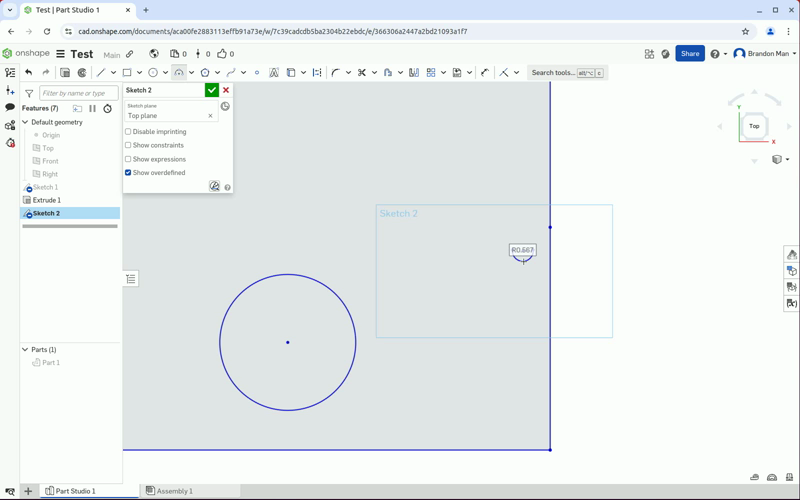
scroll(-6)
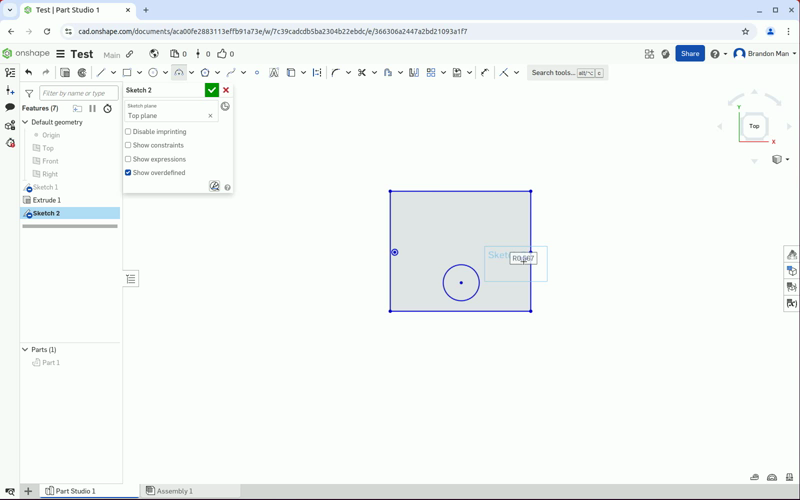
key_up(shift)
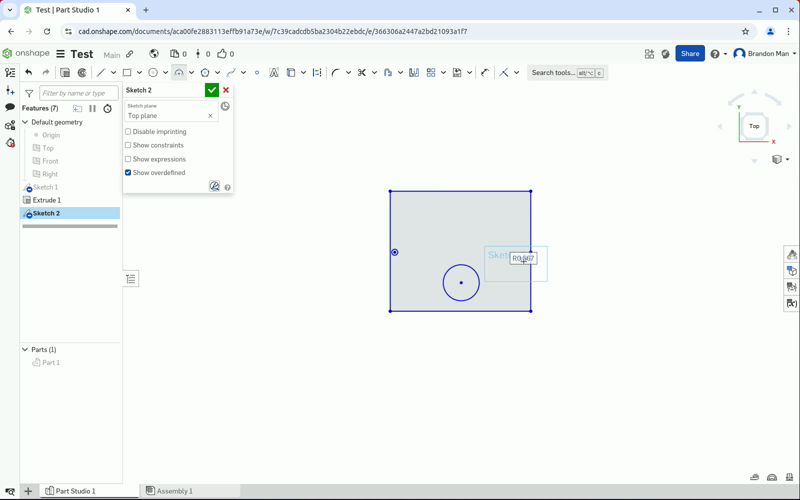
key(esc)
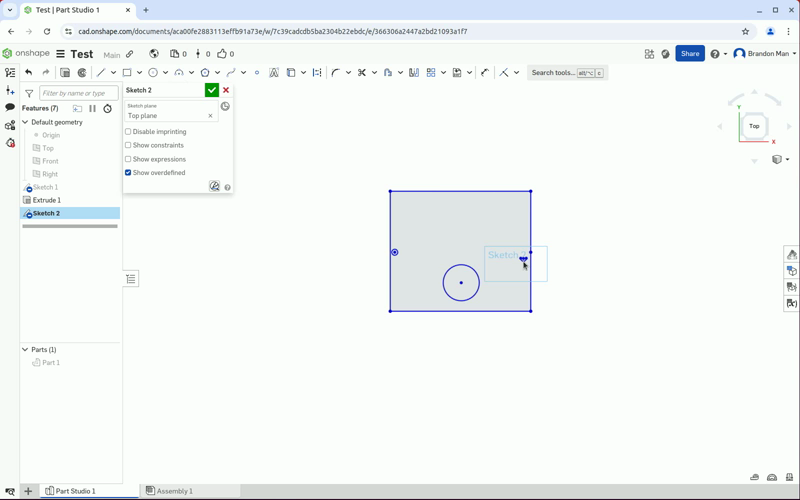
key(l)
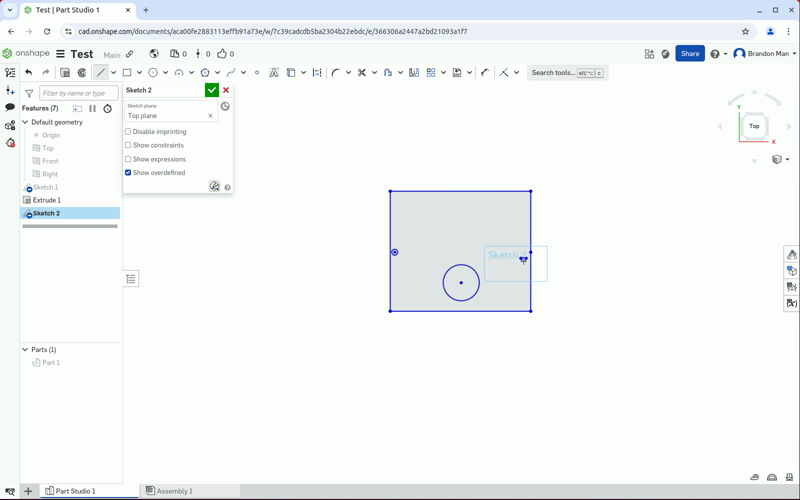
mouse_move(526, 258)
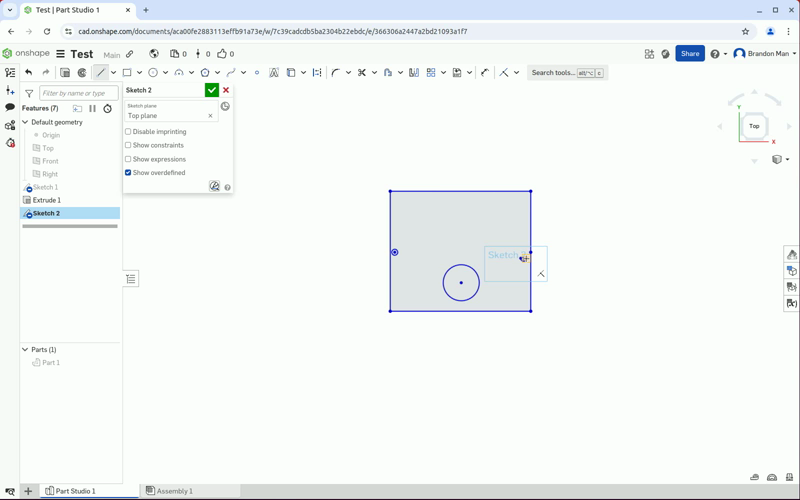
scroll(6)
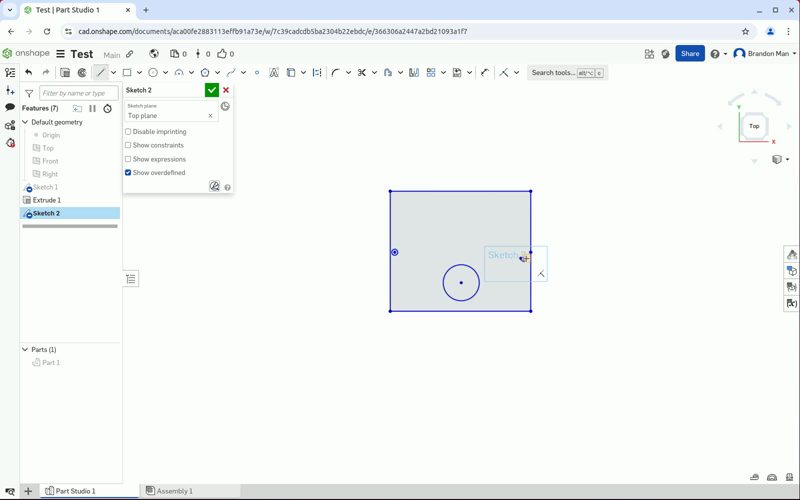
scroll(6)
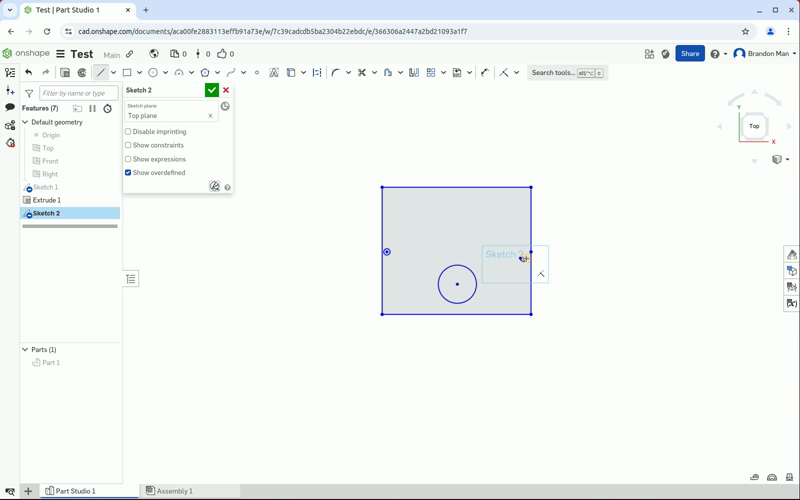
scroll(6)
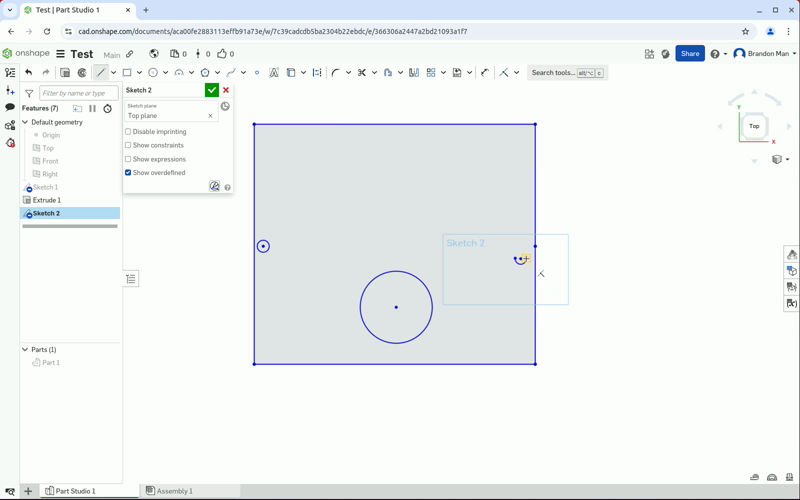
scroll(6)
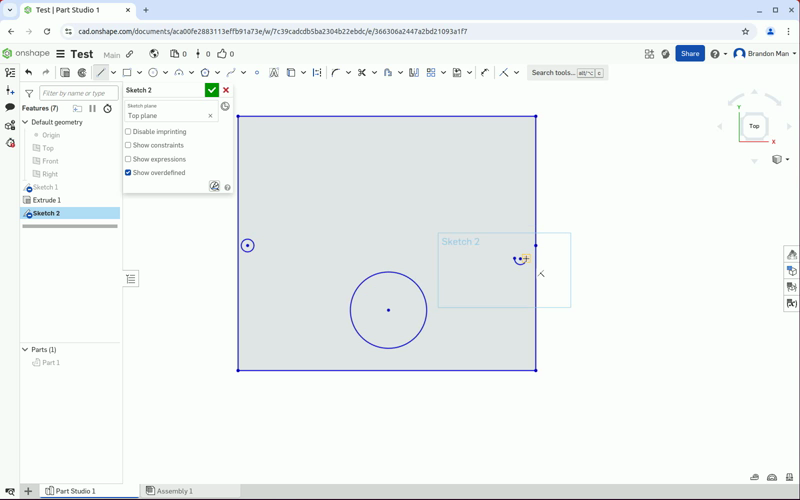
scroll(6)
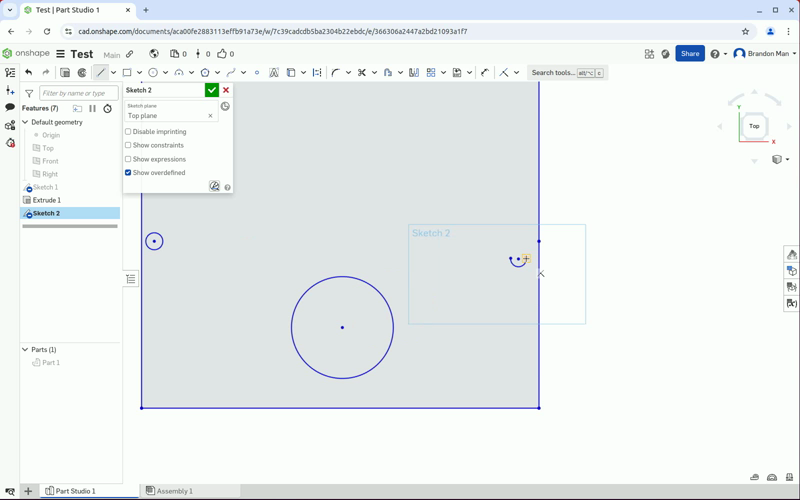
scroll(6)
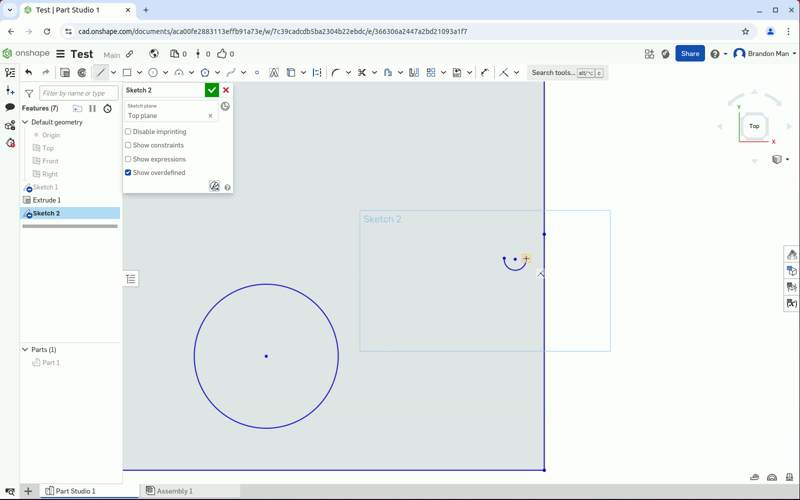
scroll(6)
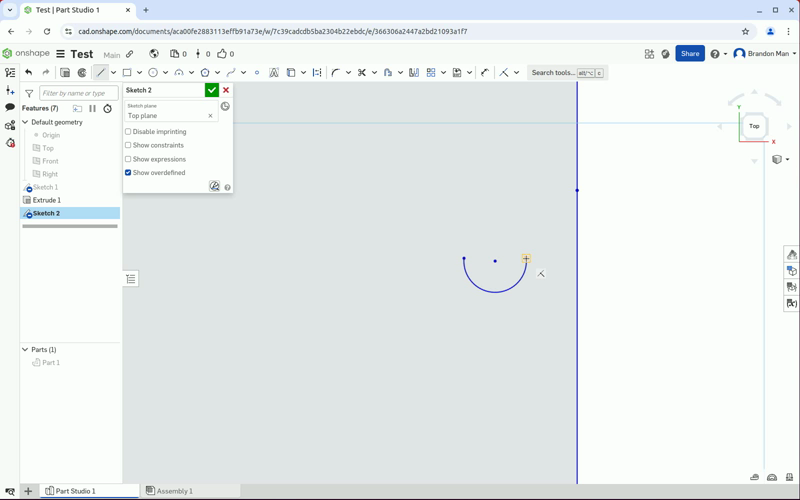
click(526, 258)
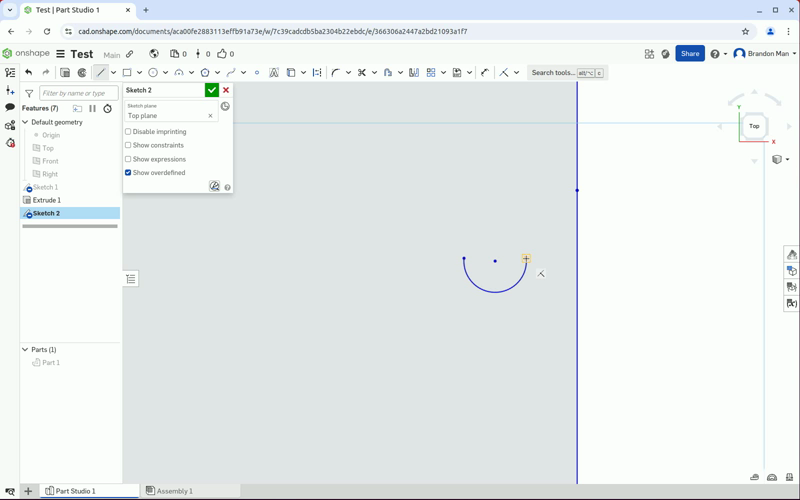
scroll(-6)
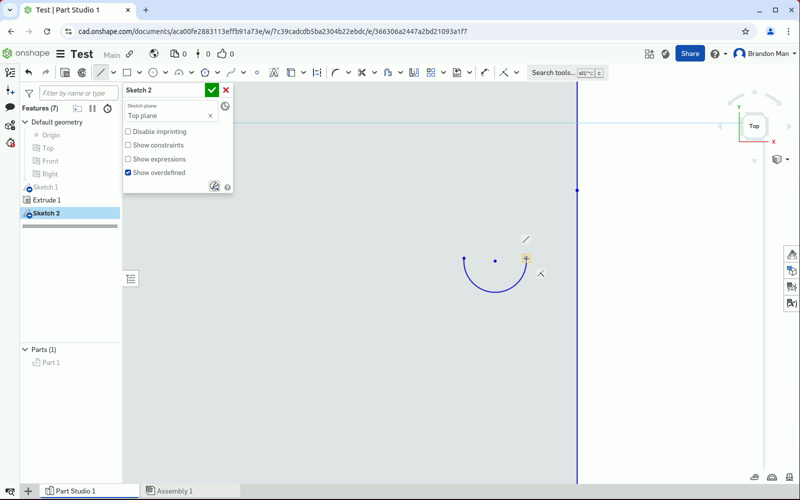
scroll(-6)
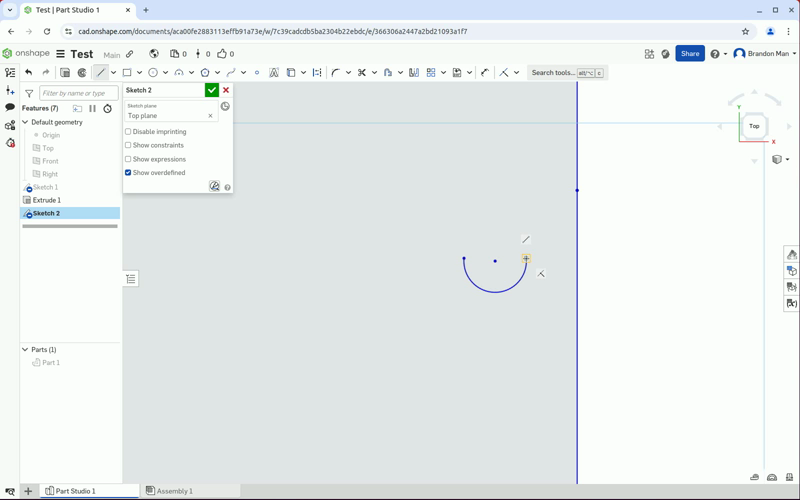
scroll(-6)
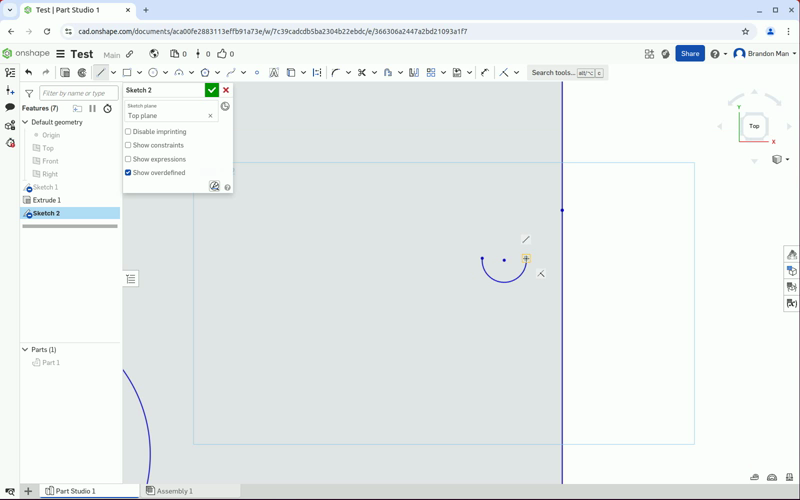
scroll(-6)
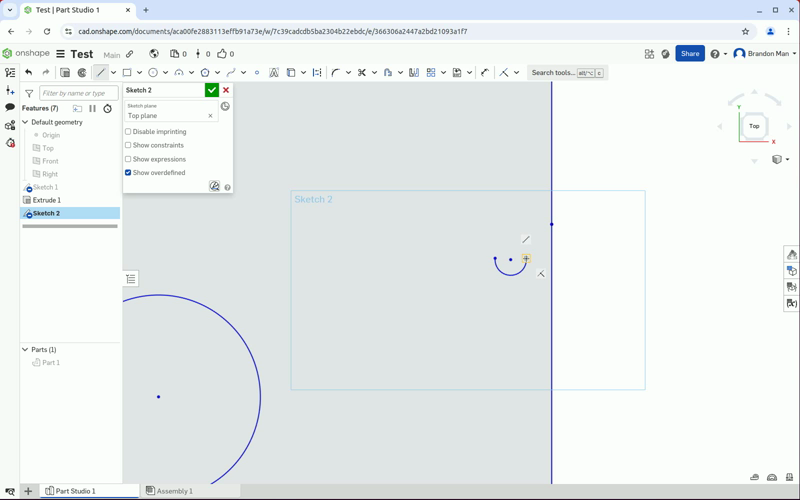
scroll(-6)
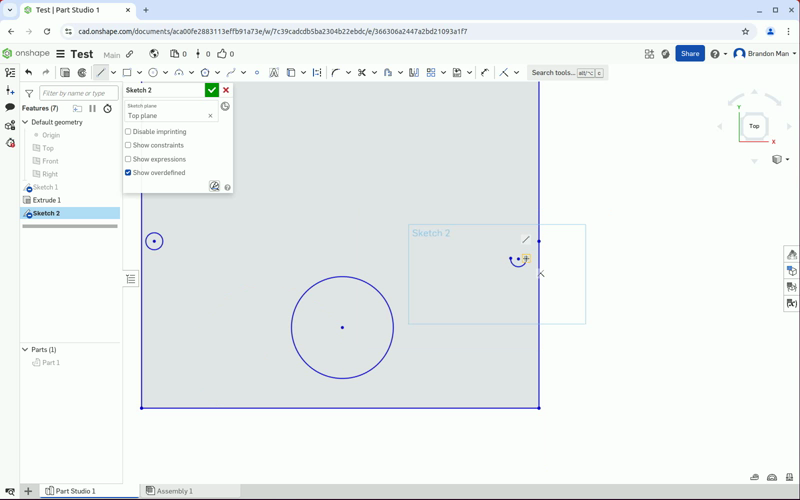
scroll(-6)
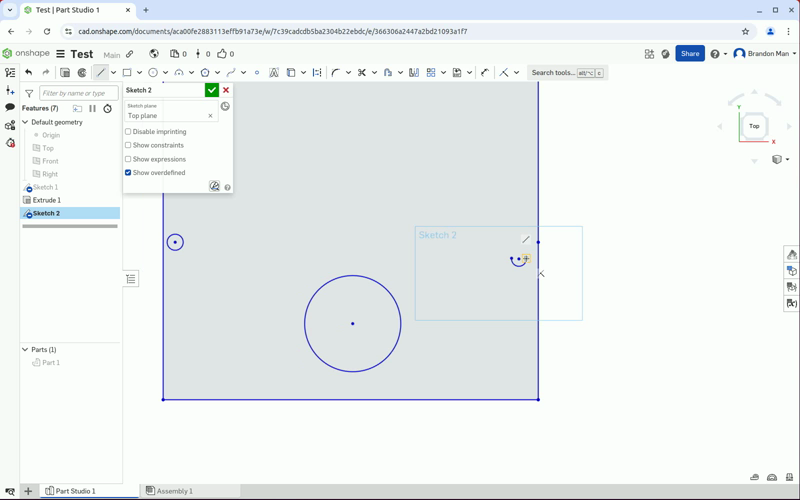
scroll(-6)
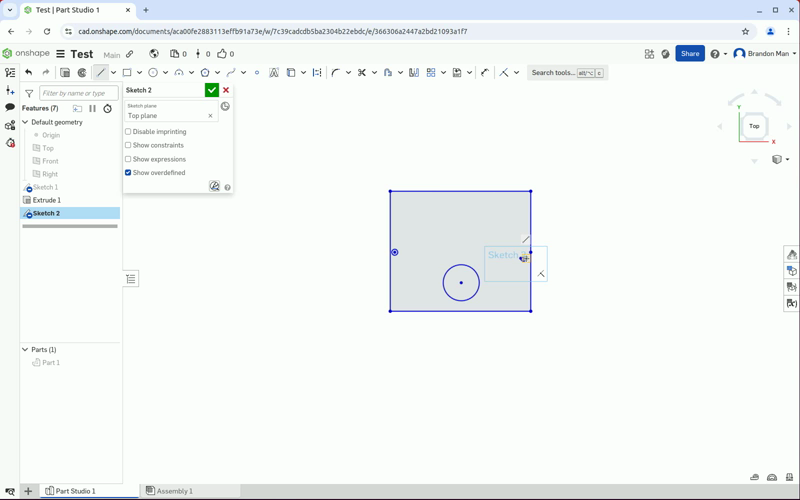
key_down(shift)
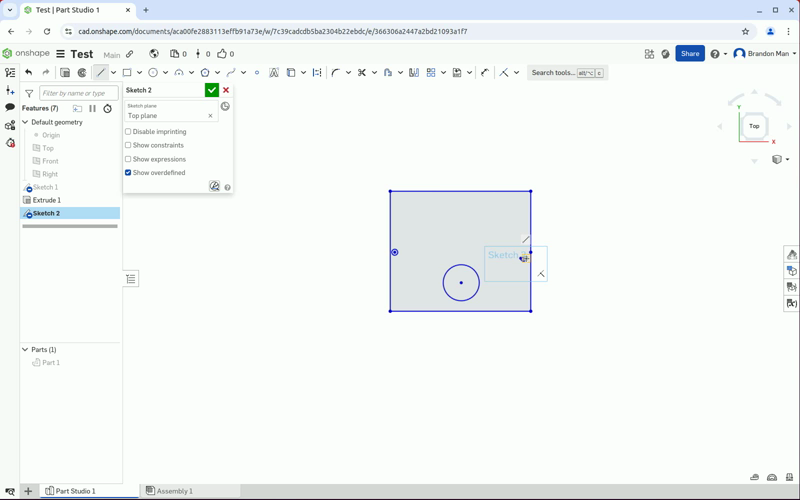
mouse_move(556, 258)
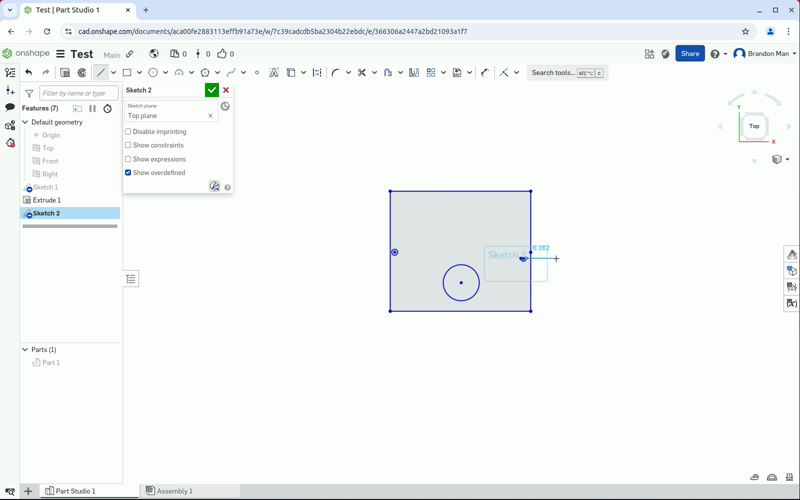
mouse_move(526, 252)
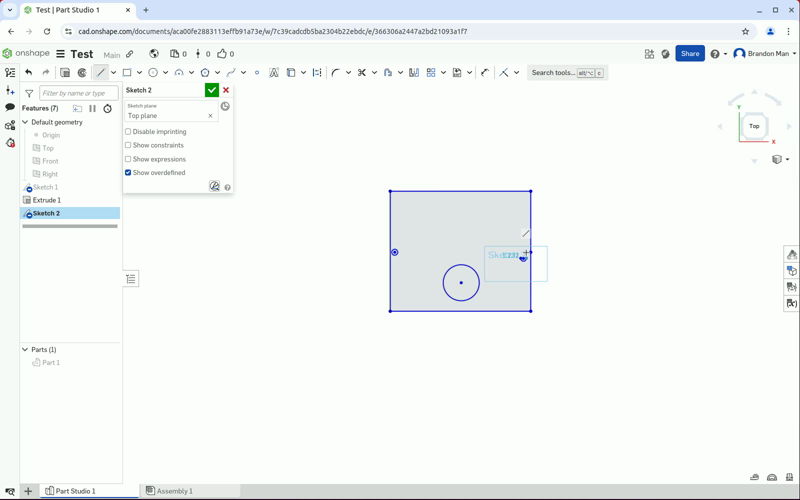
scroll(6)
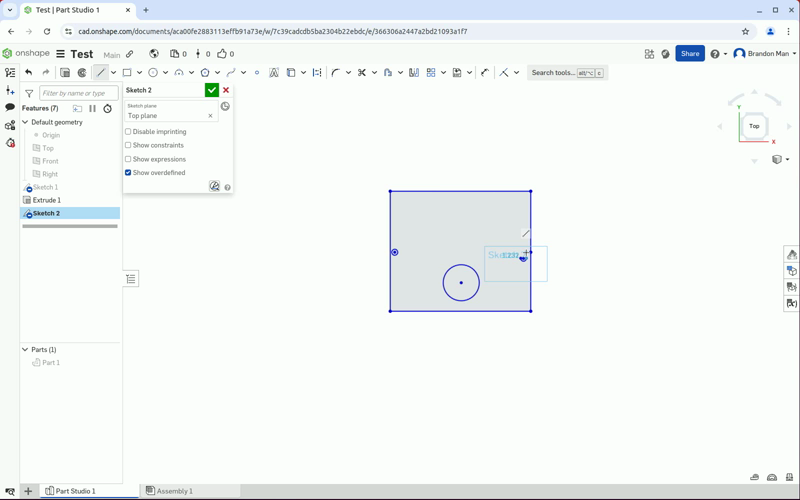
scroll(6)
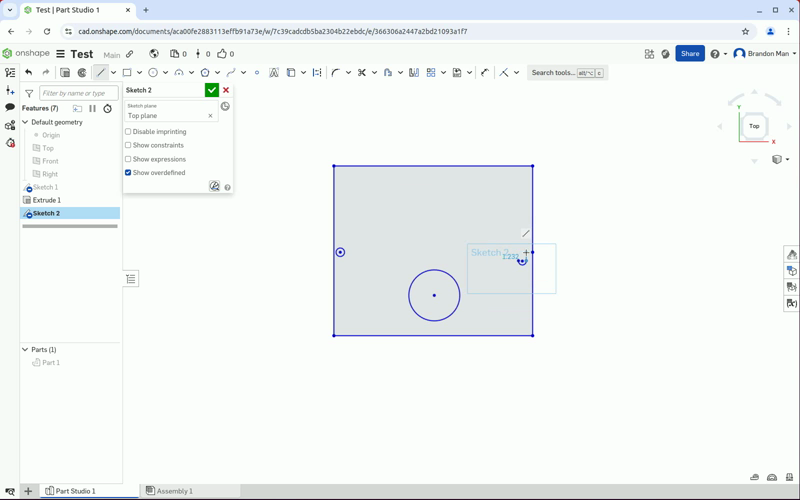
scroll(6)
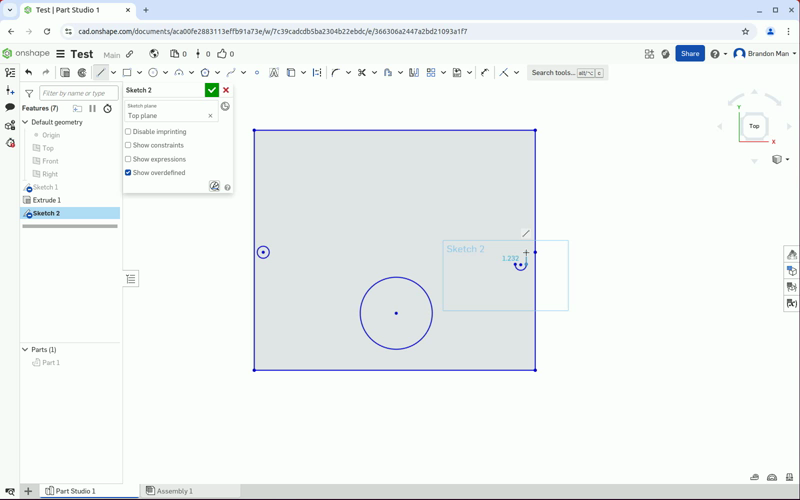
scroll(6)
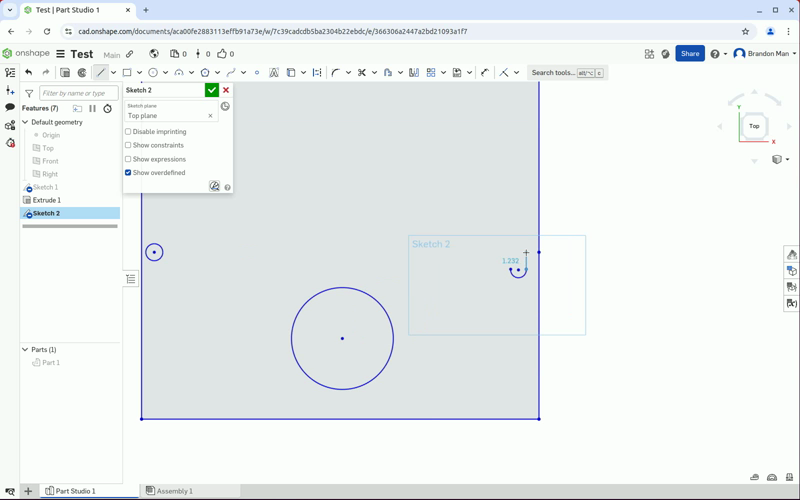
scroll(6)
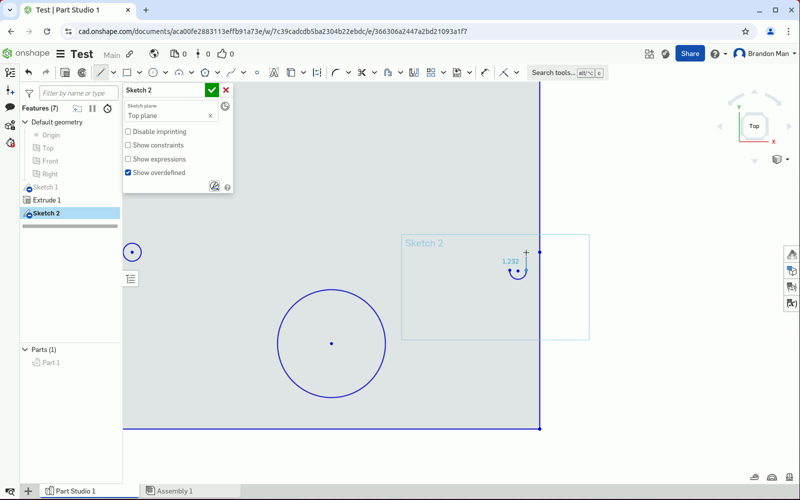
scroll(6)
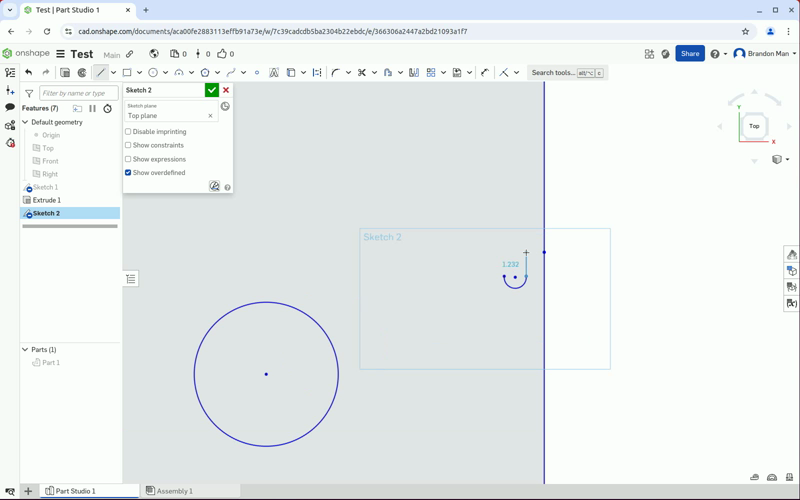
scroll(6)
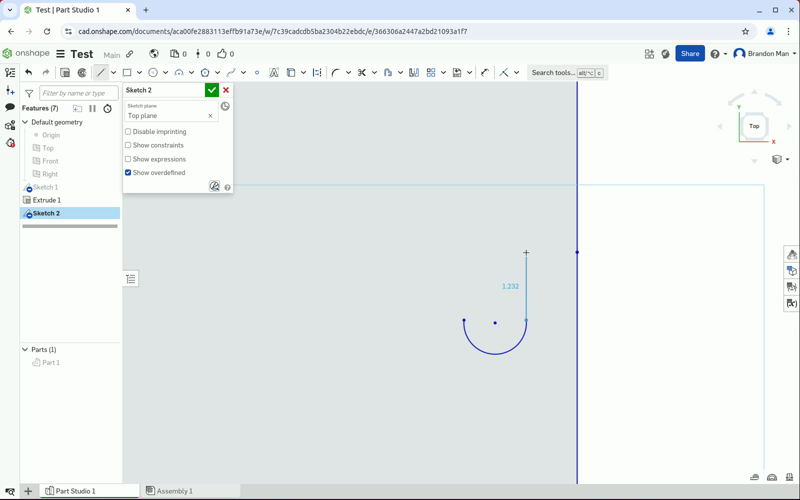
click(526, 252)
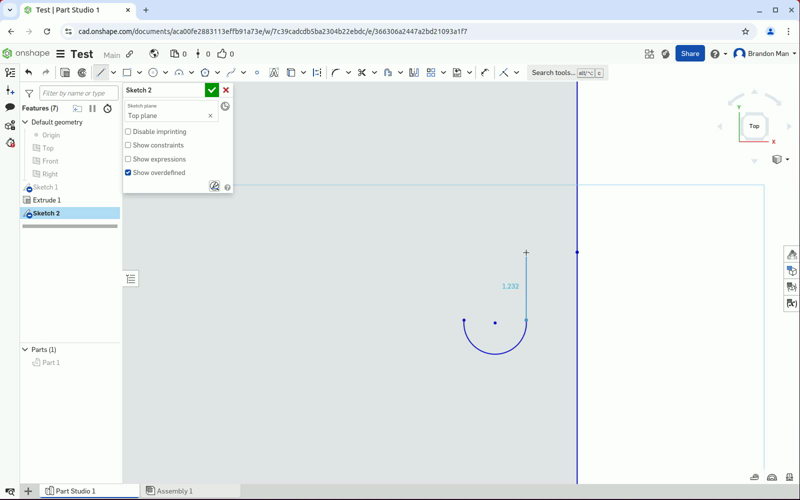
scroll(-6)
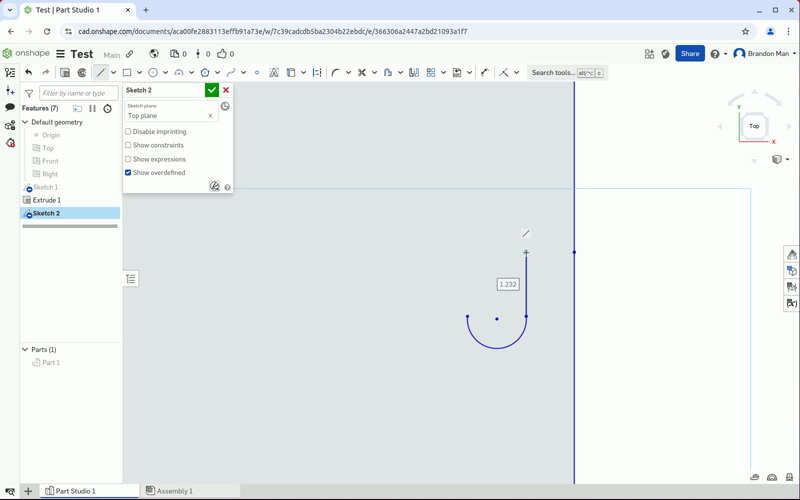
scroll(-6)
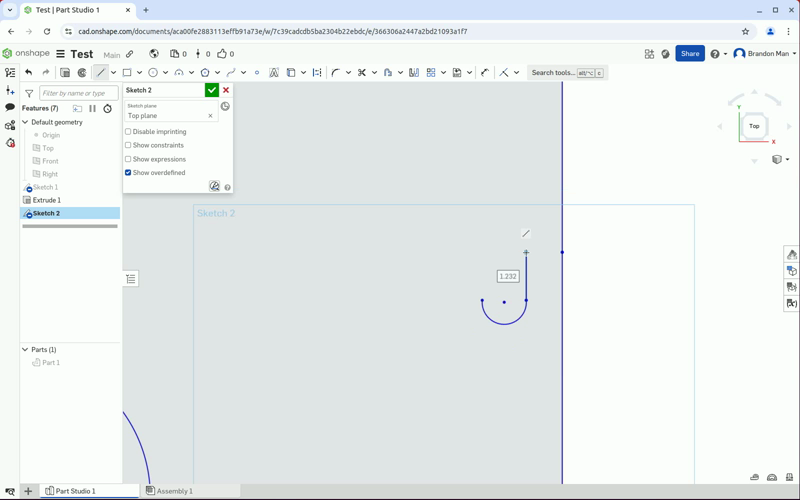
scroll(-6)
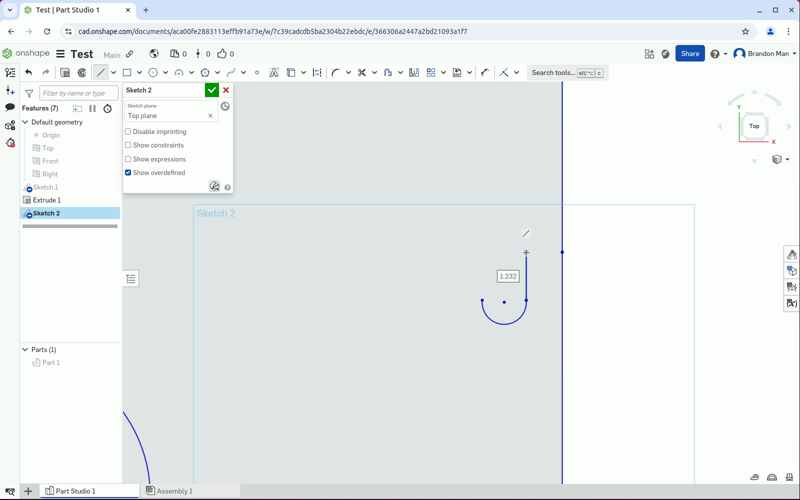
scroll(-6)
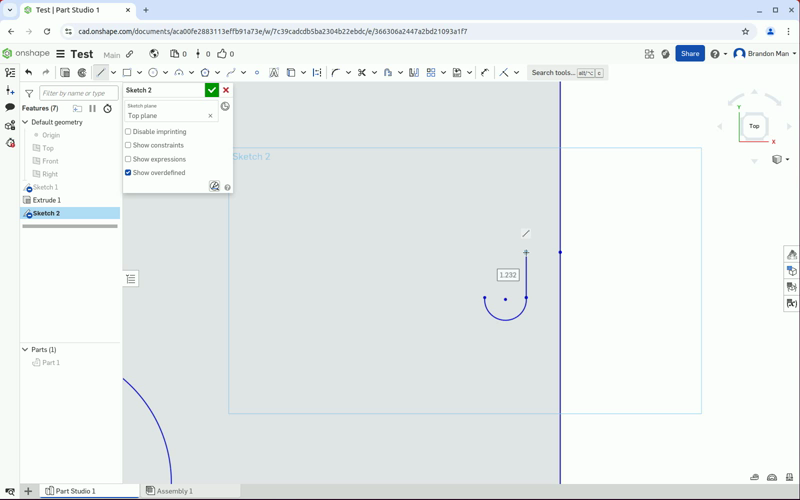
scroll(-6)
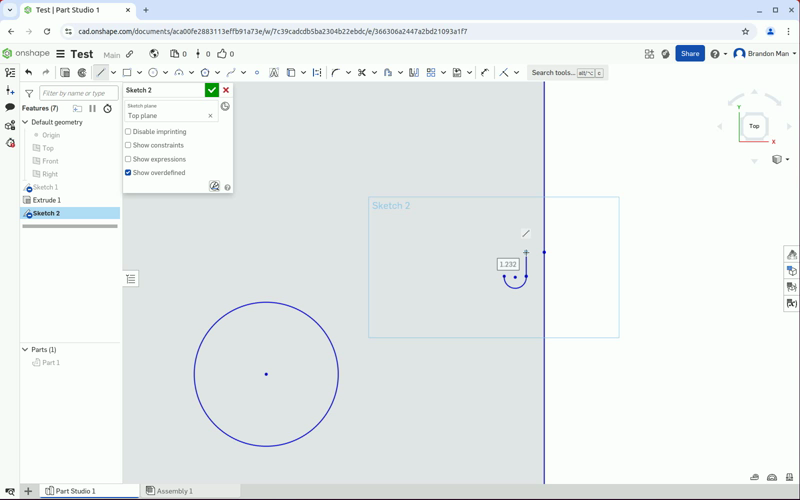
scroll(-6)
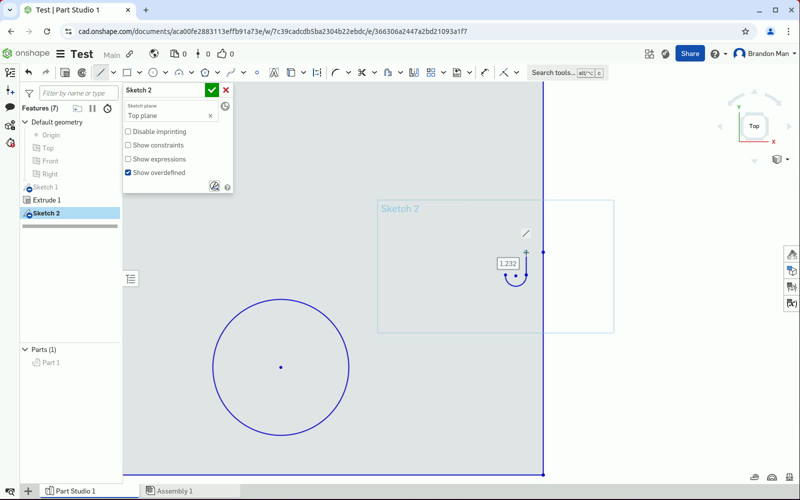
scroll(-6)
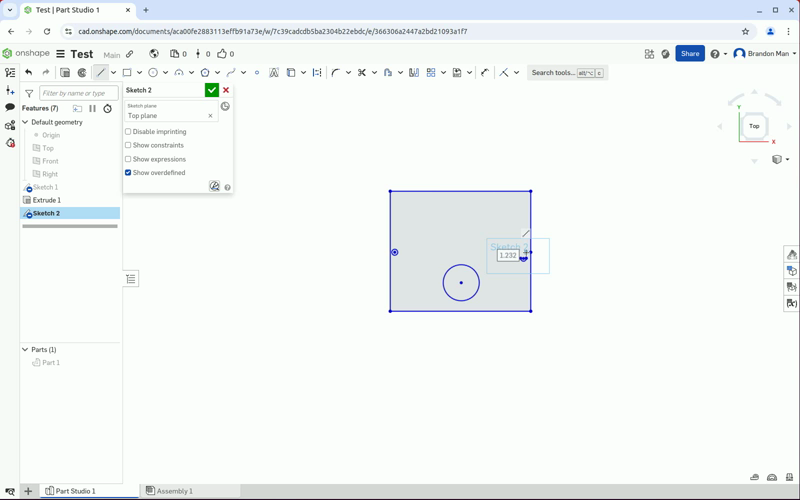
key_up(shift)
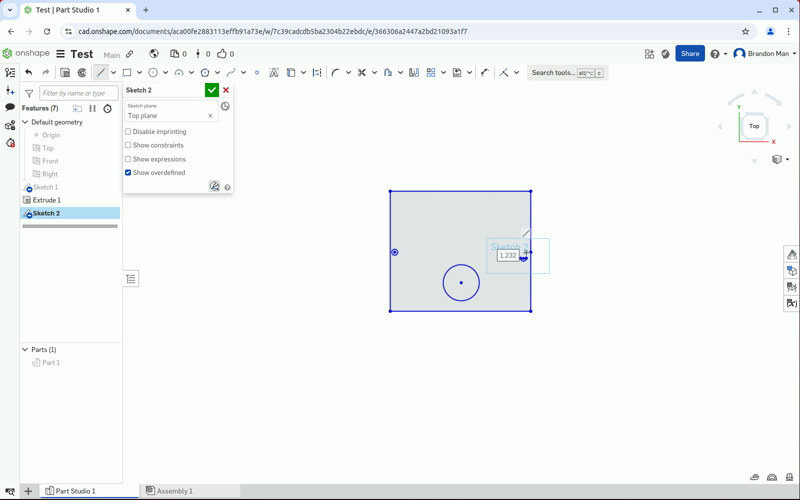
key_down(shift)
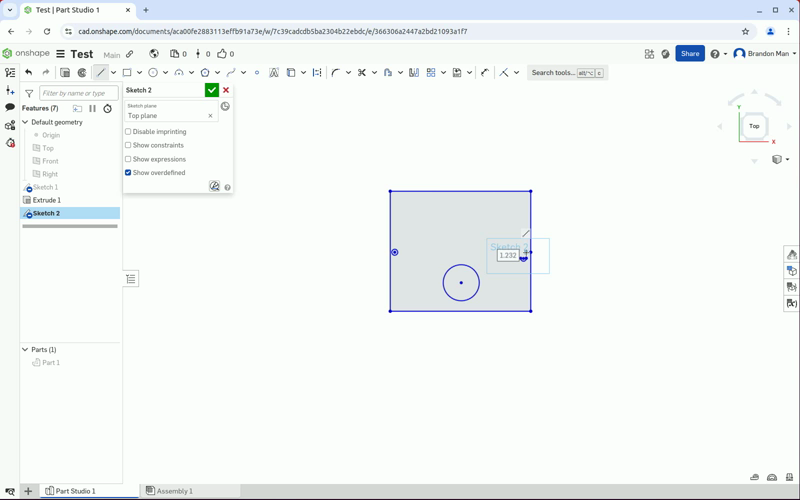
mouse_move(556, 252)
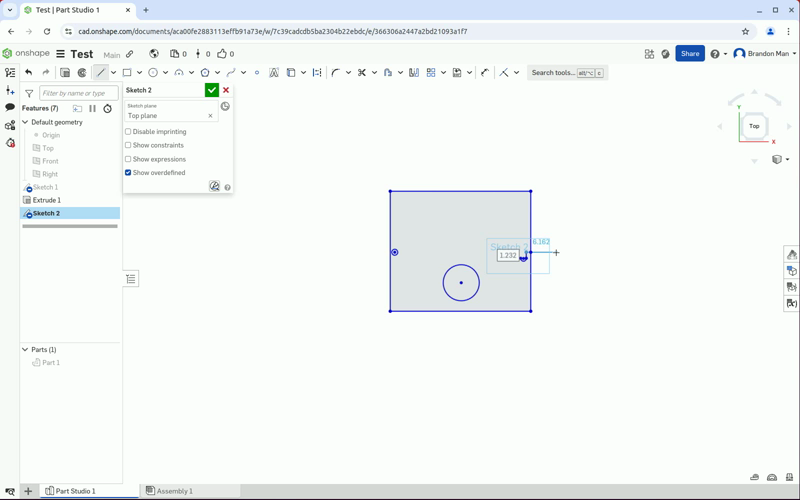
mouse_move(526, 244)
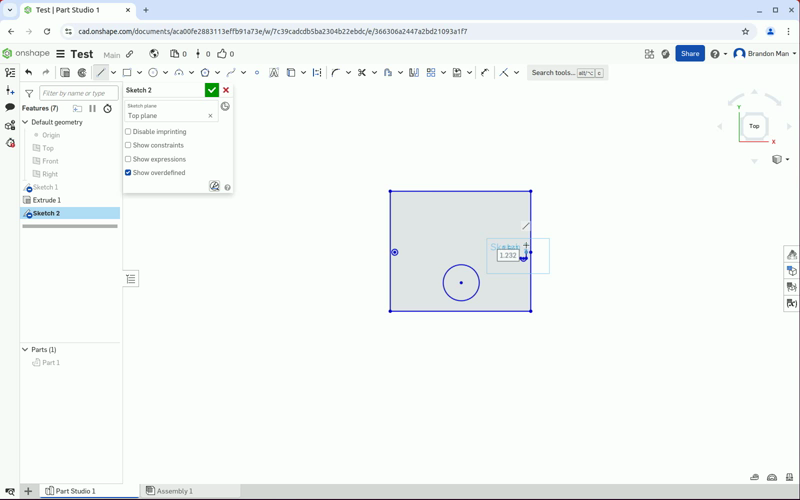
scroll(6)
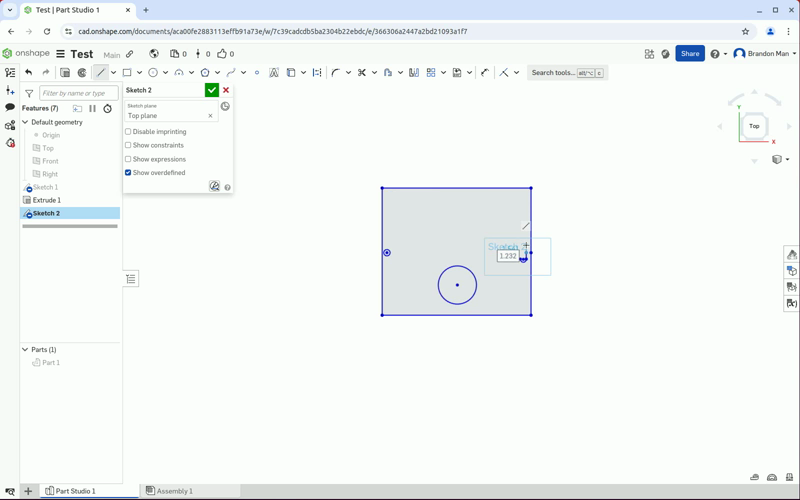
scroll(6)
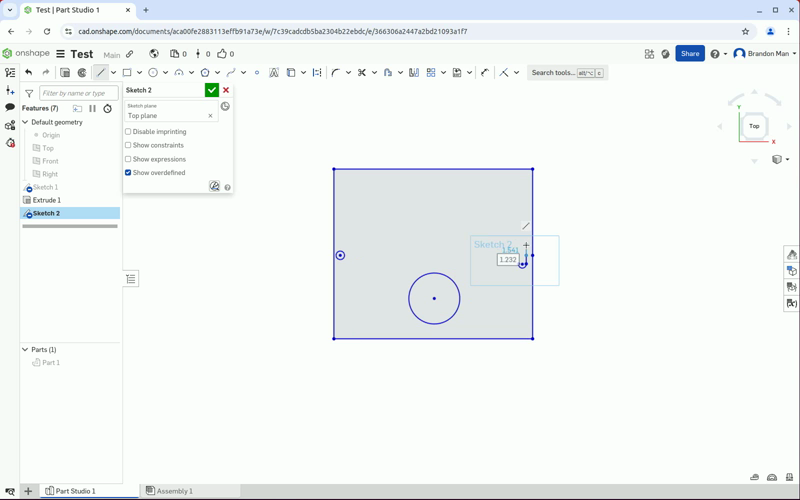
scroll(6)
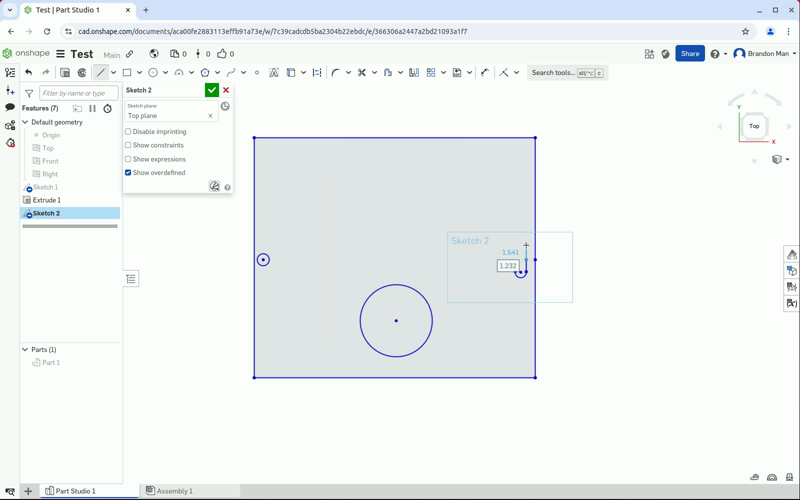
scroll(6)
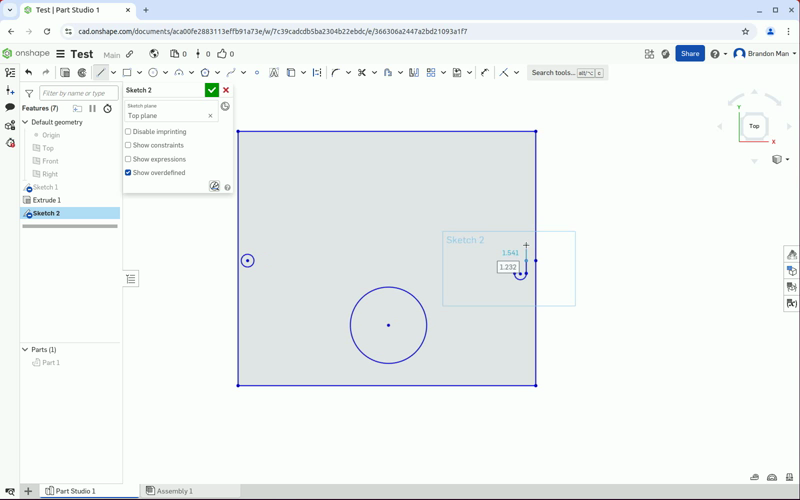
scroll(6)
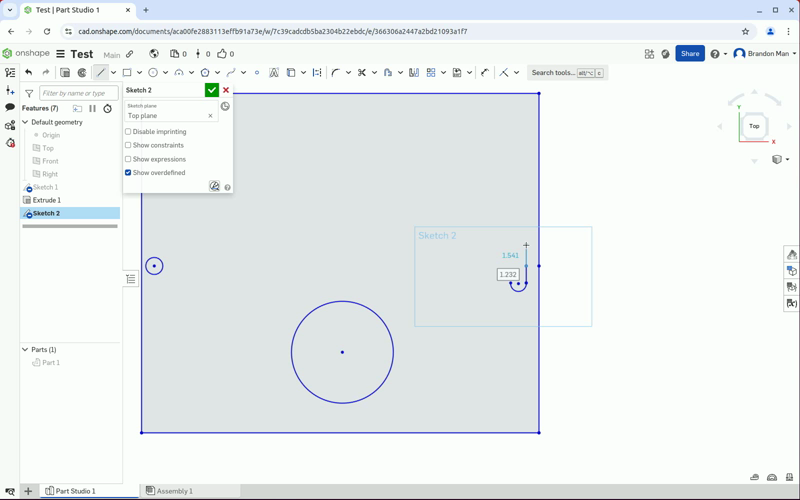
scroll(6)
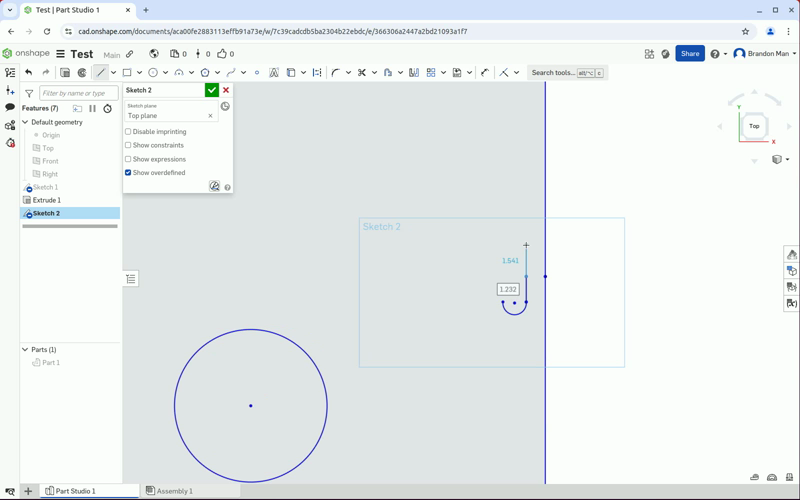
scroll(6)
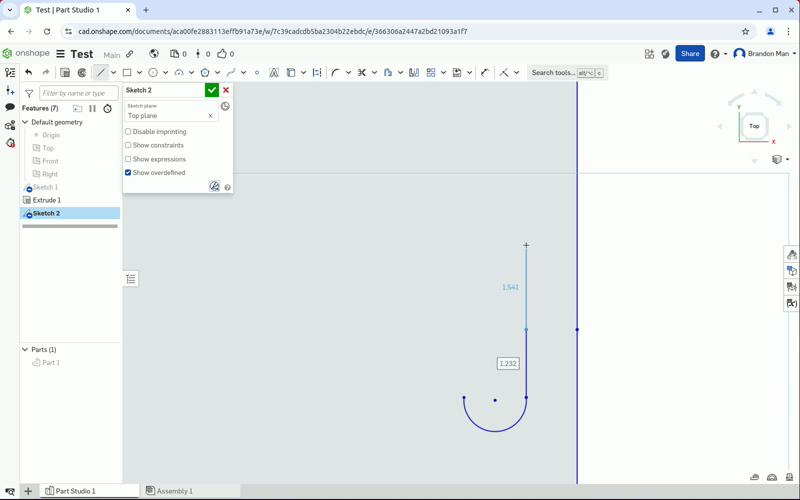
click(526, 244)
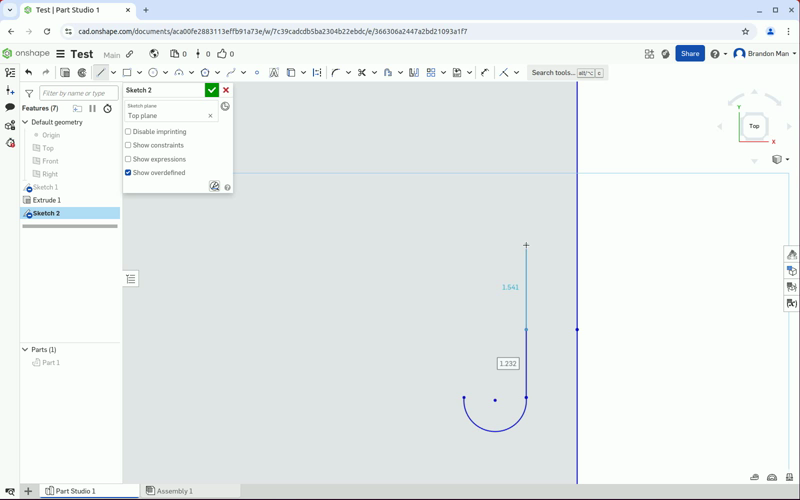
scroll(-6)
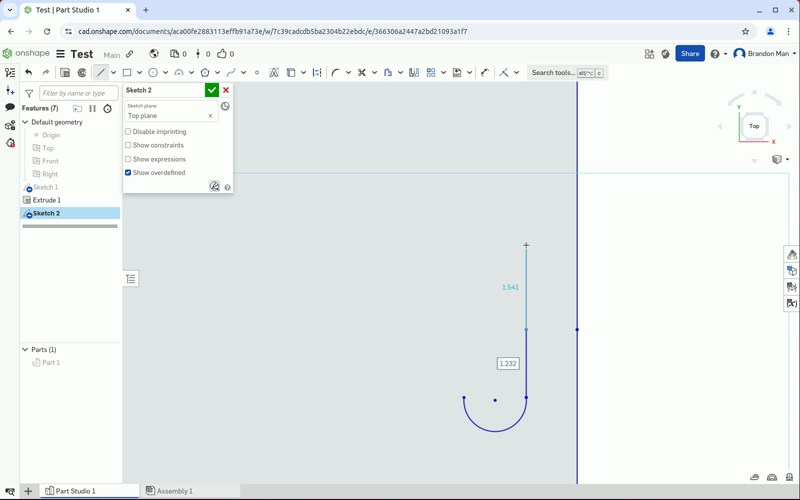
scroll(-6)
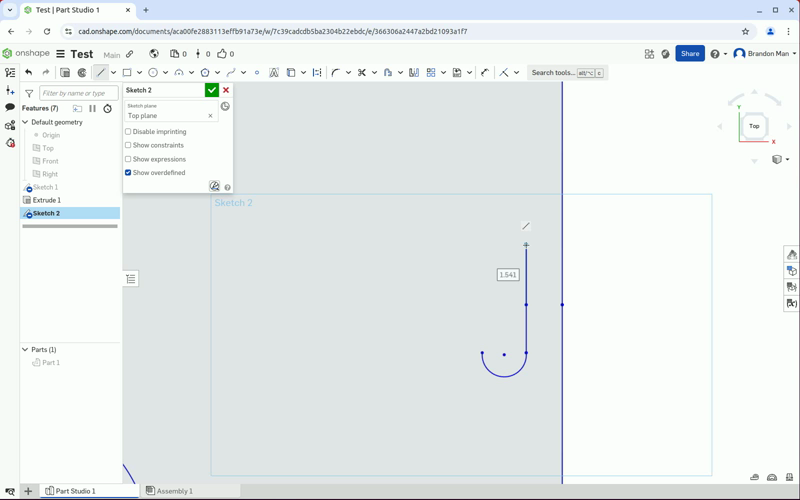
scroll(-6)
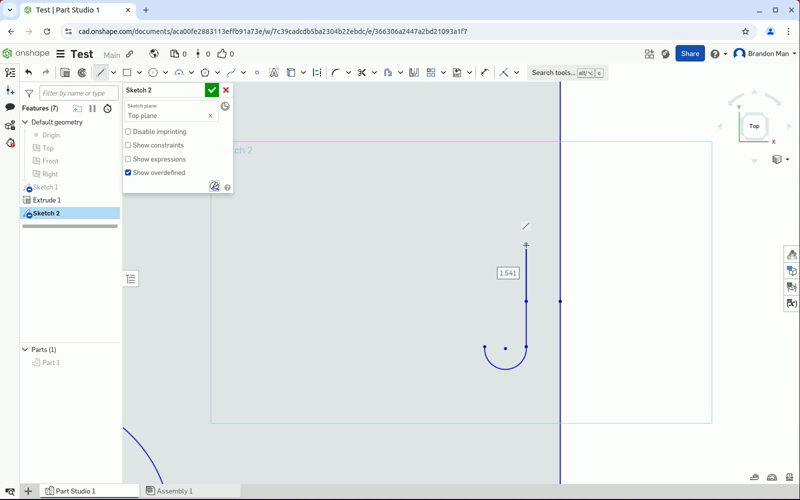
scroll(-6)
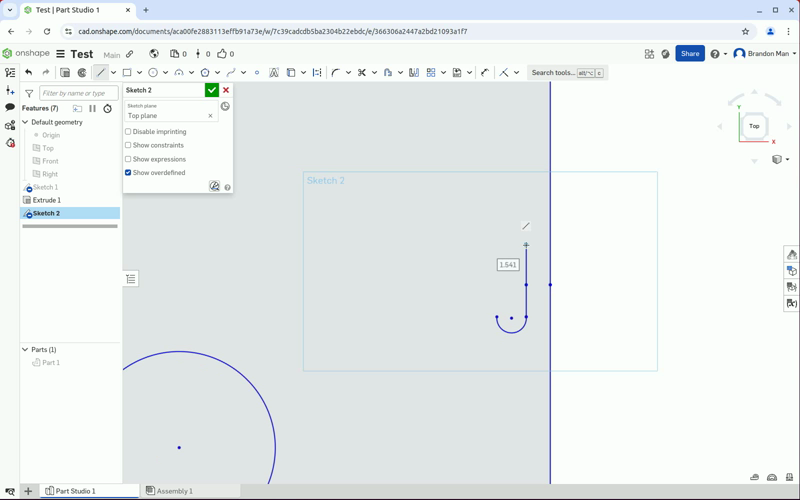
scroll(-6)
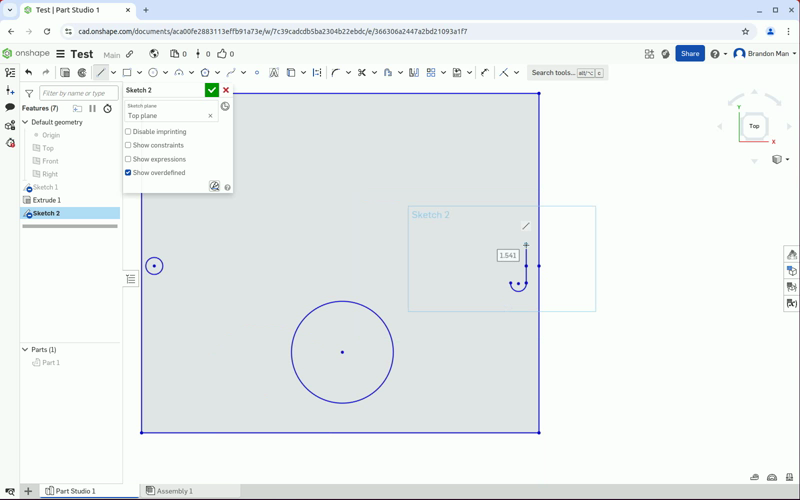
scroll(-6)
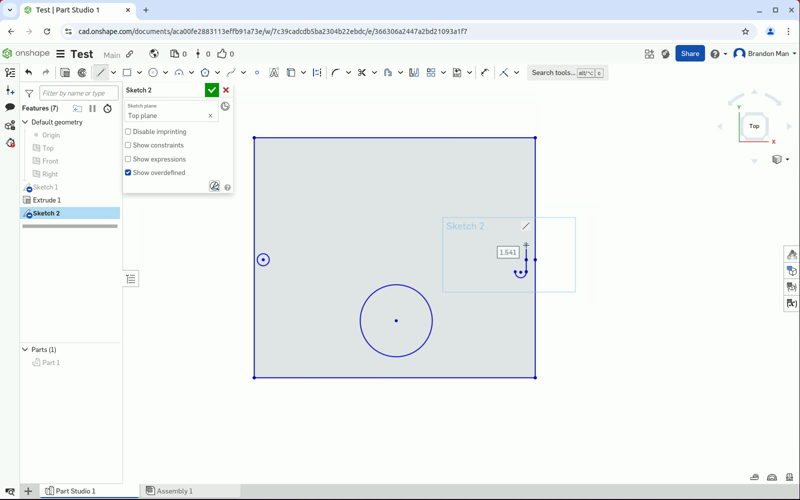
scroll(-6)
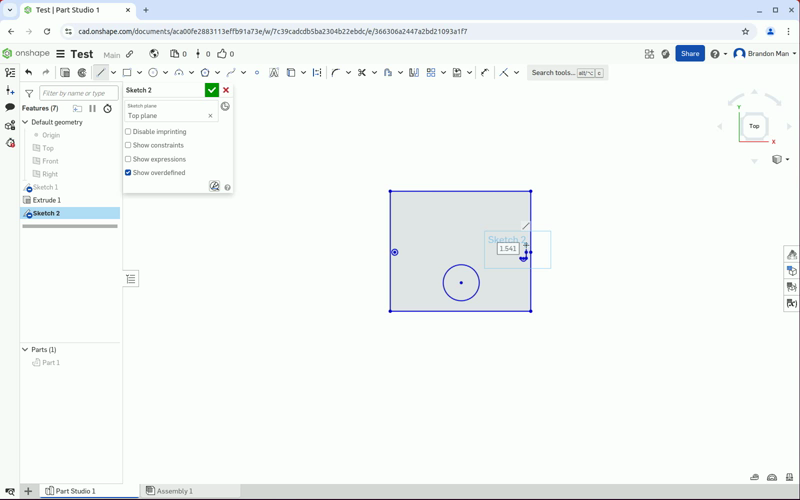
key_up(shift)
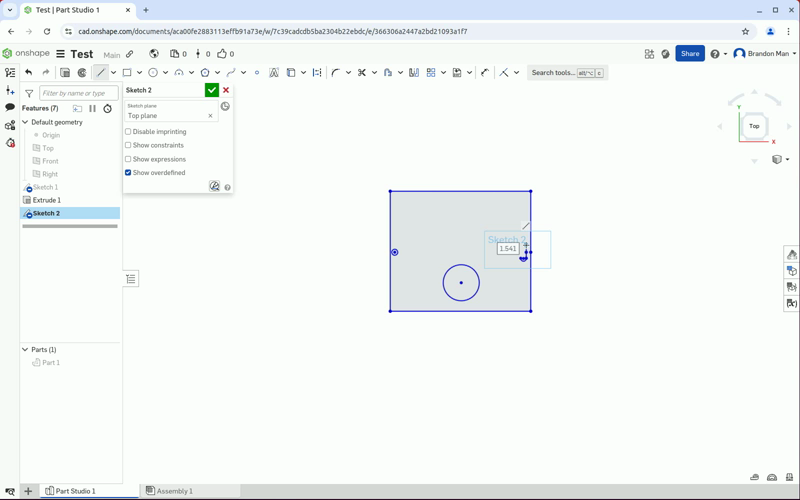
key(esc)
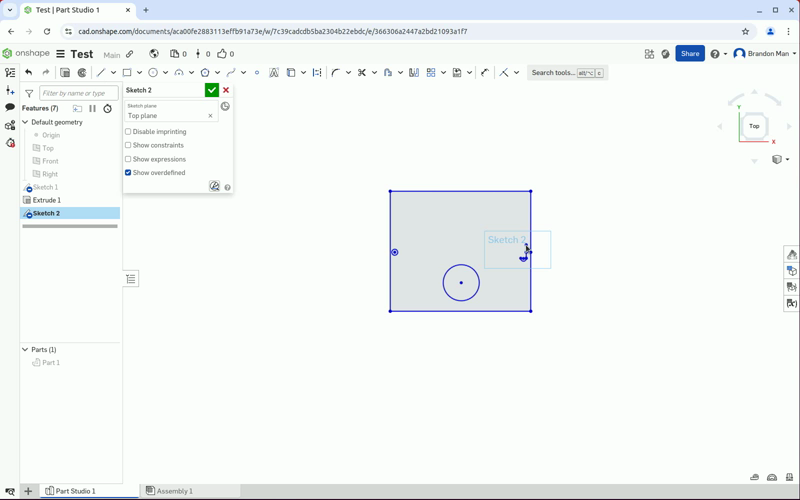
key(a)
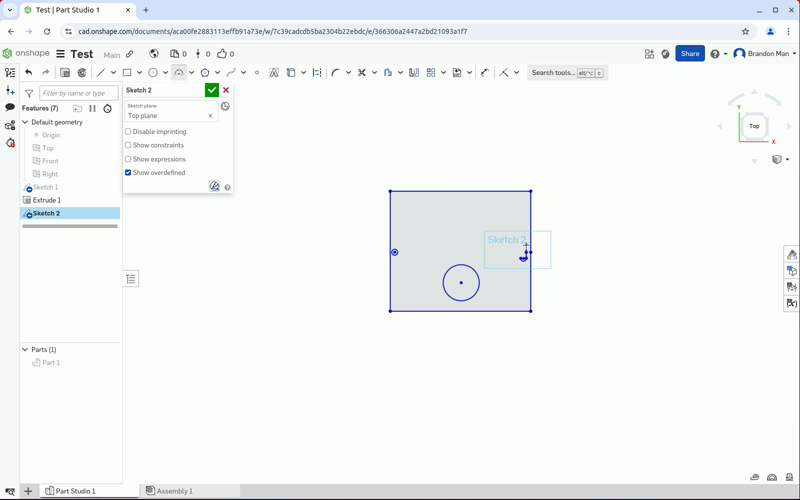
mouse_move(526, 244)
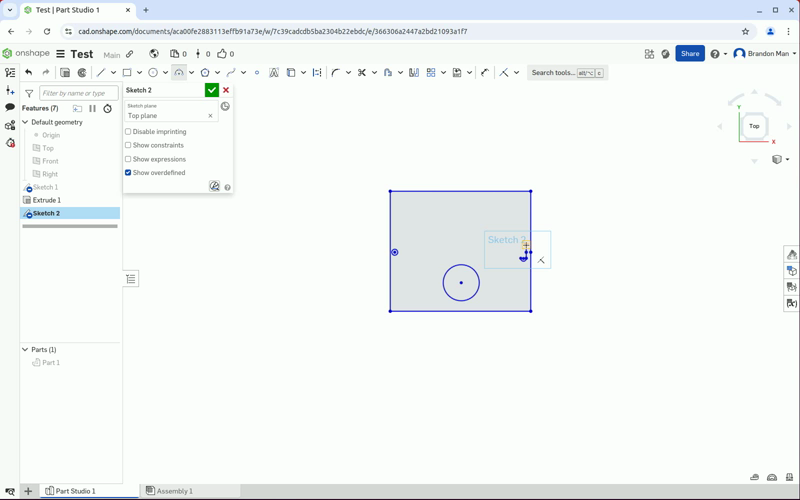
click(526, 244)
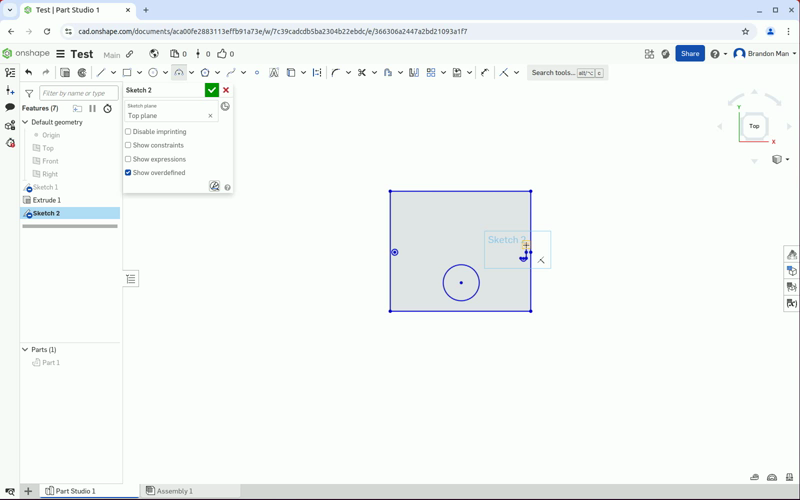
key_down(shift)
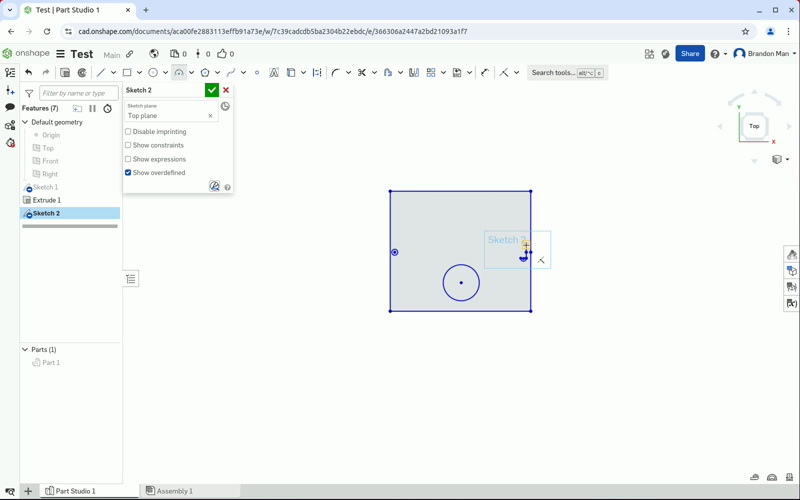
mouse_move(520, 244)
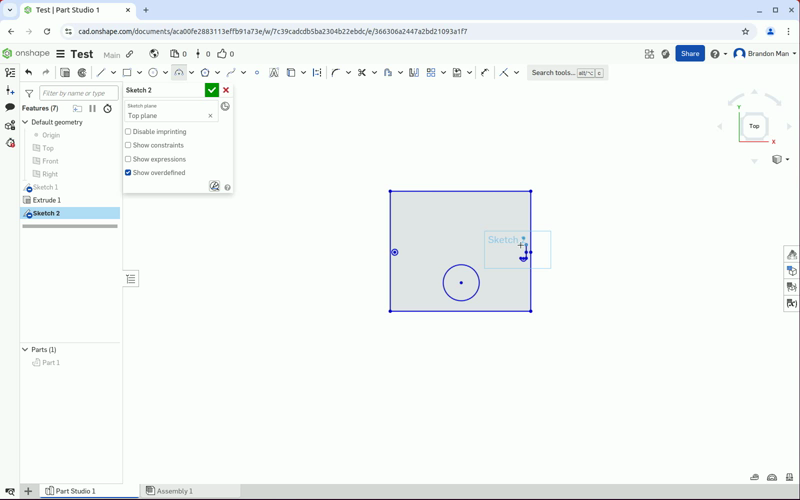
scroll(6)
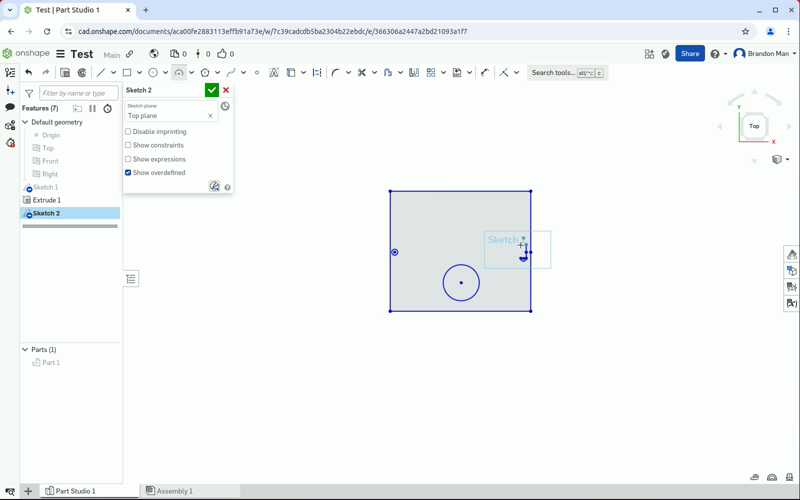
scroll(6)
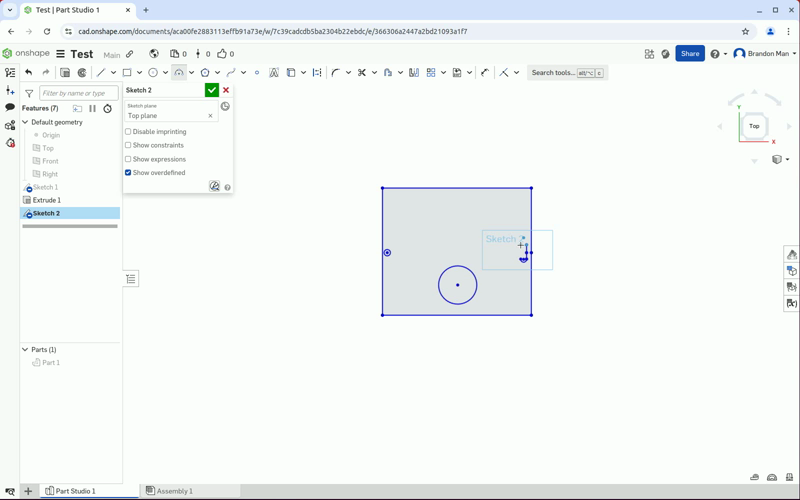
scroll(6)
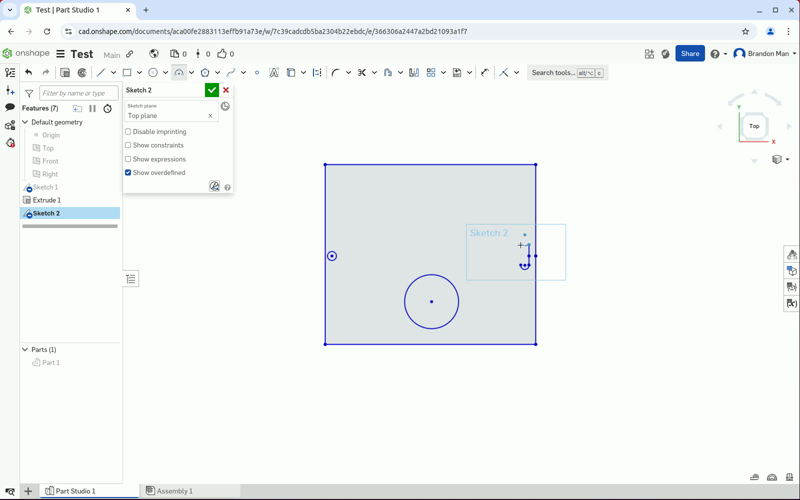
scroll(6)
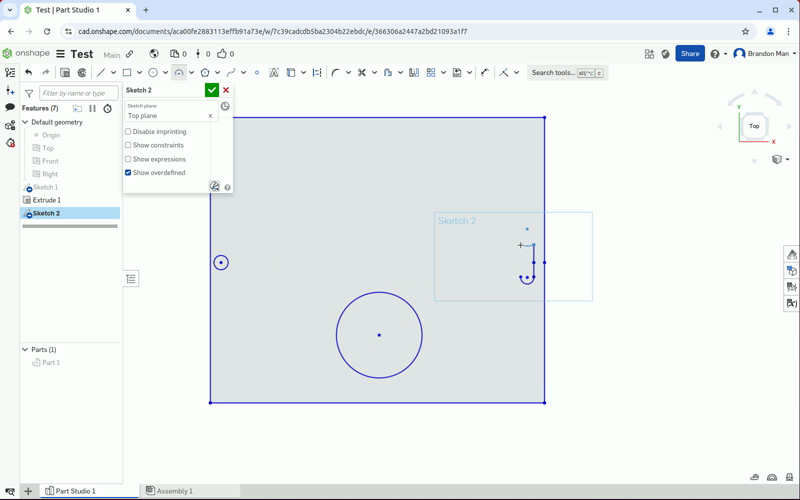
scroll(6)
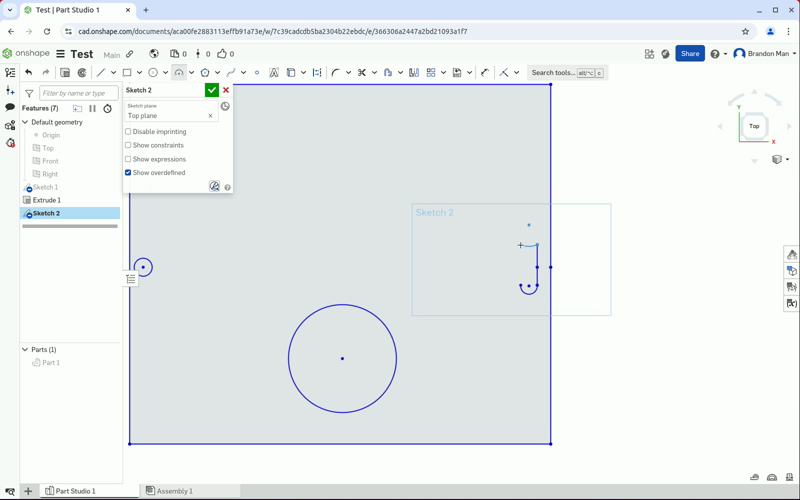
scroll(6)
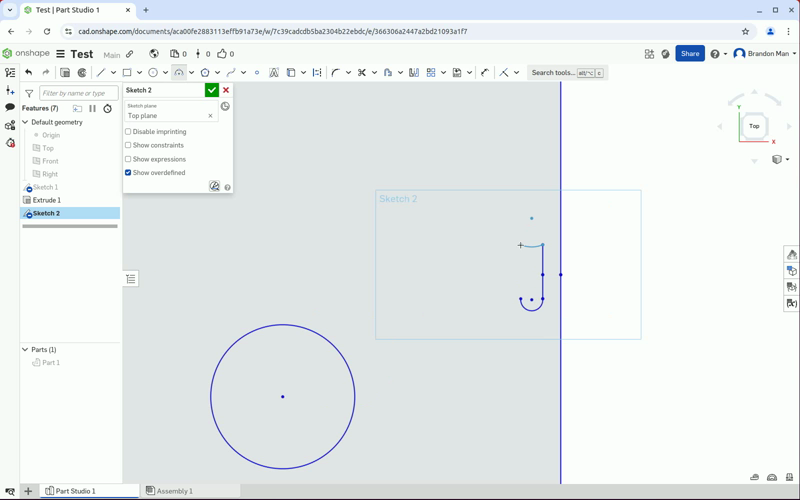
scroll(6)
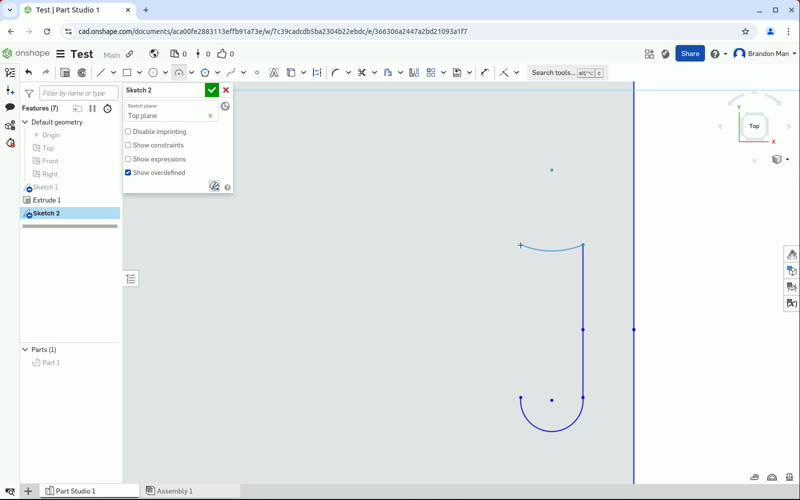
click(520, 244)
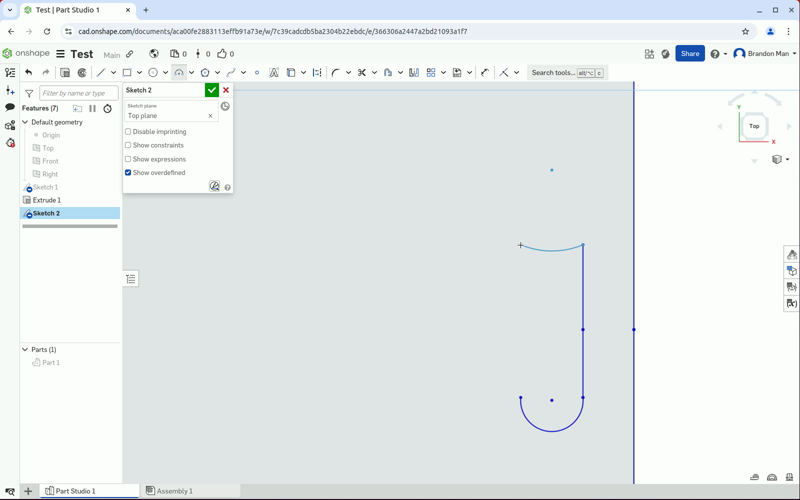
scroll(-6)
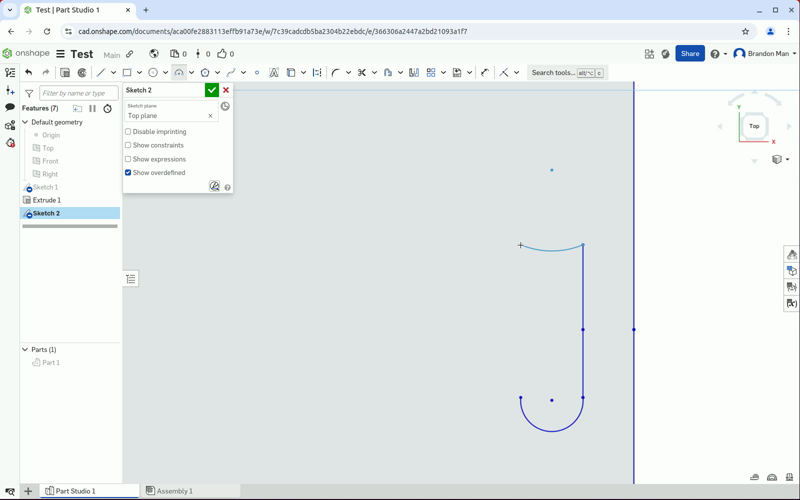
scroll(-6)
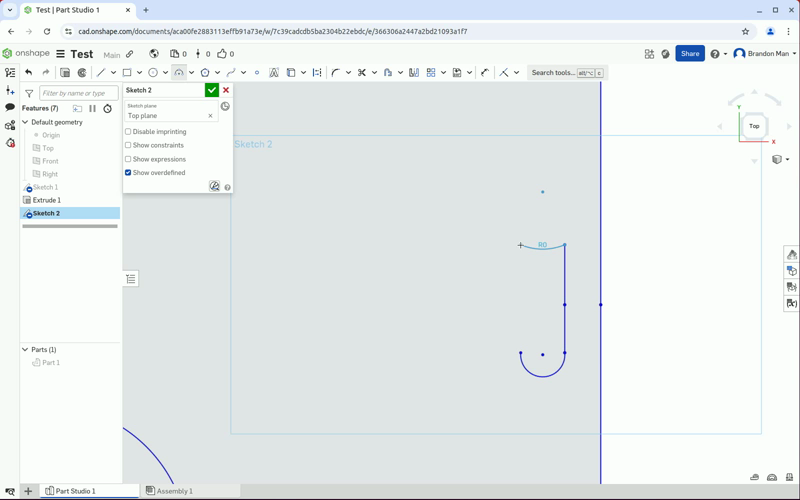
scroll(-6)
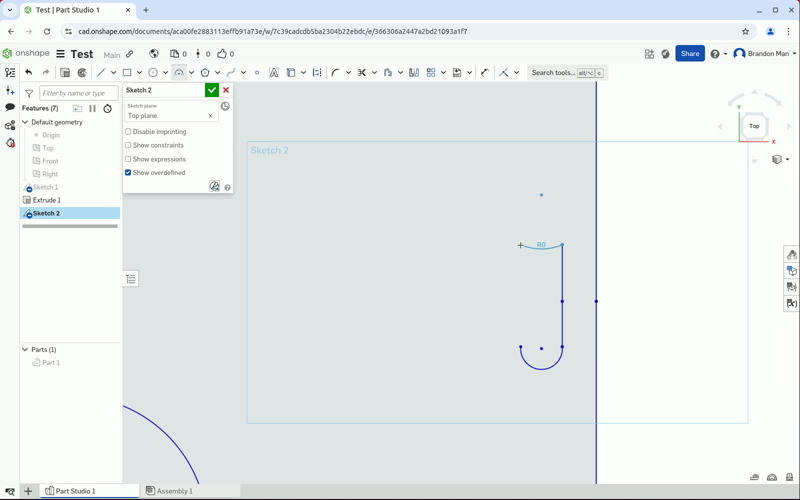
scroll(-6)
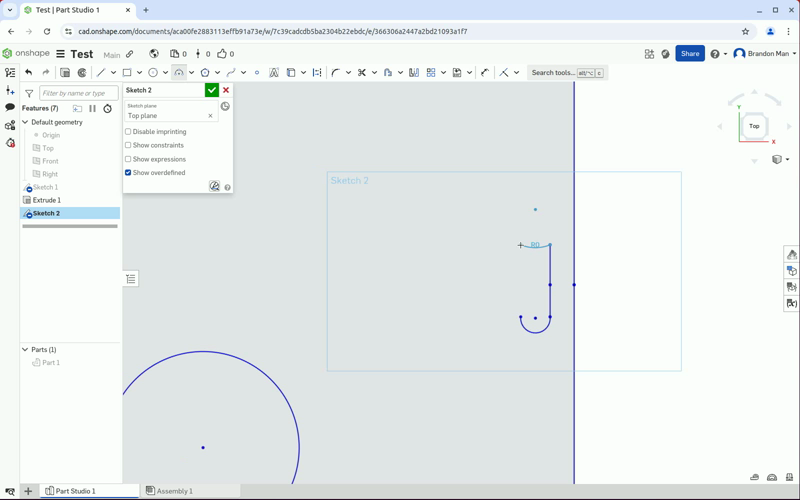
scroll(-6)
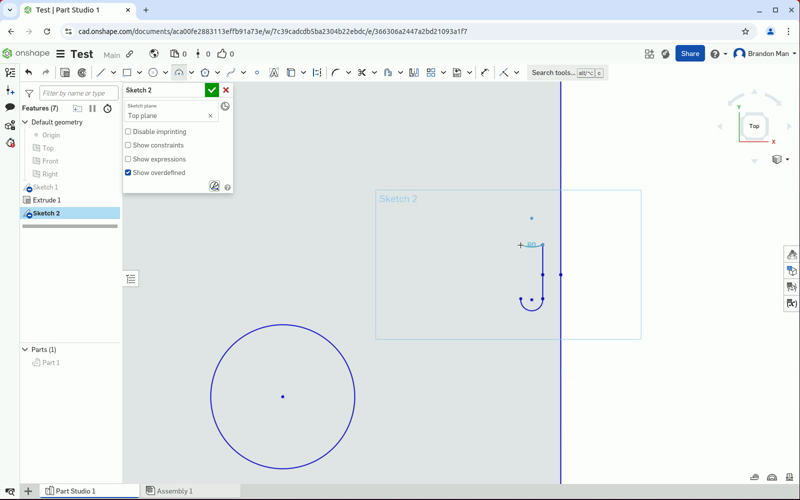
scroll(-6)
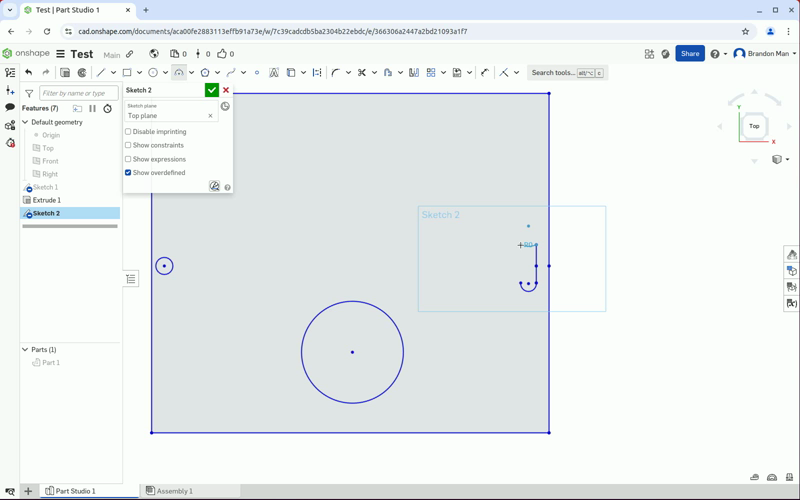
scroll(-6)
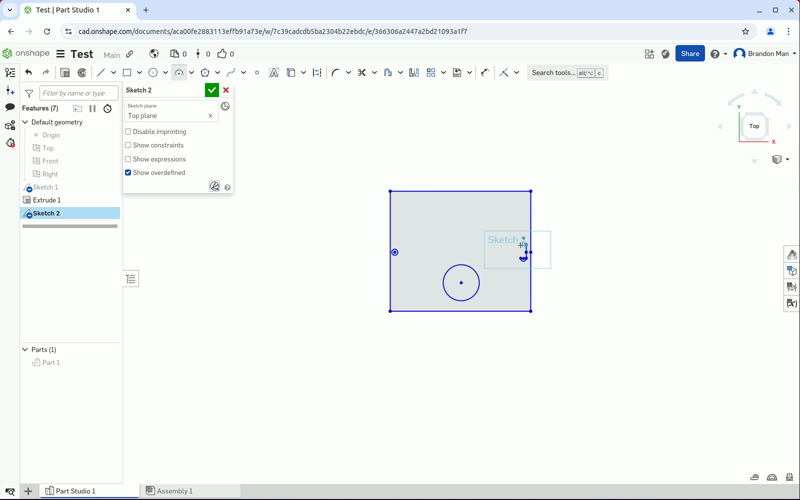
mouse_move(523, 241)
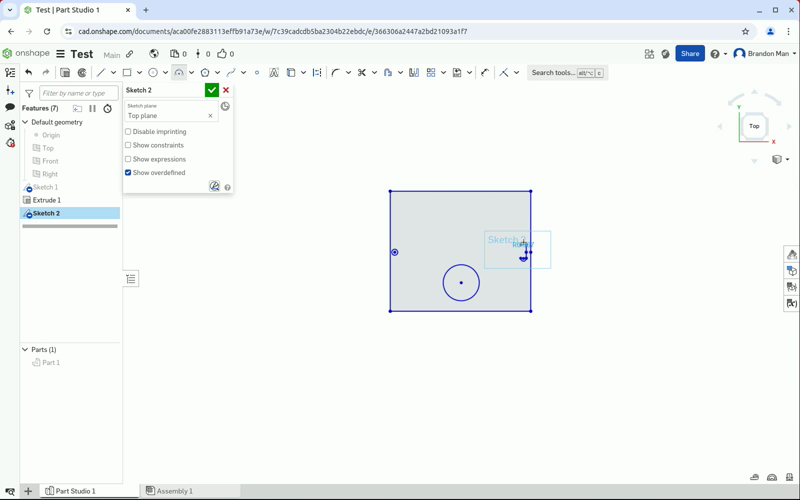
scroll(6)
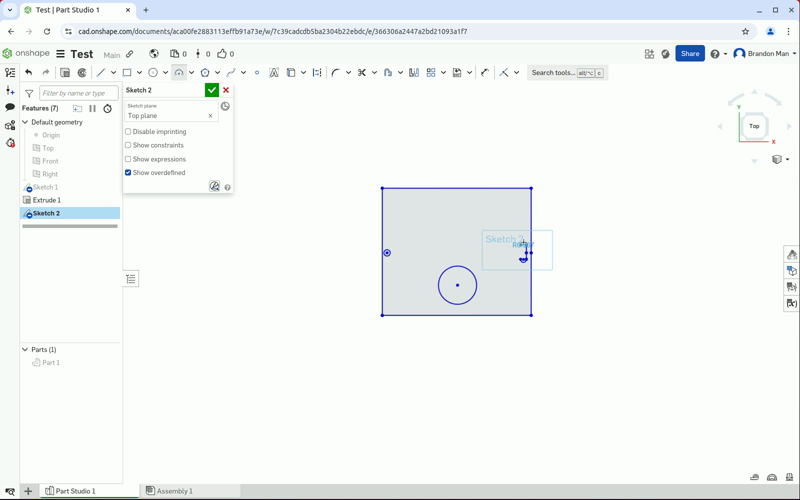
scroll(6)
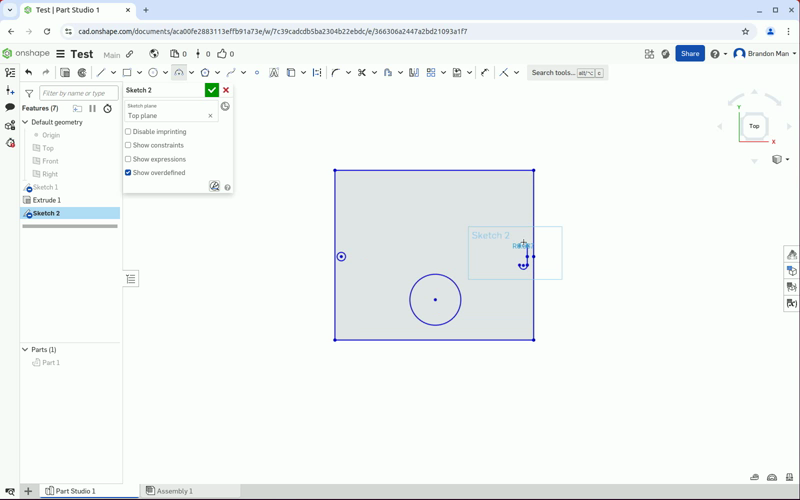
scroll(6)
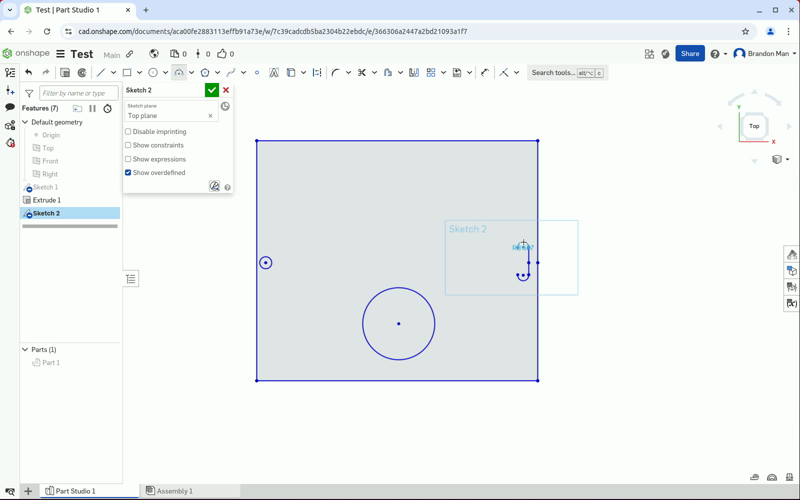
scroll(6)
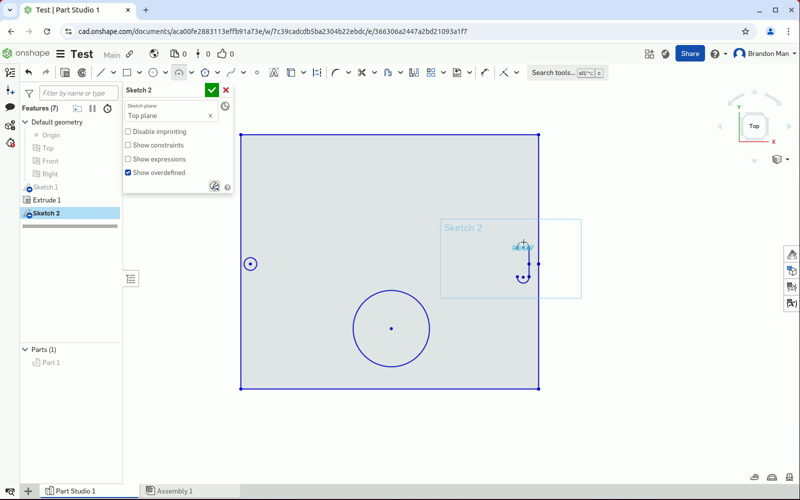
scroll(6)
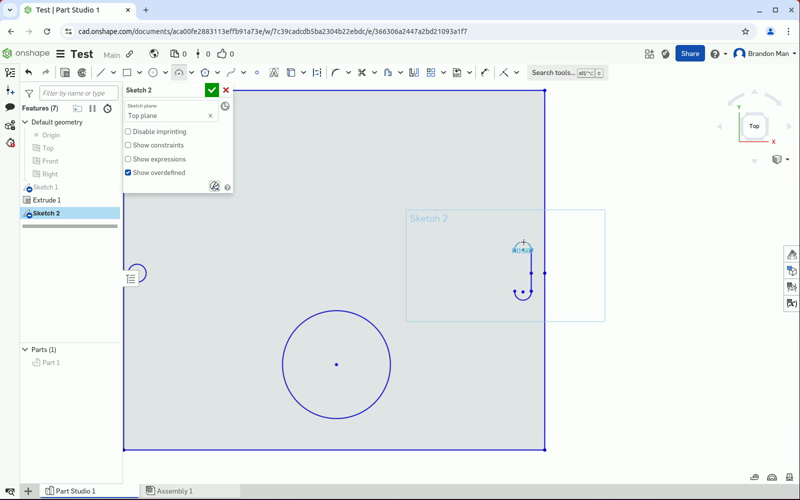
scroll(6)
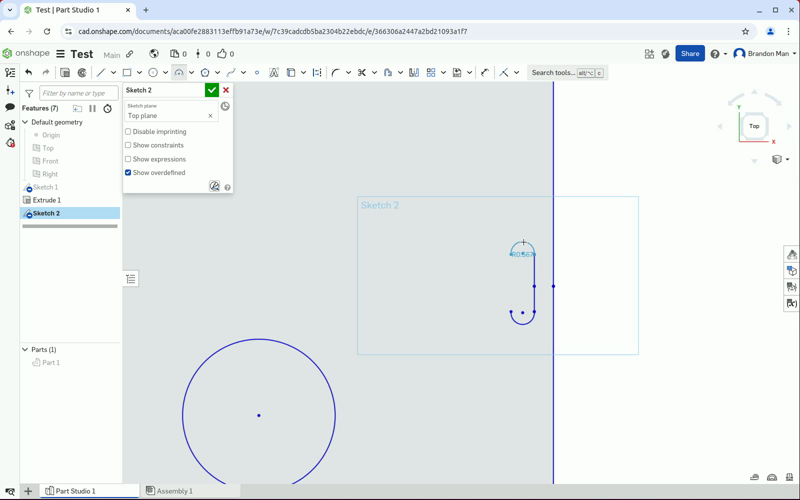
scroll(6)
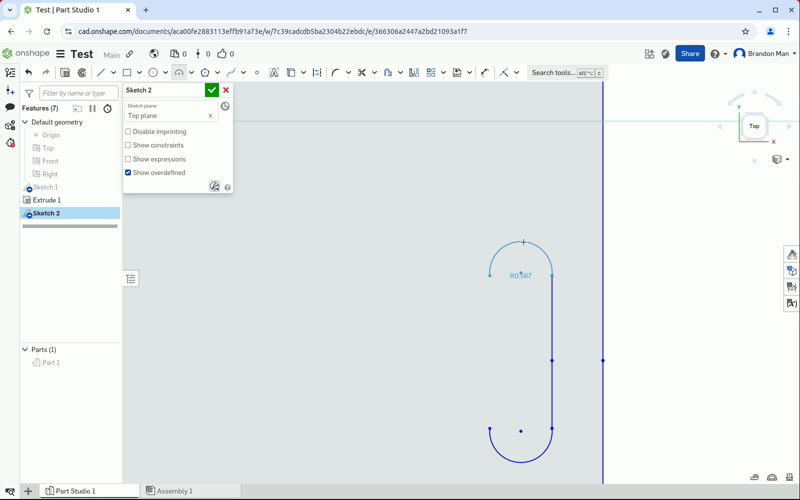
click(523, 241)
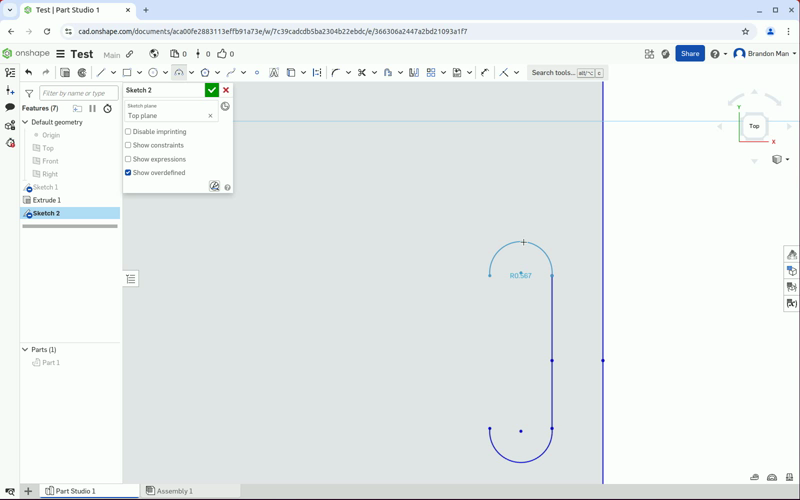
scroll(-6)
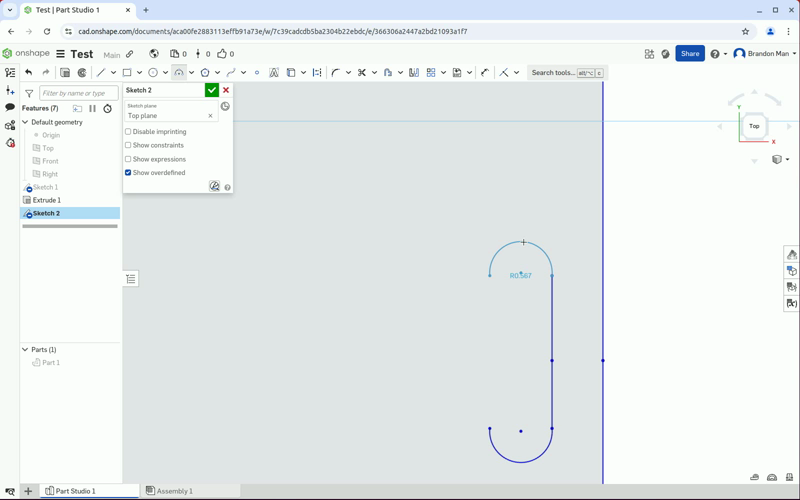
scroll(-6)
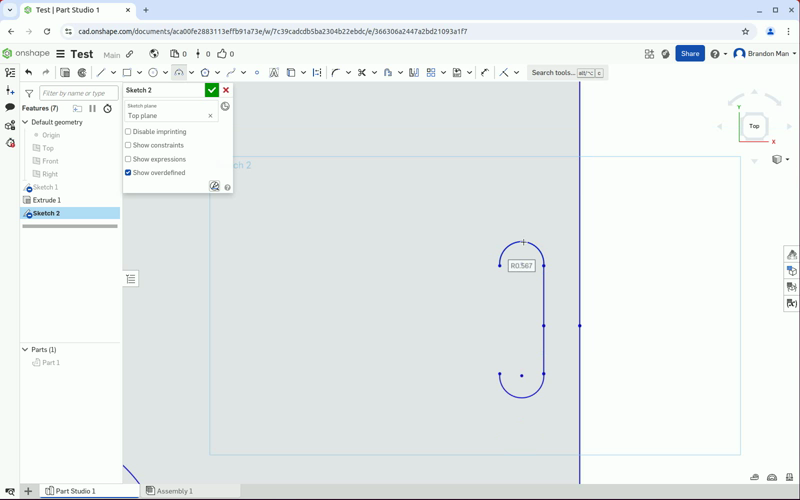
scroll(-6)
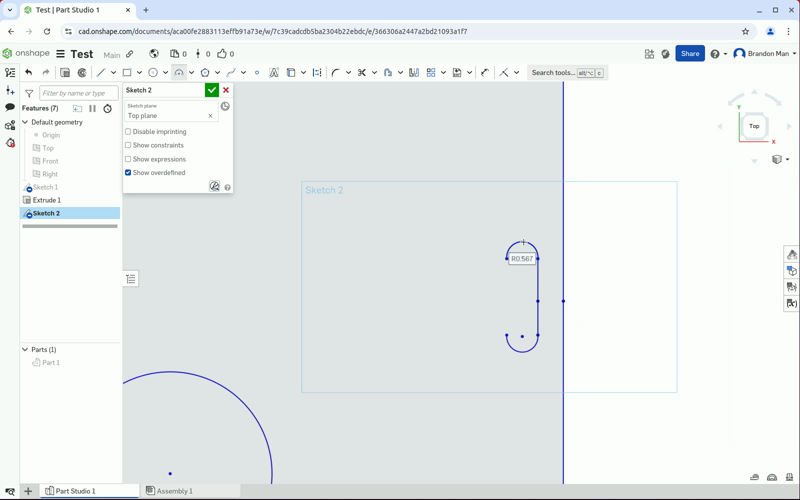
scroll(-6)
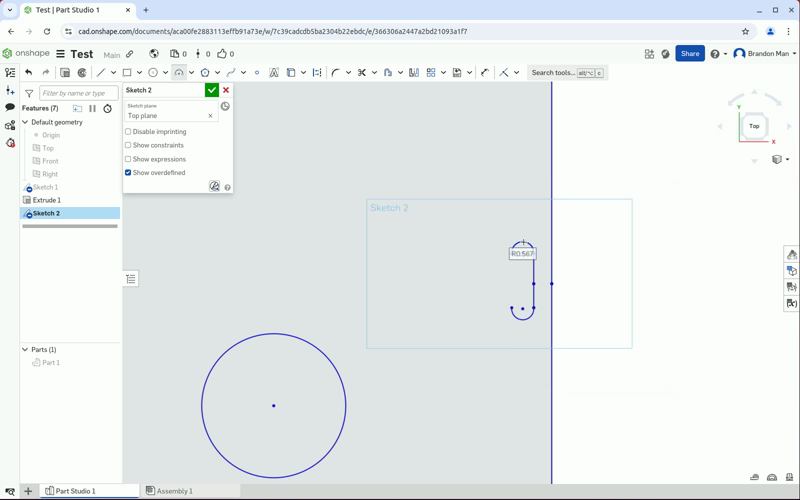
scroll(-6)
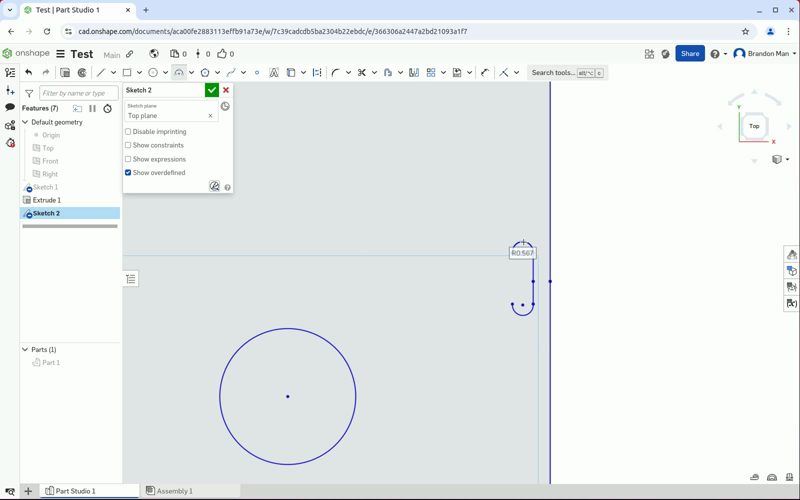
scroll(-6)
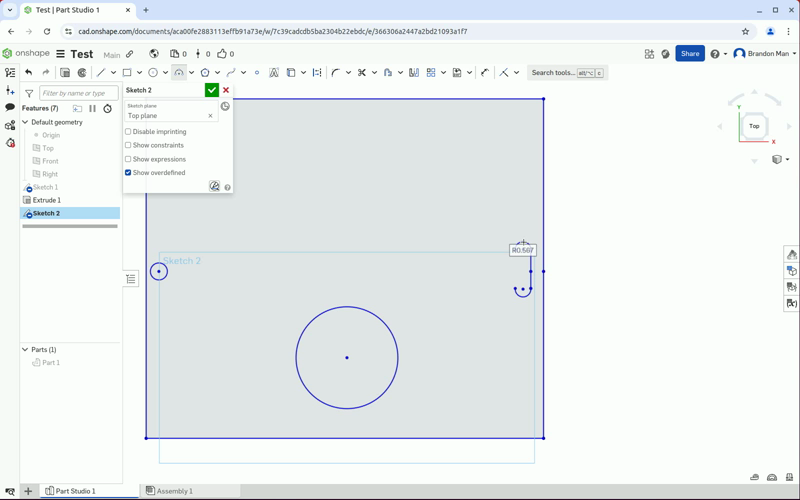
scroll(-6)
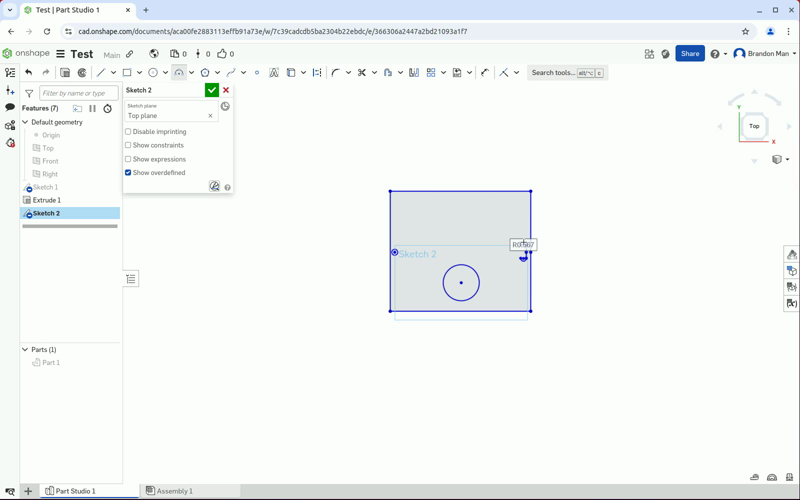
key_up(shift)
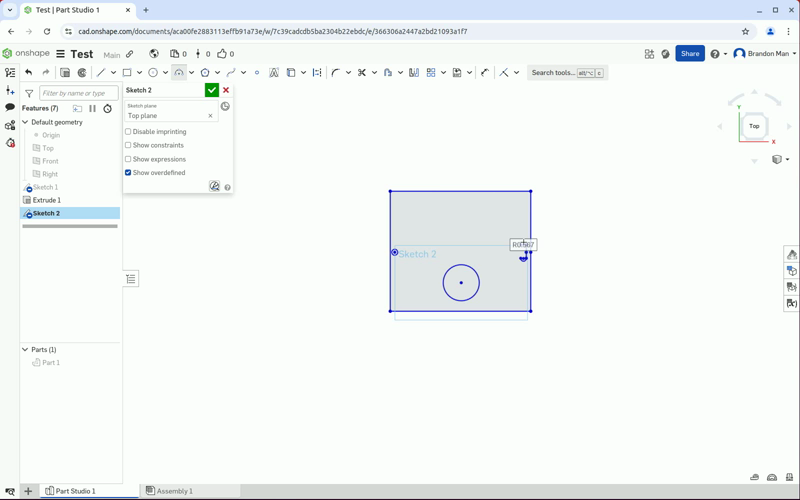
key(esc)
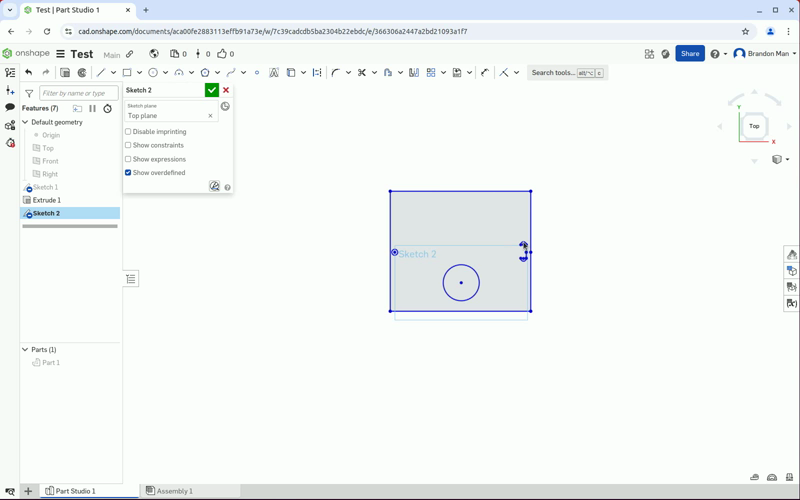
key(l)
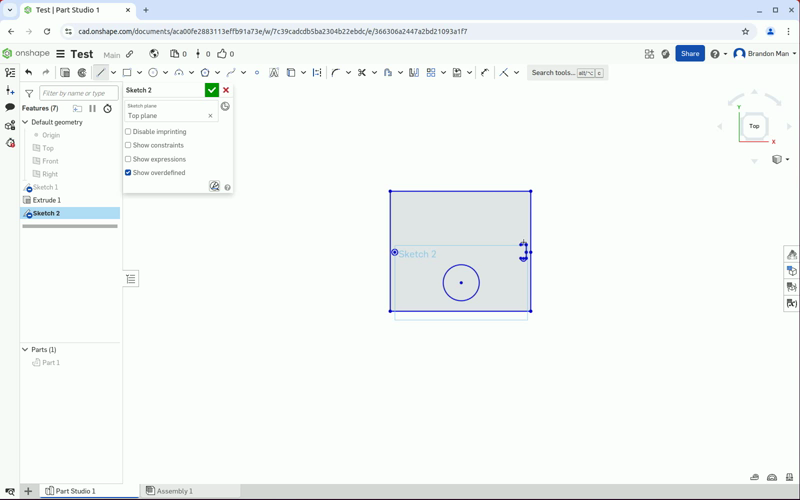
mouse_move(520, 244)
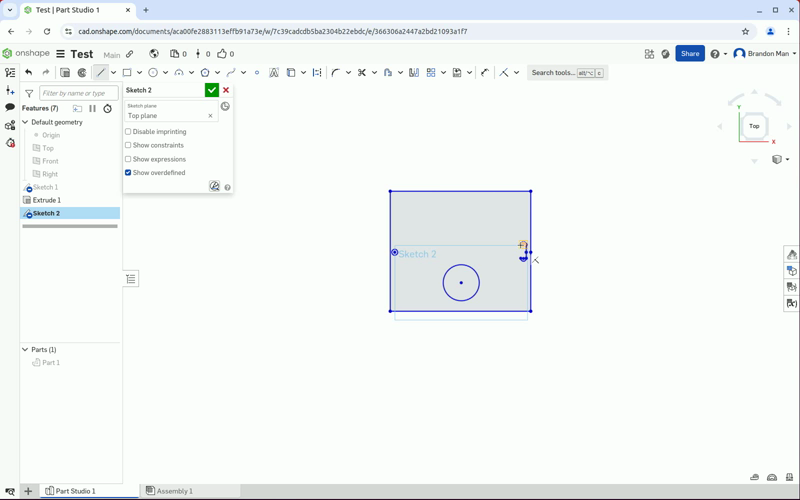
scroll(6)
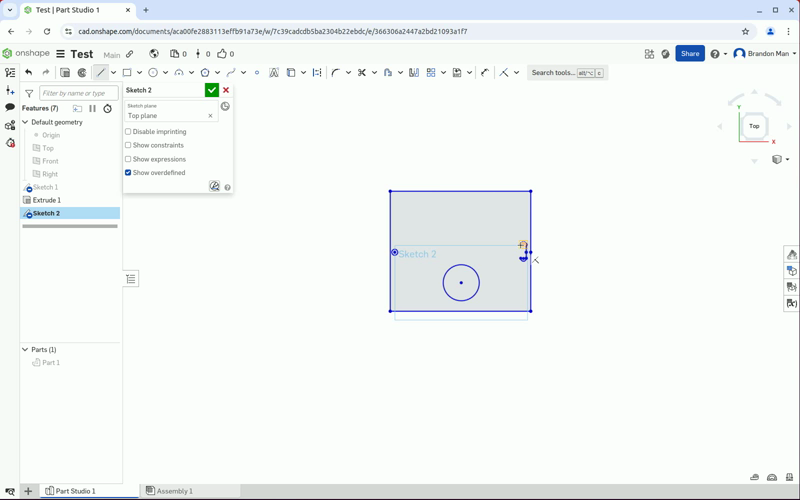
scroll(6)
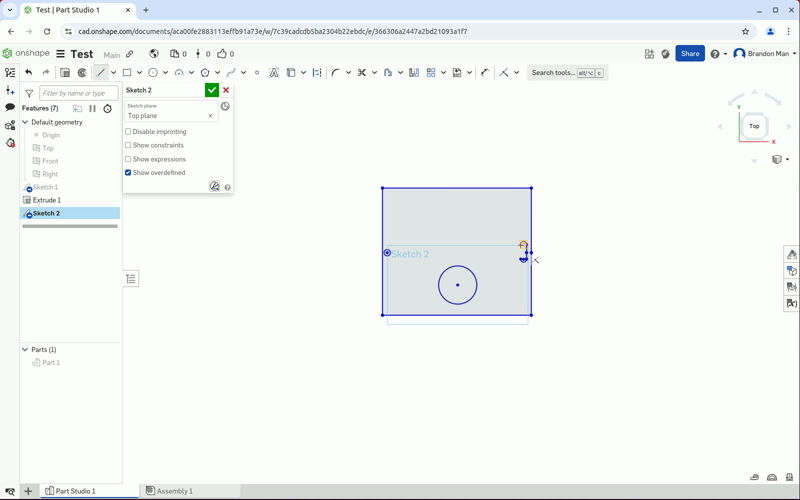
scroll(6)
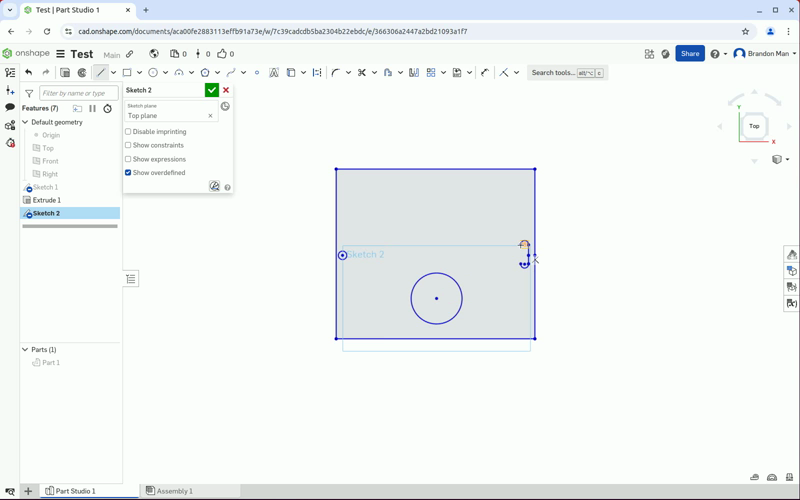
scroll(6)
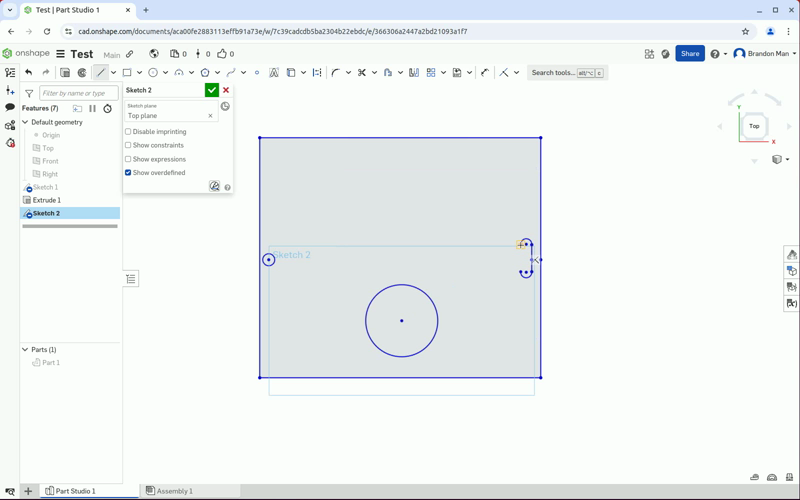
scroll(6)
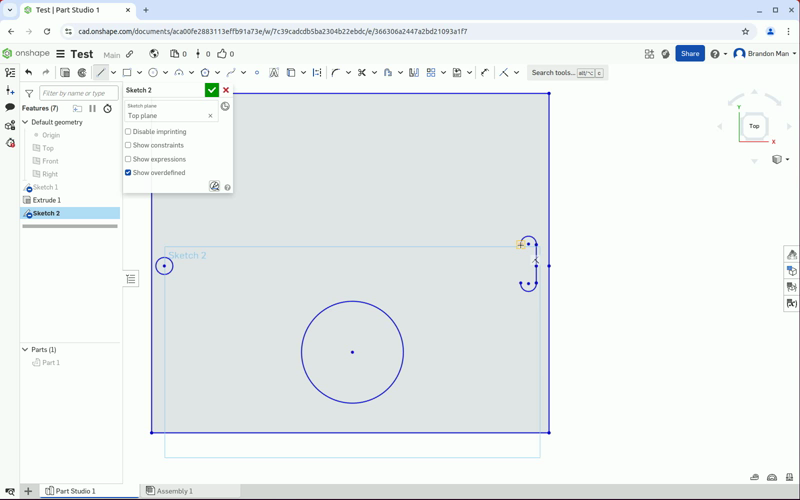
scroll(6)
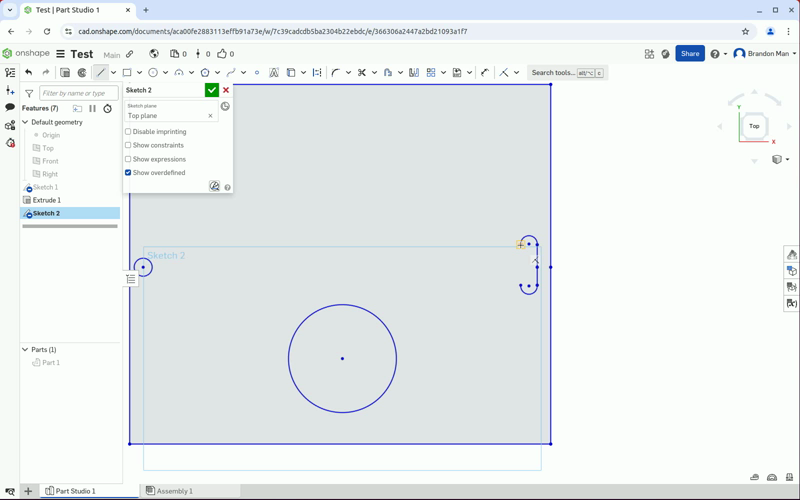
scroll(6)
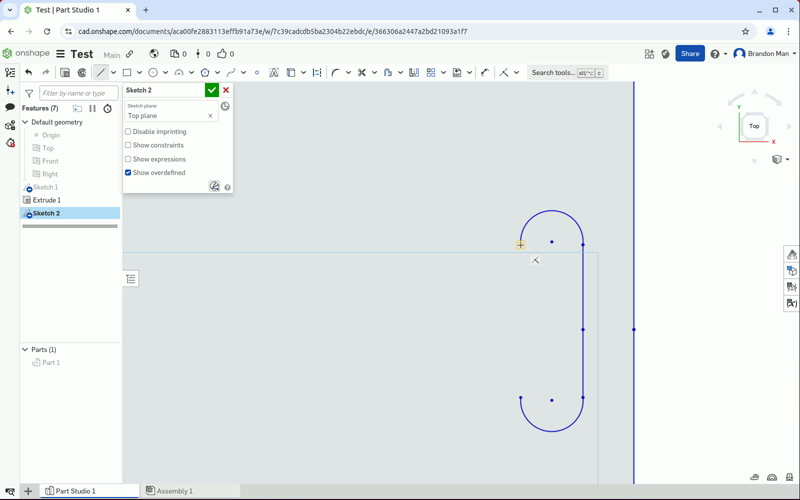
click(520, 244)
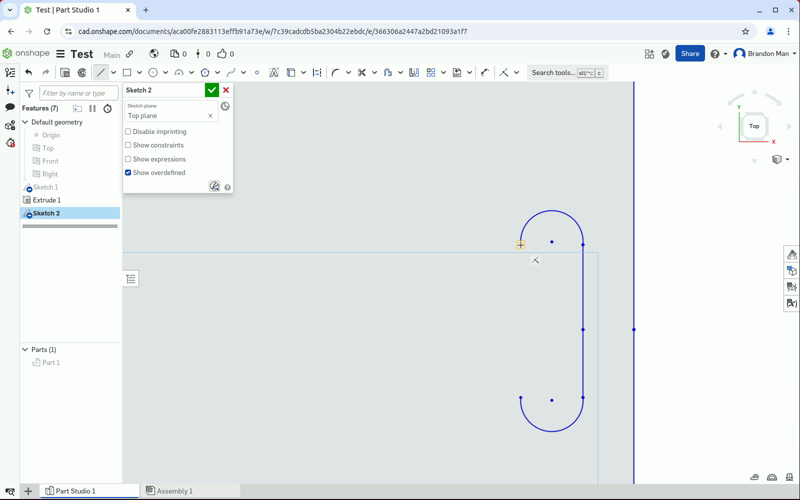
scroll(-6)
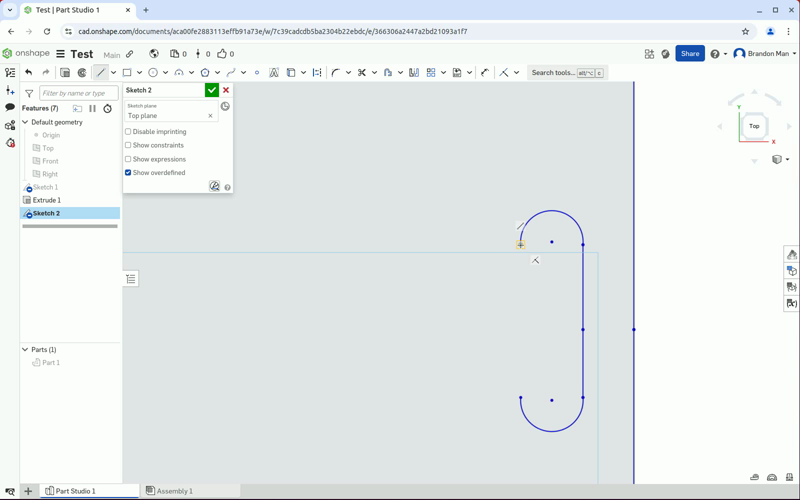
scroll(-6)
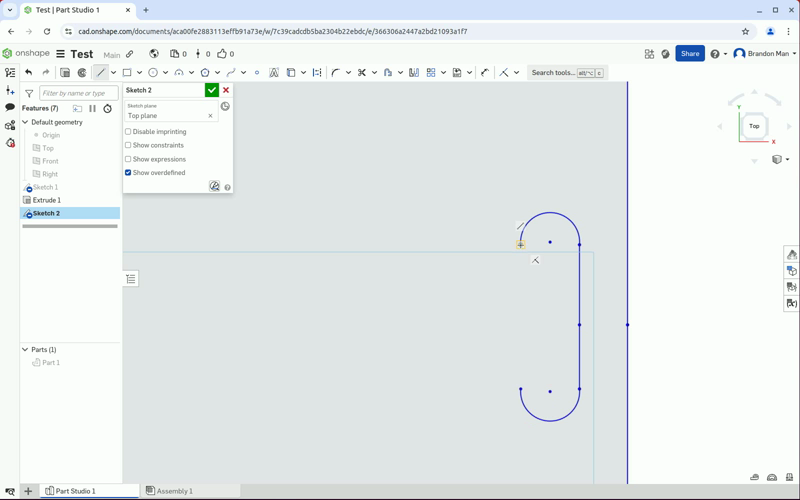
scroll(-6)
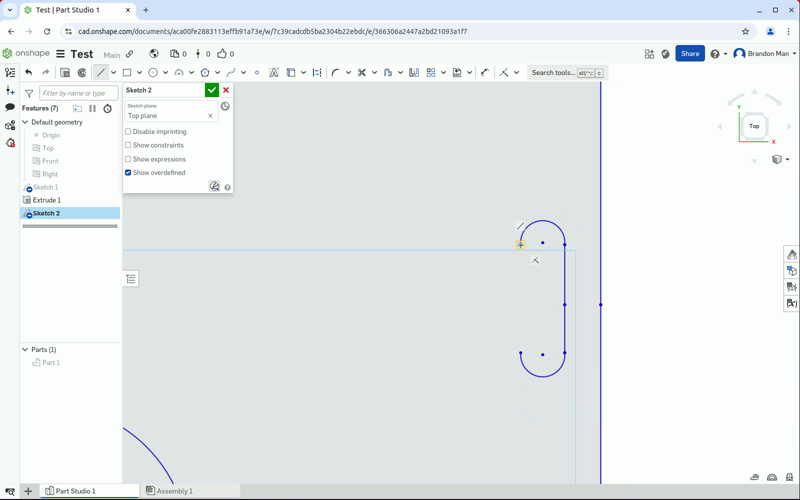
scroll(-6)
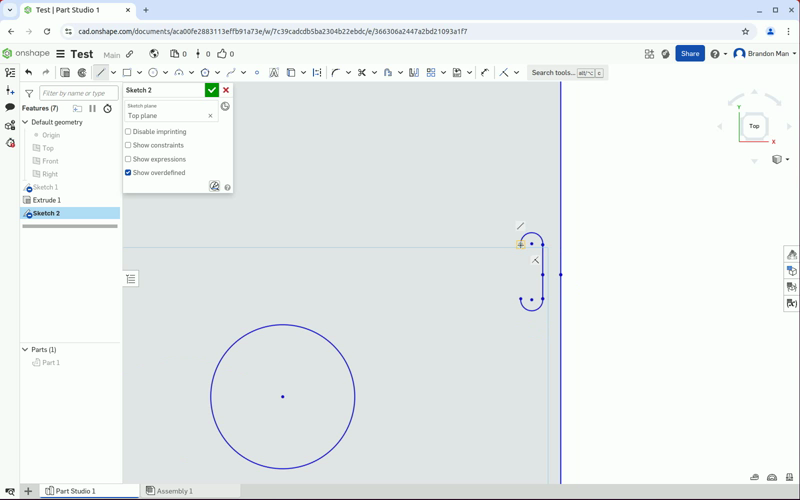
scroll(-6)
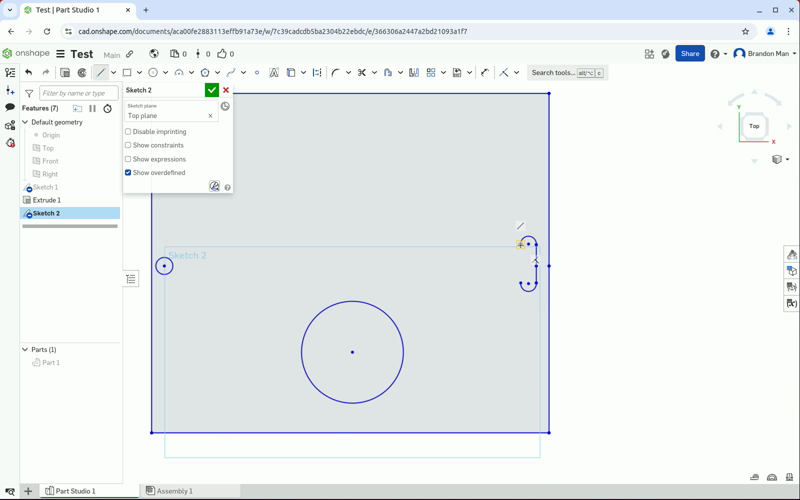
scroll(-6)
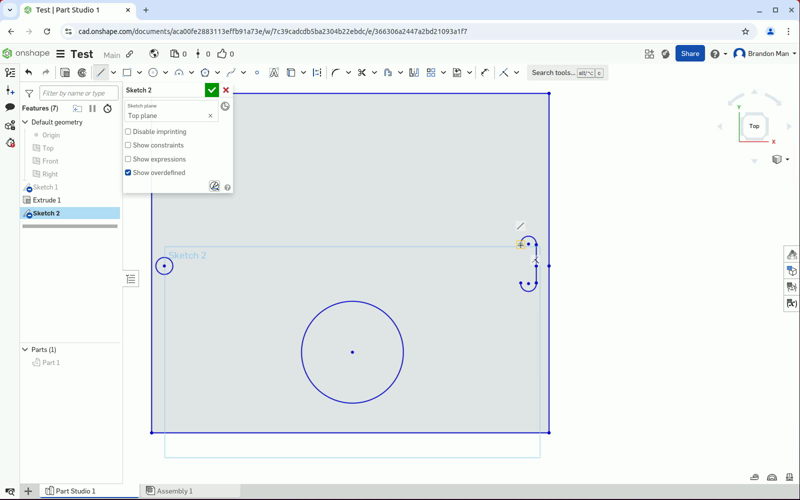
scroll(-6)
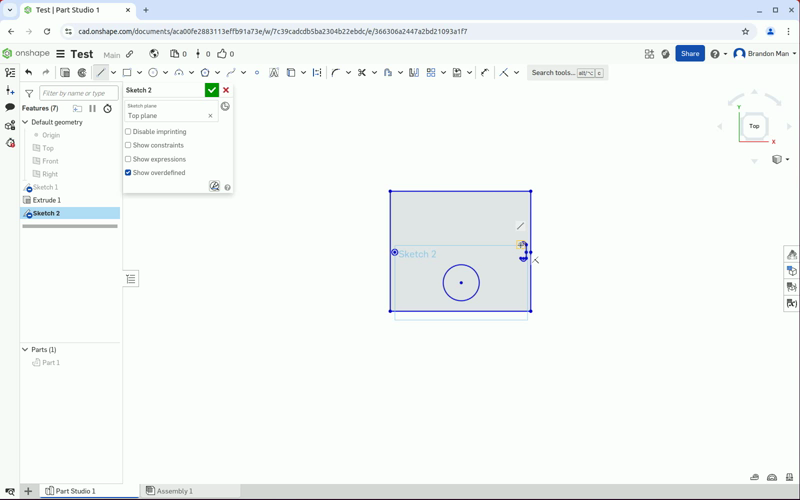
mouse_move(550, 244)
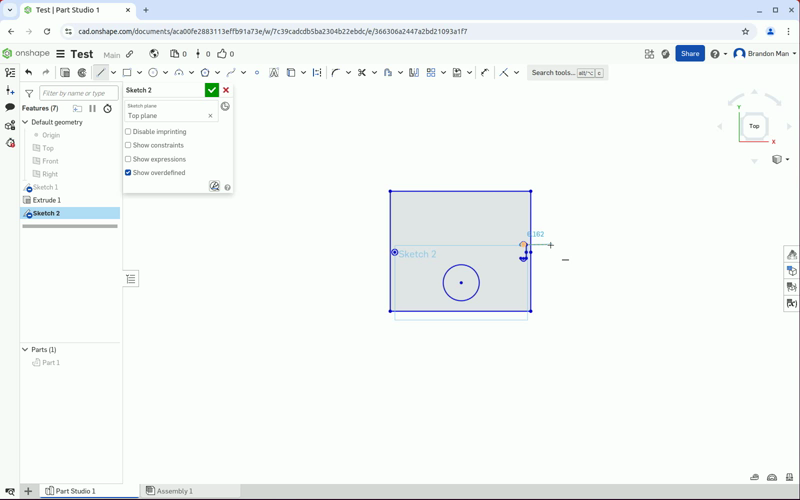
key_down(shift)
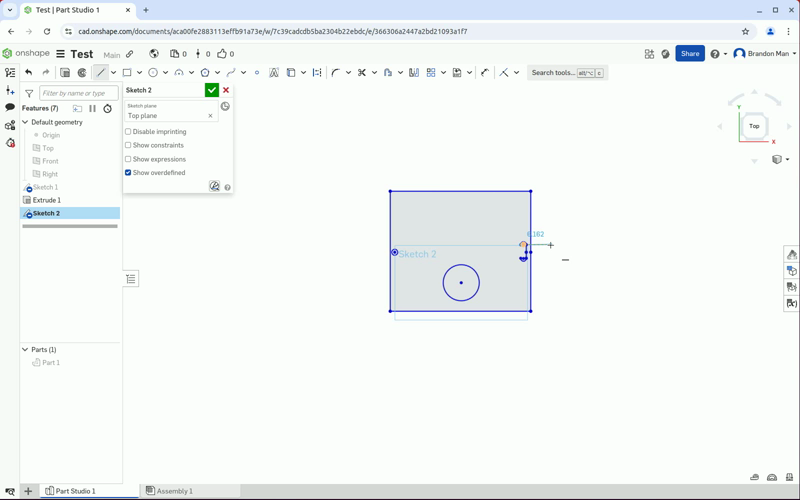
mouse_move(520, 258)
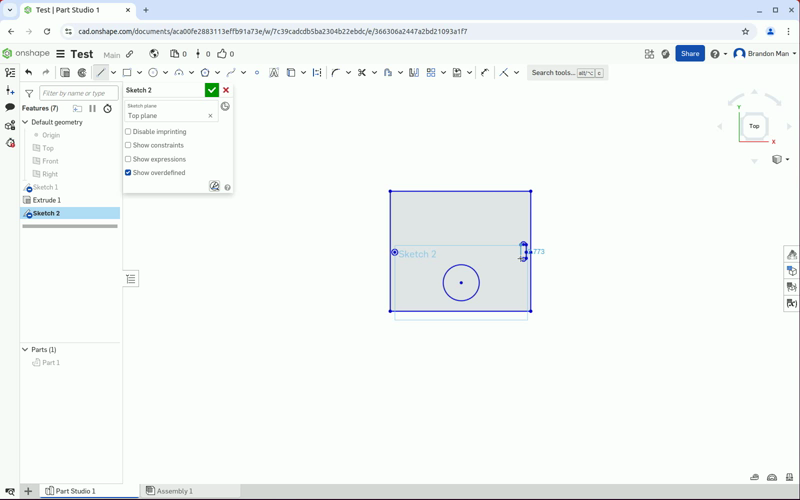
scroll(6)
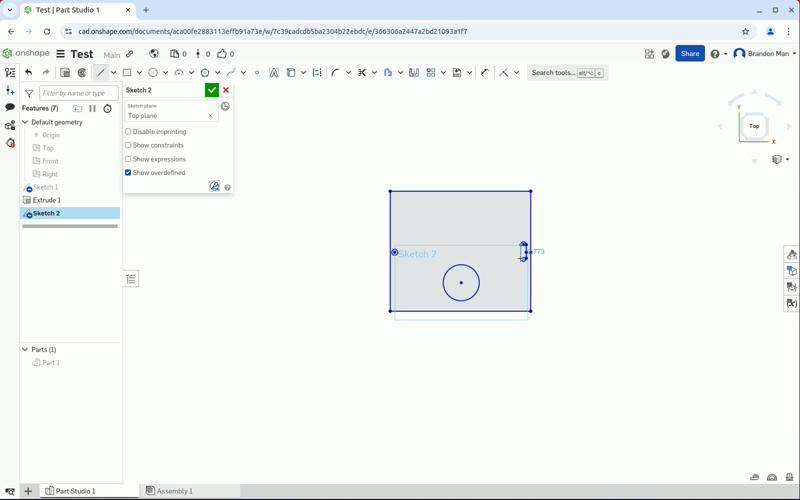
scroll(6)
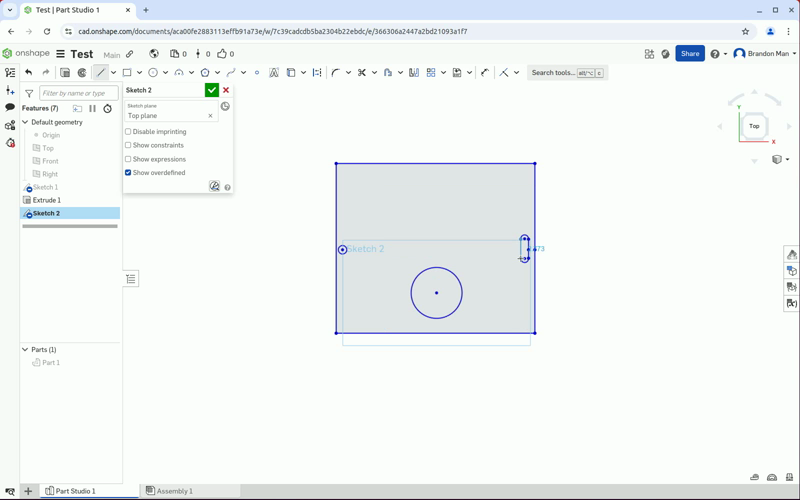
scroll(6)
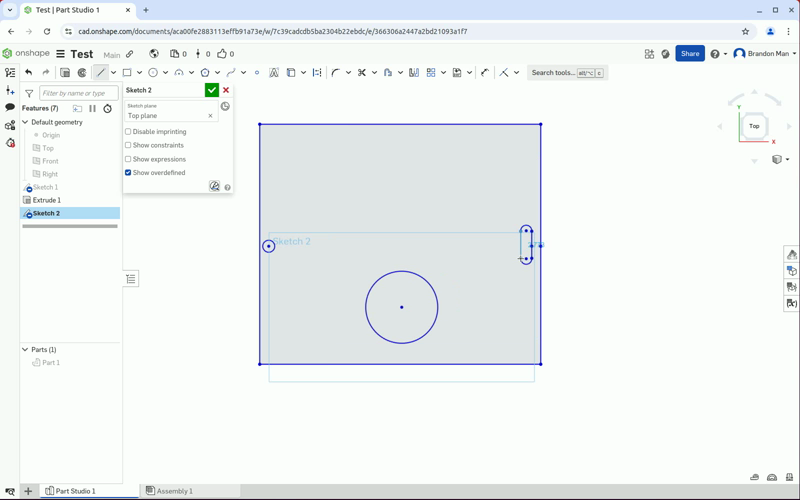
scroll(6)
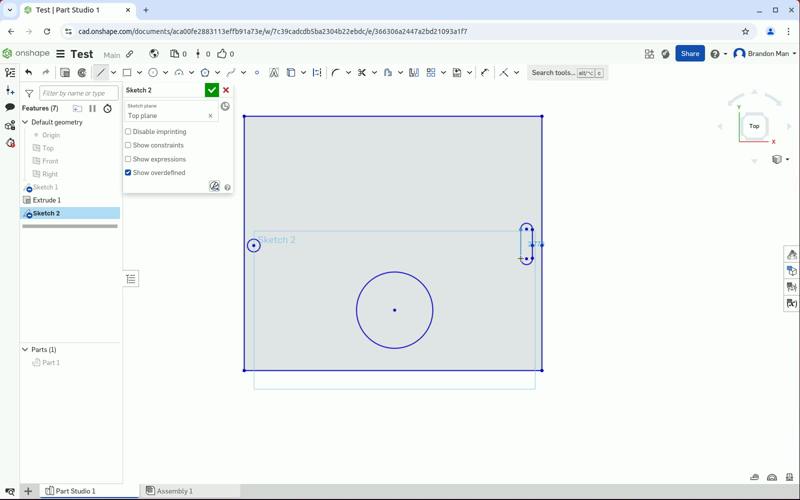
scroll(6)
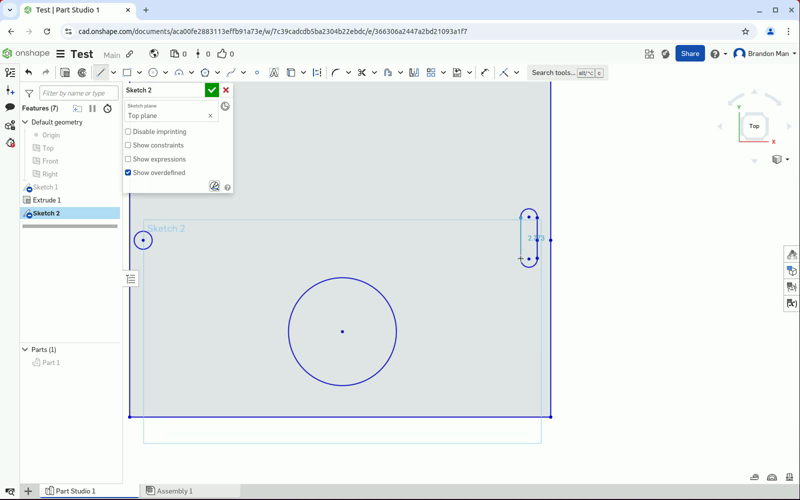
scroll(6)
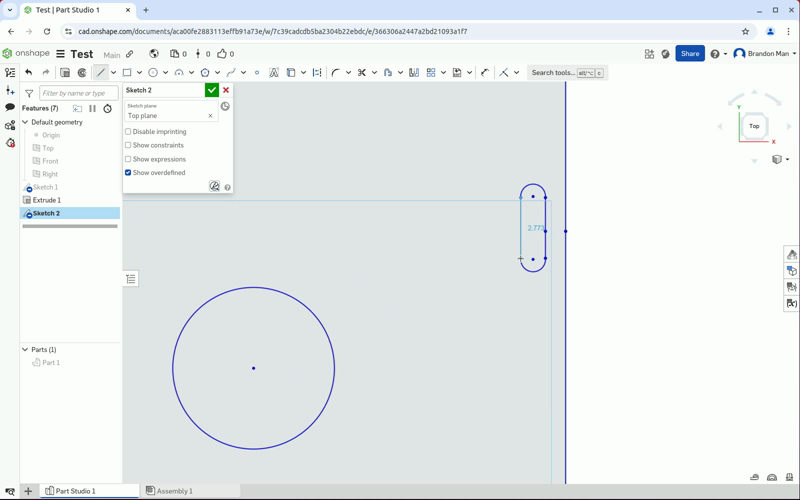
scroll(6)
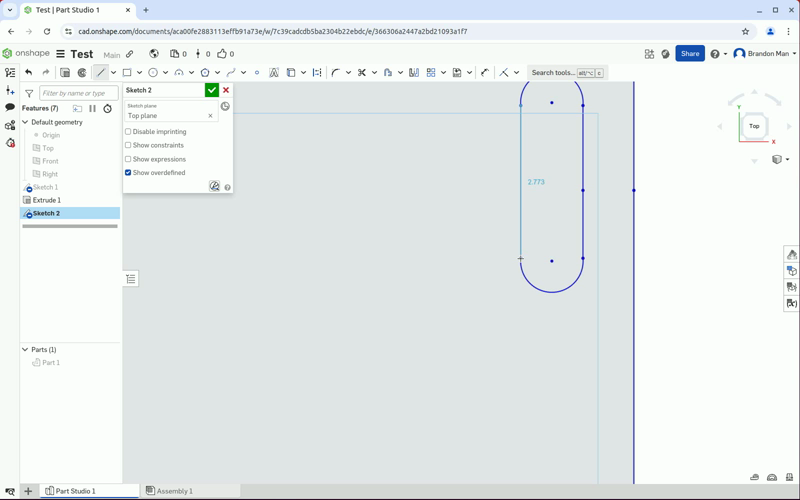
key_up(shift)
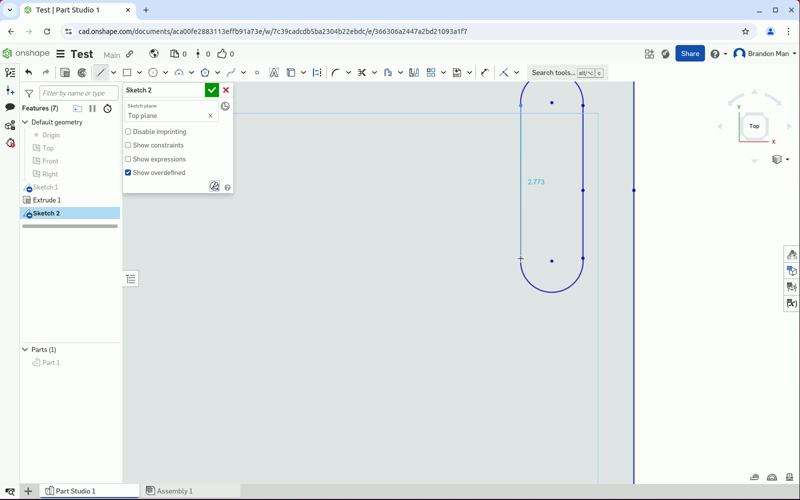
click(520, 258)
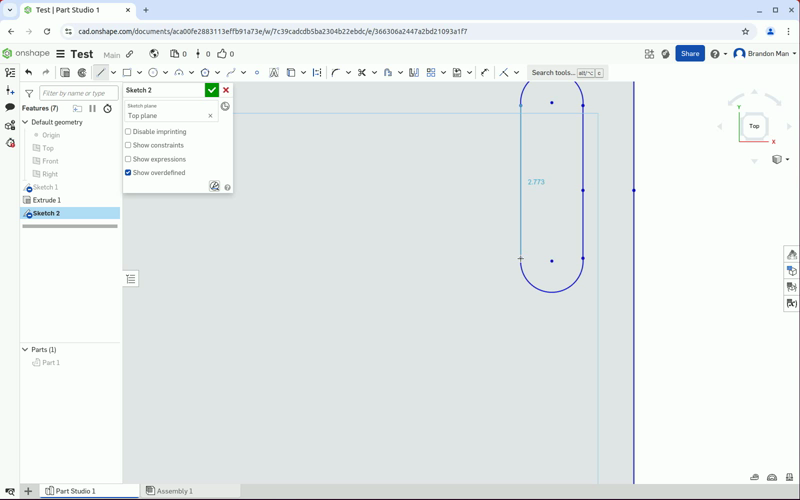
scroll(-6)
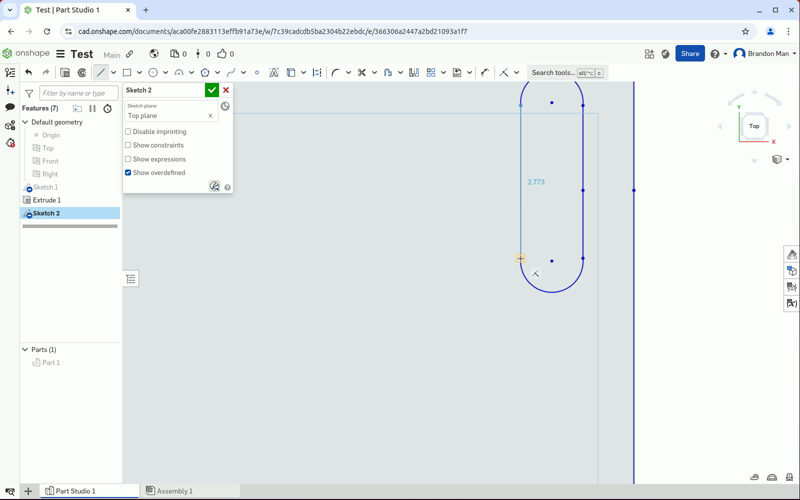
scroll(-6)
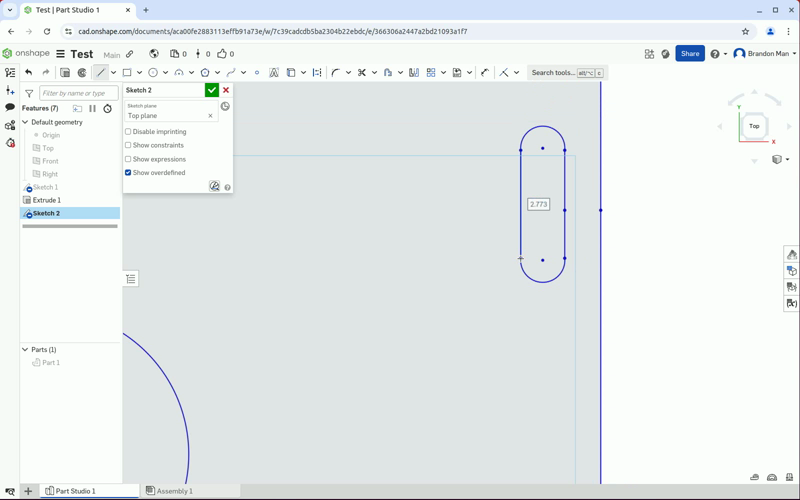
scroll(-6)
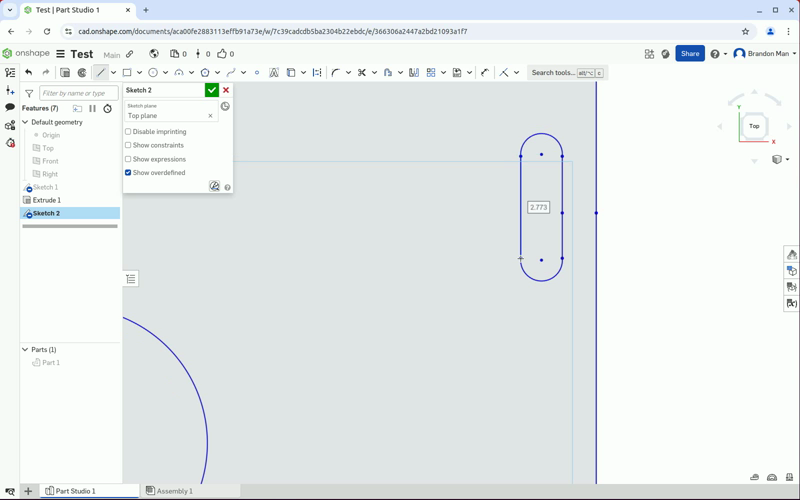
scroll(-6)
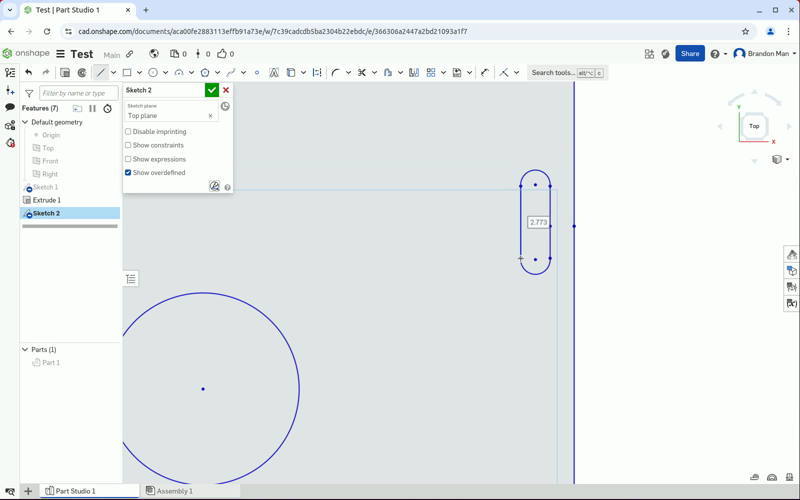
scroll(-6)
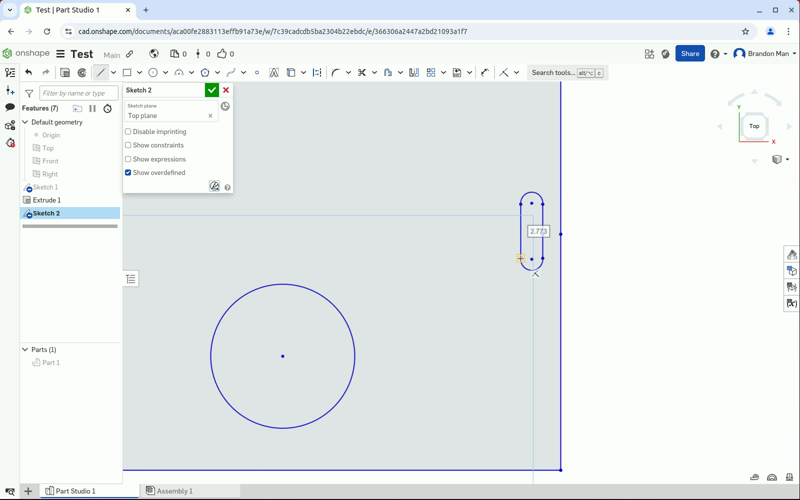
scroll(-6)
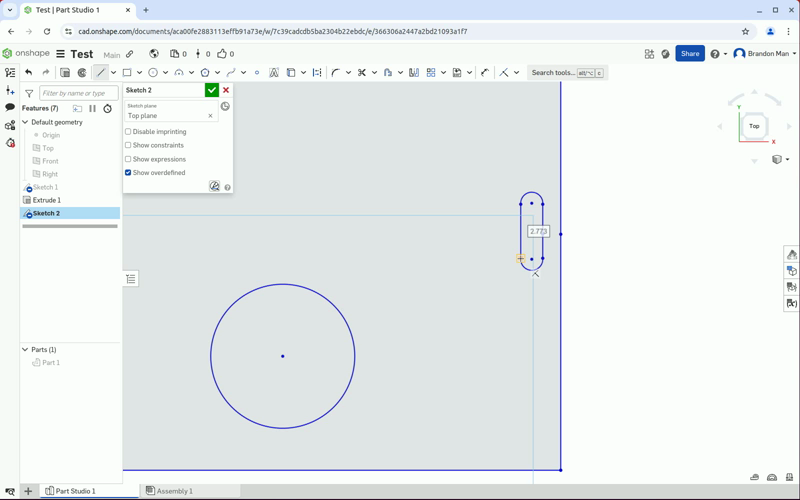
scroll(-6)
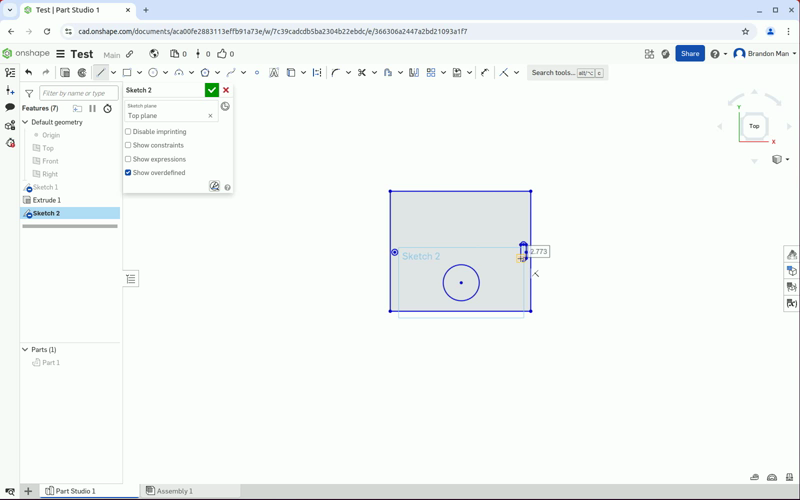
key(esc)
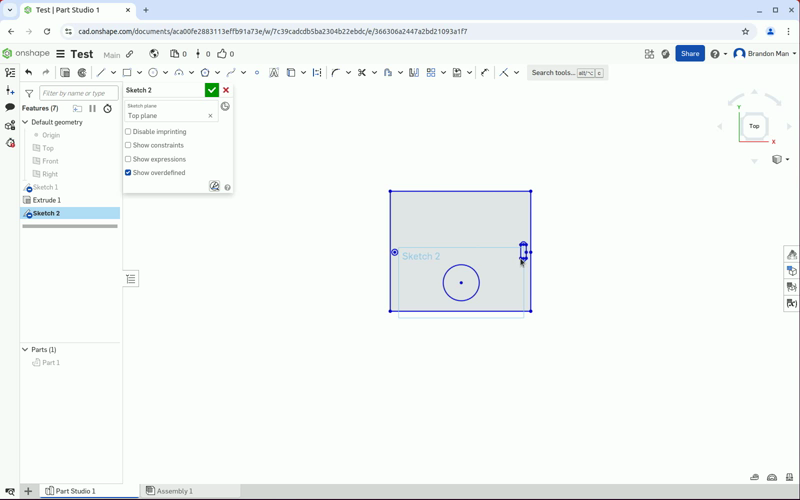
mouse_move(446, 218)
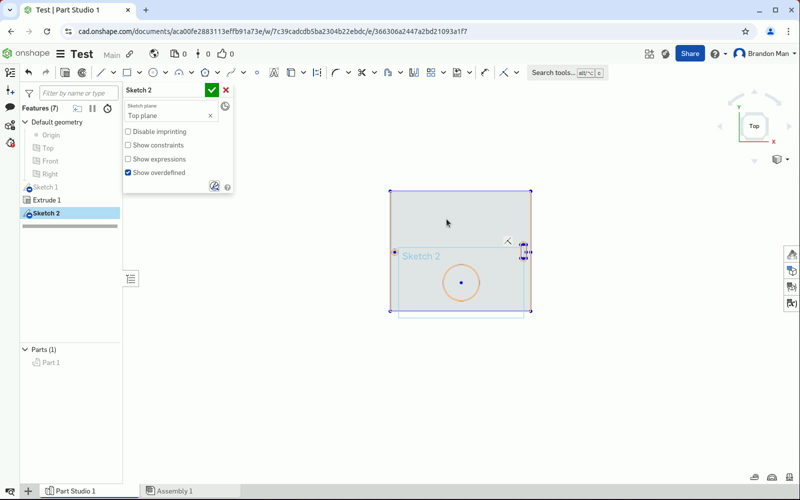
click(446, 218)
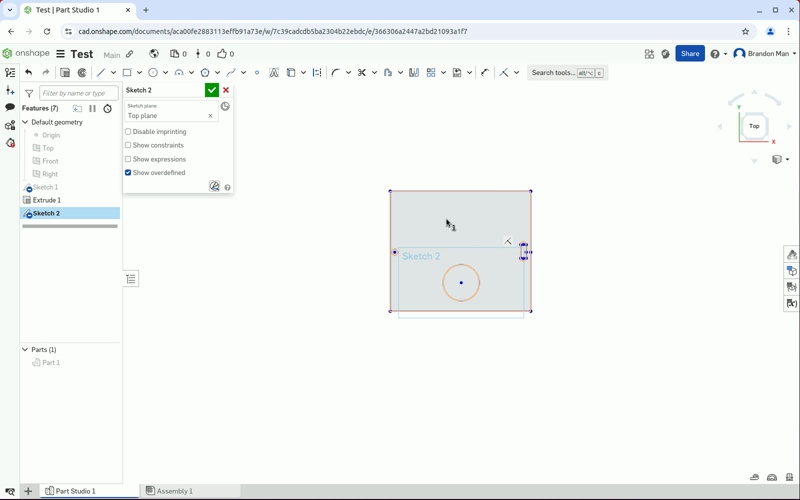
mouse_move(73, 352)
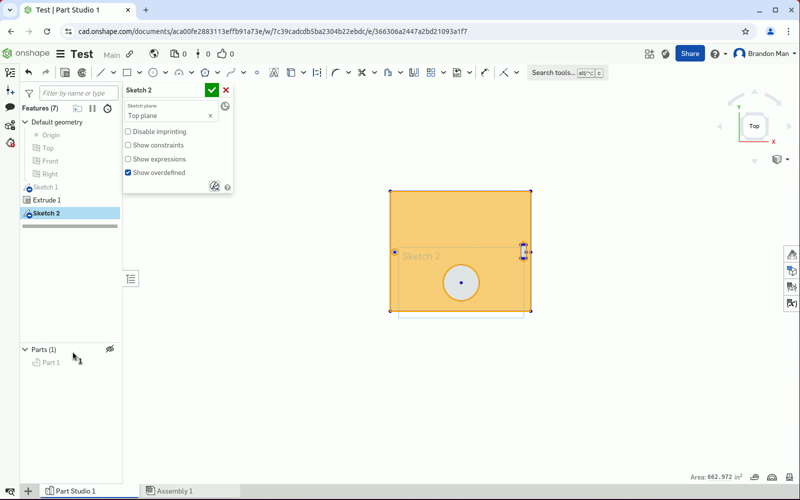
key(shift+y)
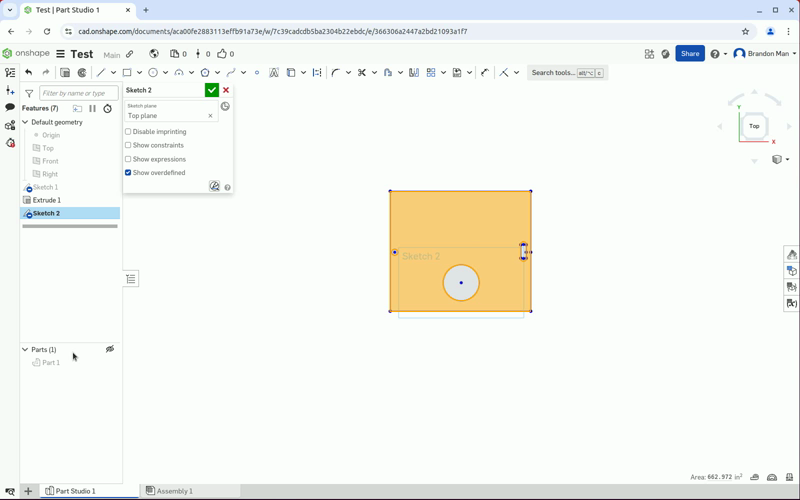
key(shift+e)
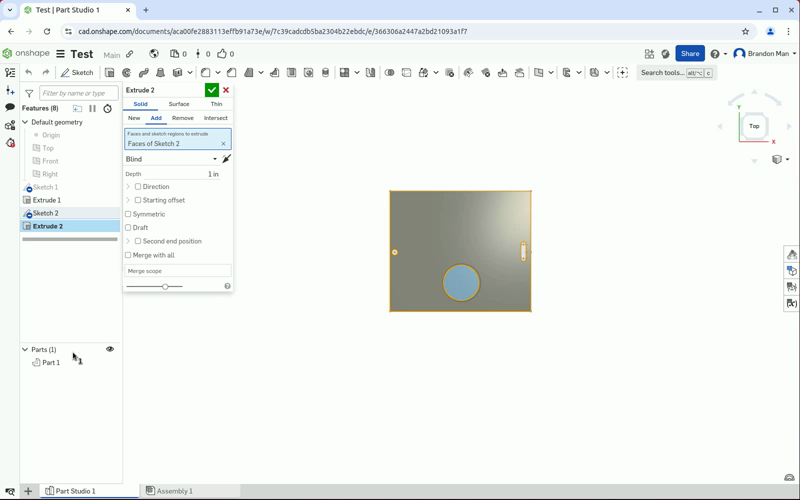
mouse_move(143, 106)
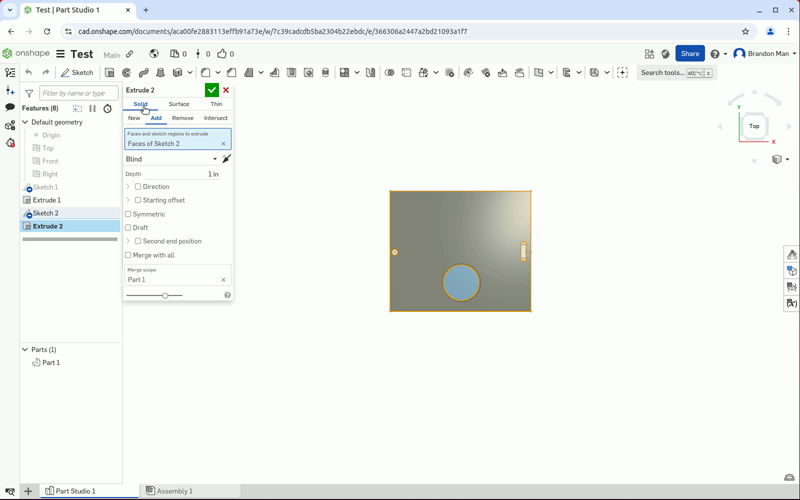
click(143, 106)
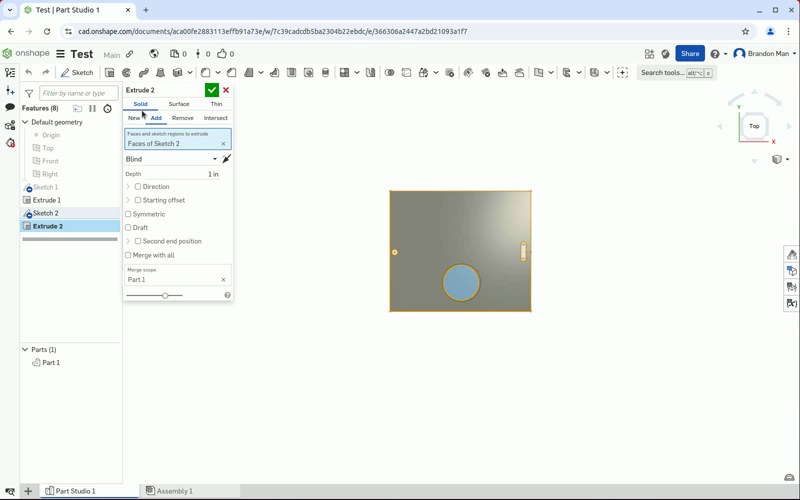
mouse_move(137, 120)
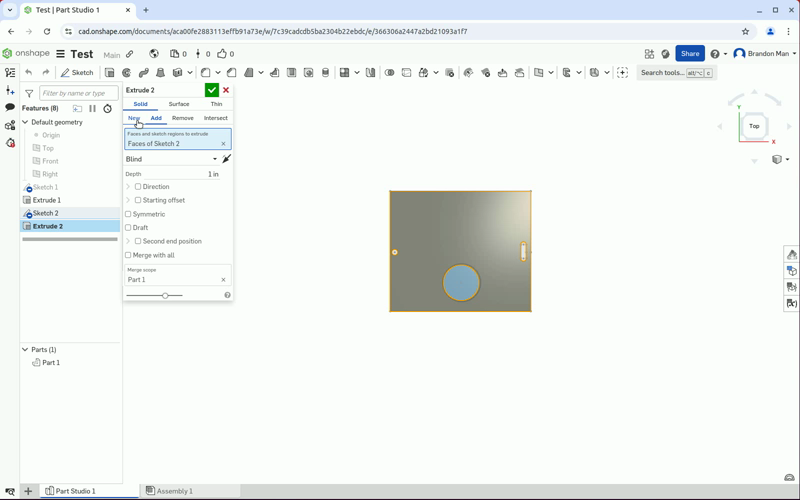
click(137, 120)
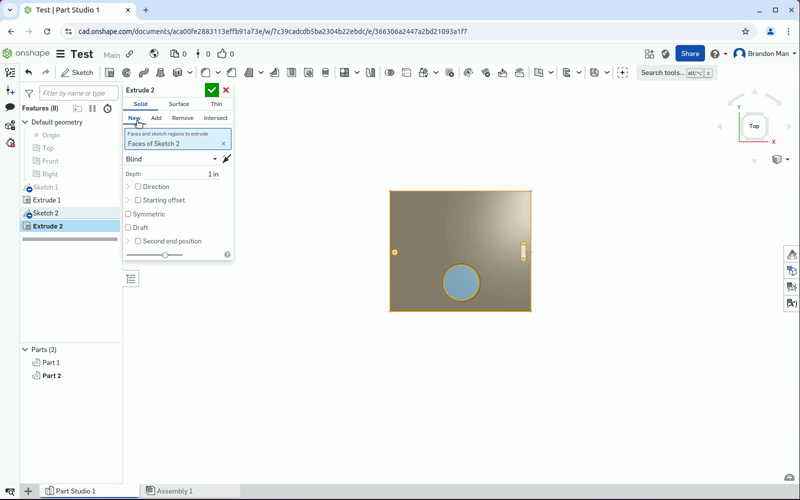
key(tab, 4)
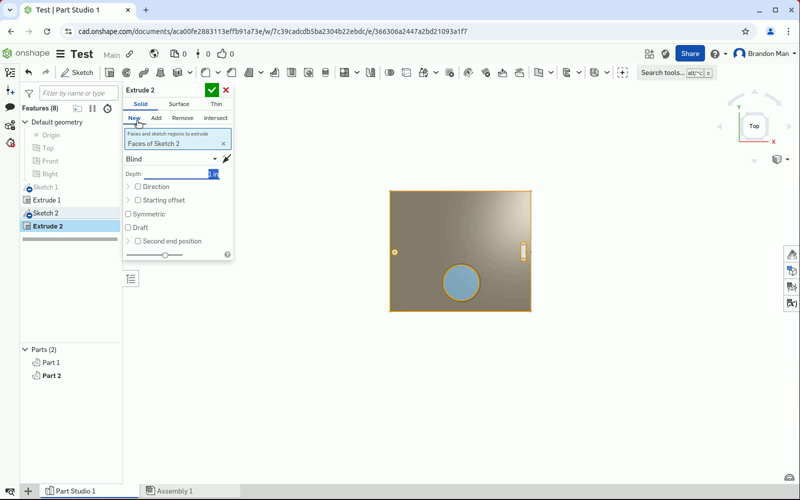
text(0.722)
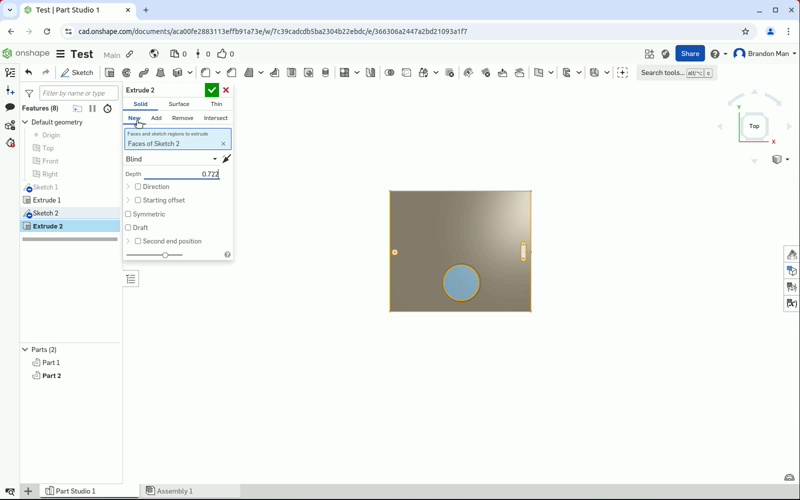
key(enter)
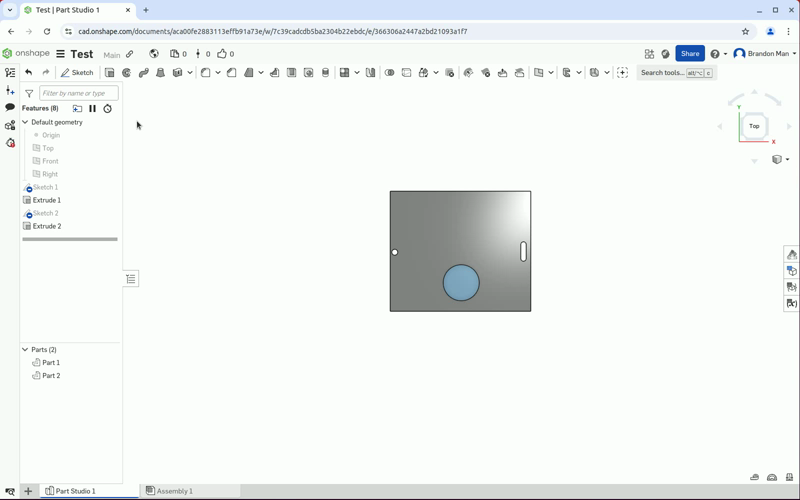
key(shift+h)
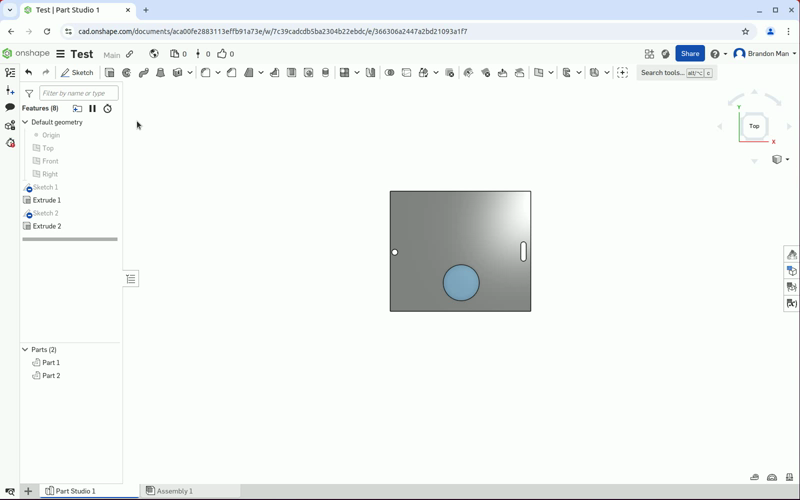
key(shift+h)
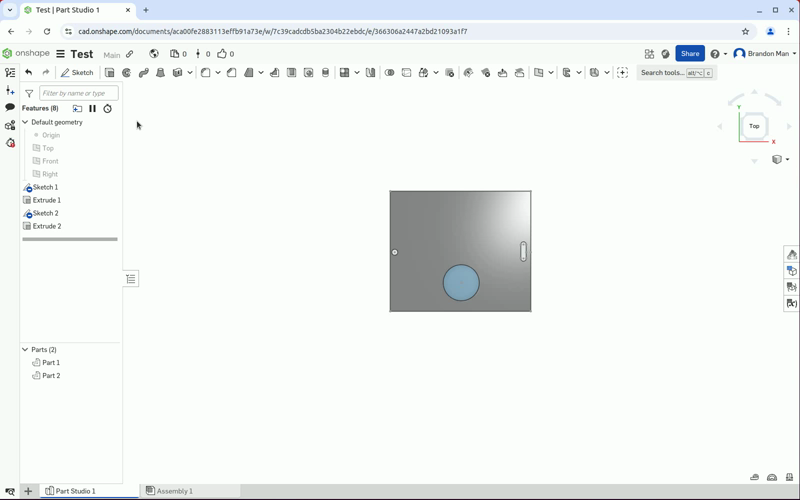
key(shift+7)
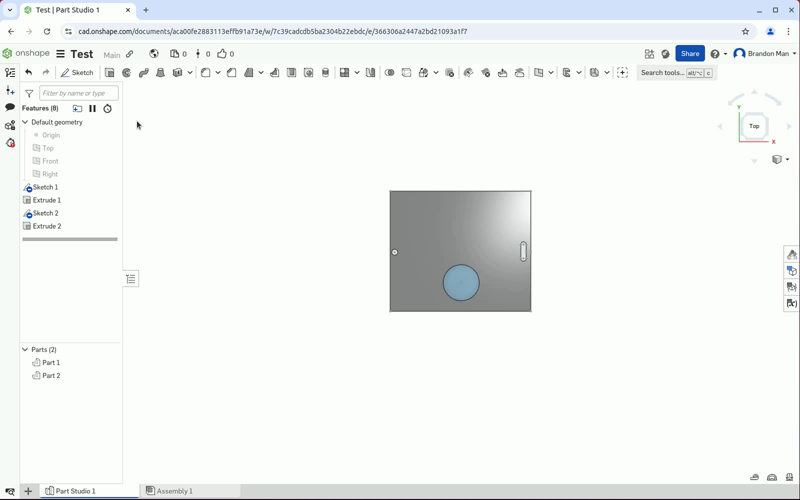
key(up, 3)
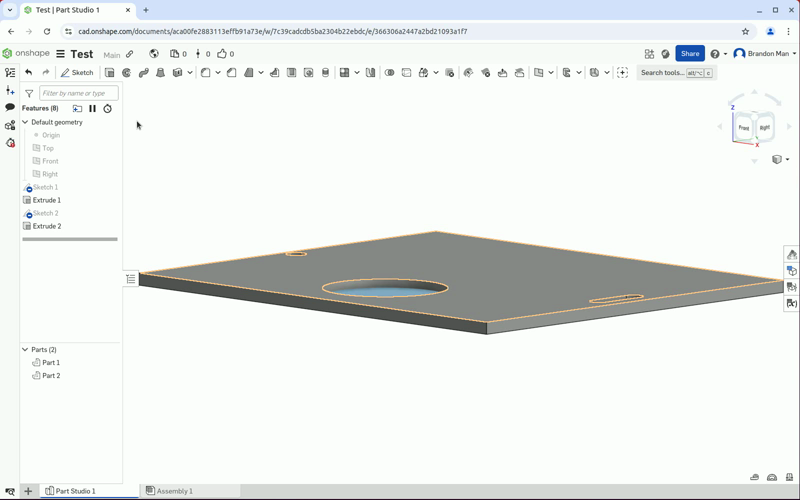
key(left, 3)
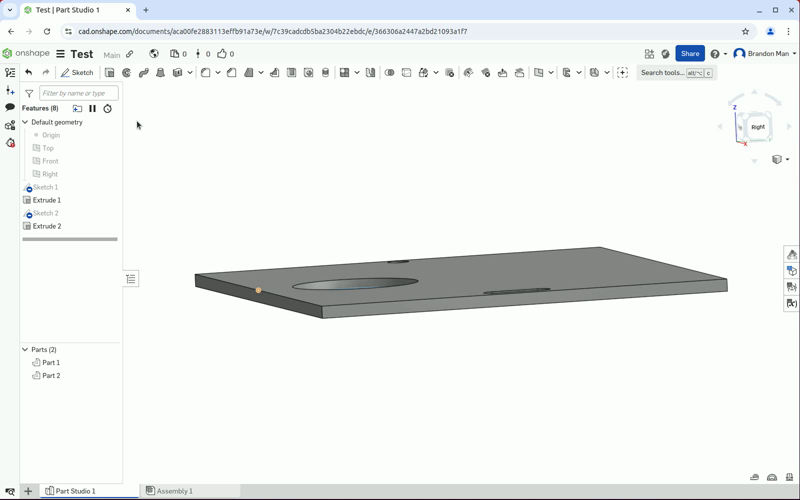
key(right, 3)
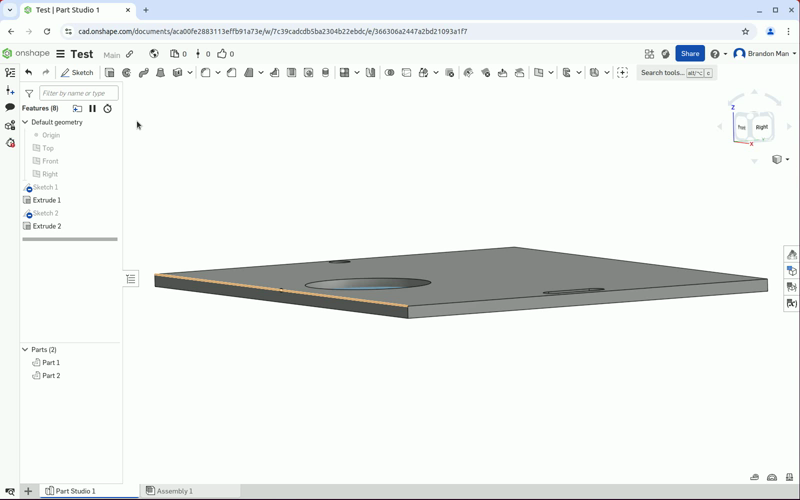
key(down, 3)
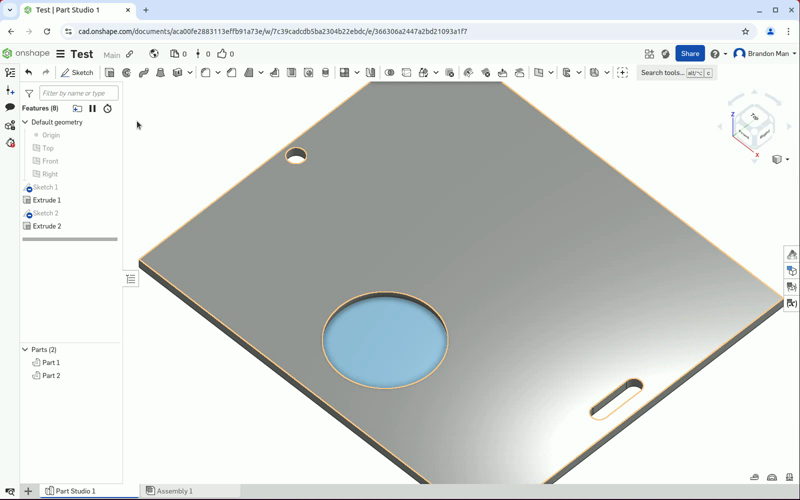
mouse_move(73, 189)
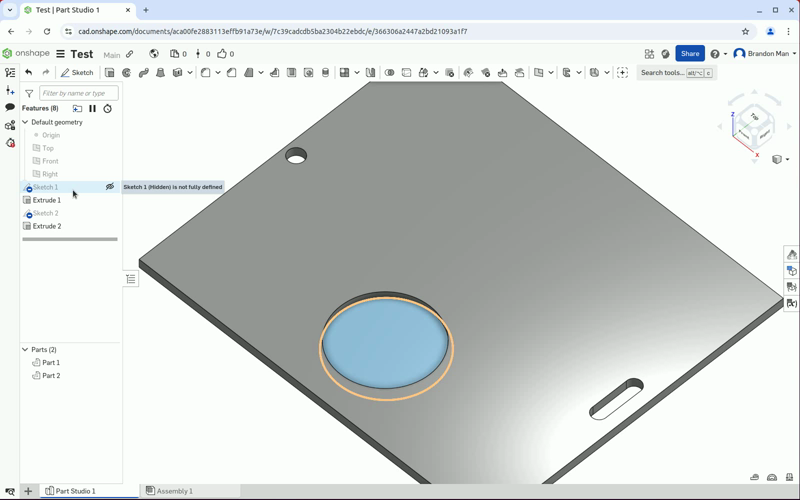
click(73, 189)